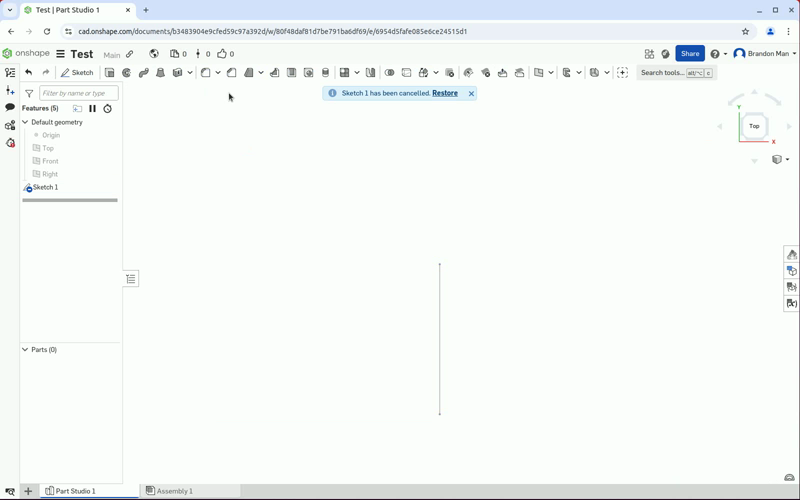
key(shift+h)
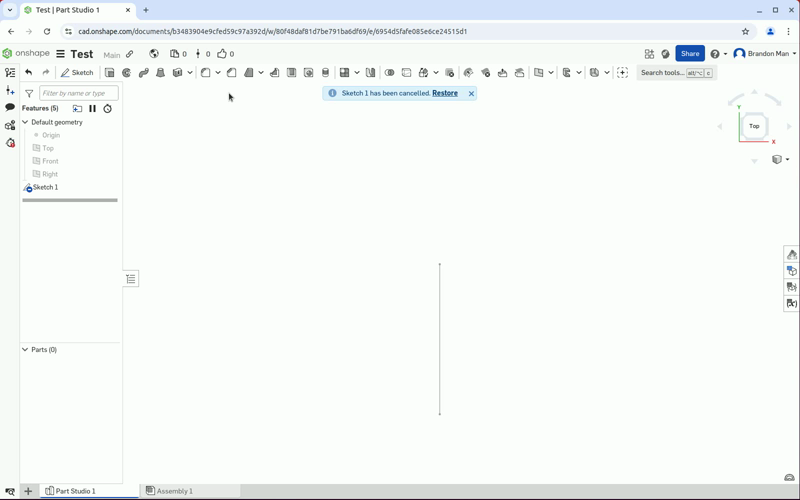
key(shift+s)
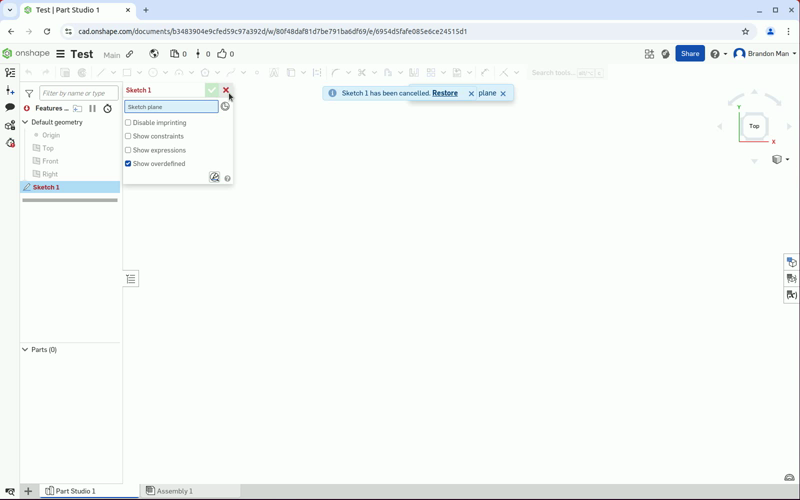
mouse_move(73, 150)
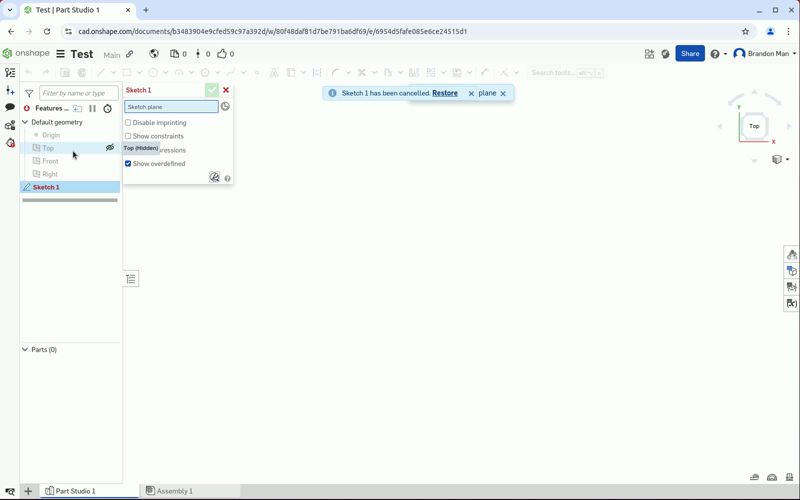
click(73, 150)
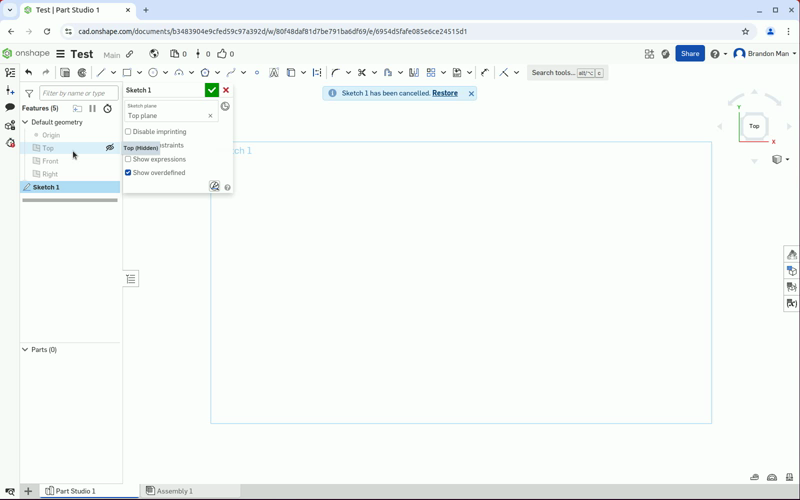
mouse_move(73, 352)
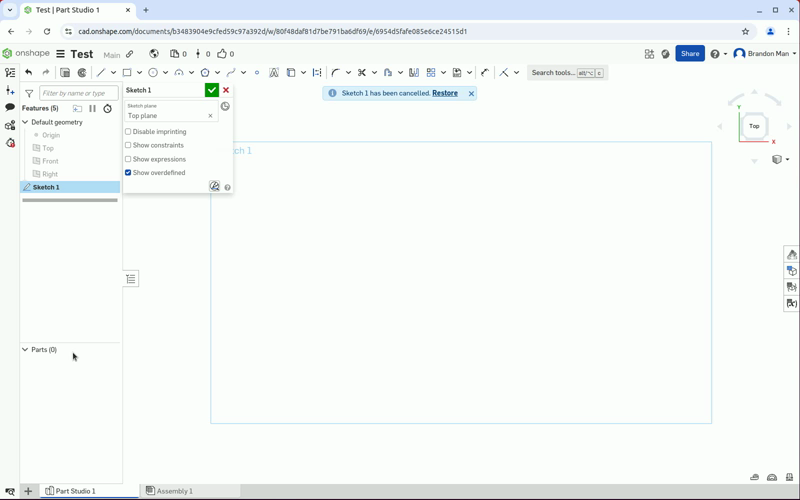
key(y)
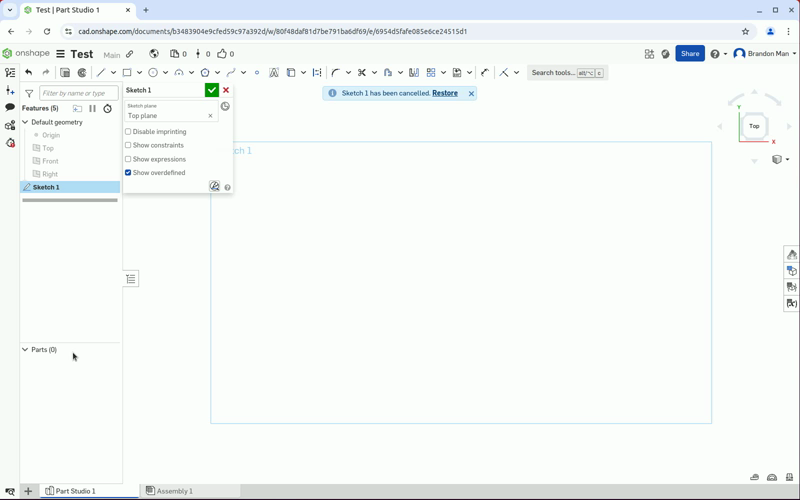
key(l)
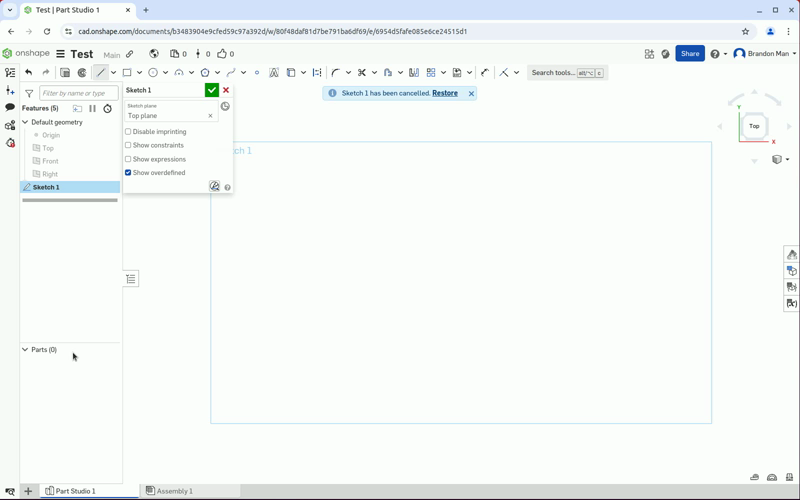
key_down(shift)
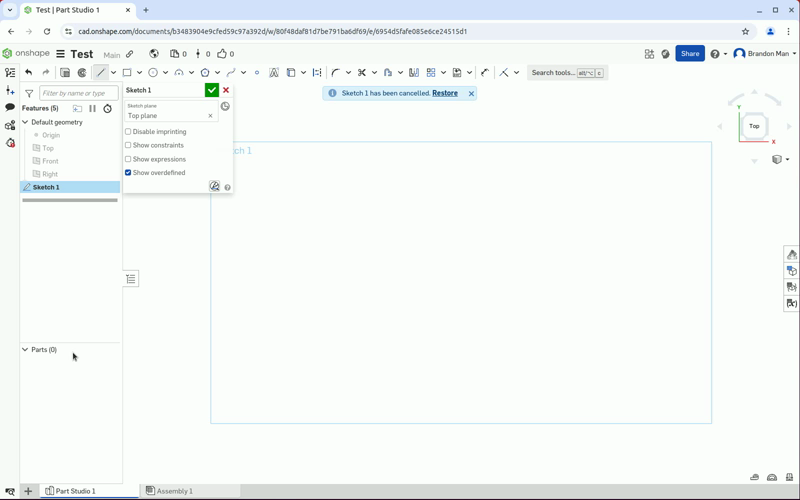
mouse_move(460, 282)
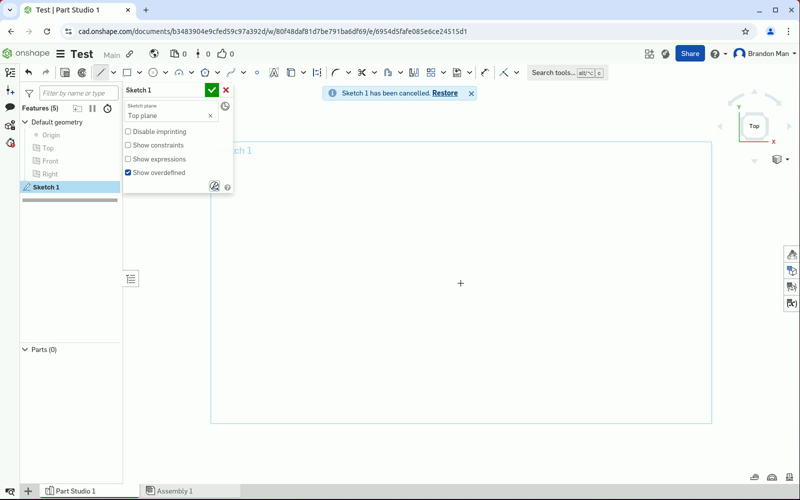
click(460, 282)
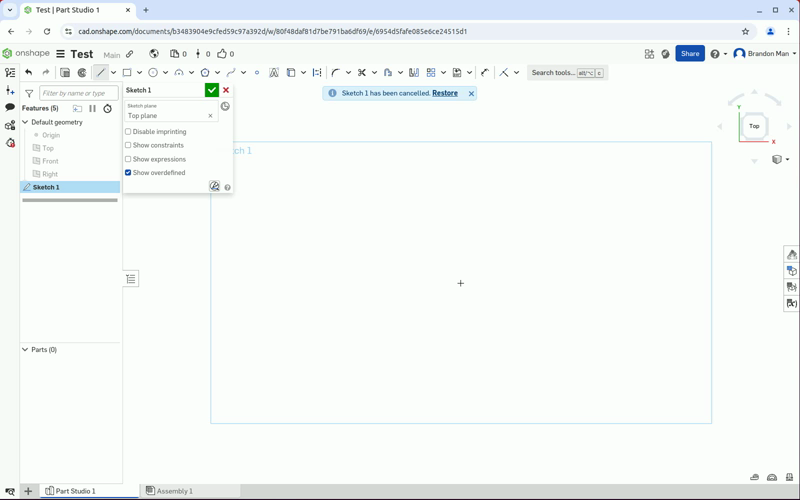
key_up(shift)
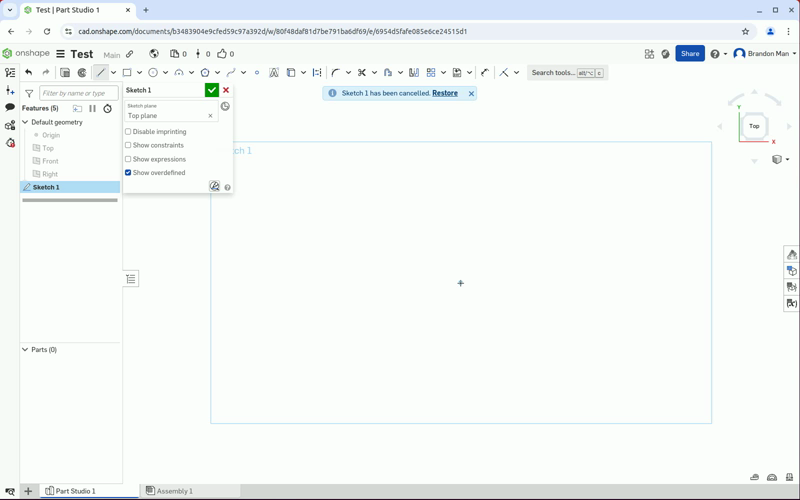
key_down(shift)
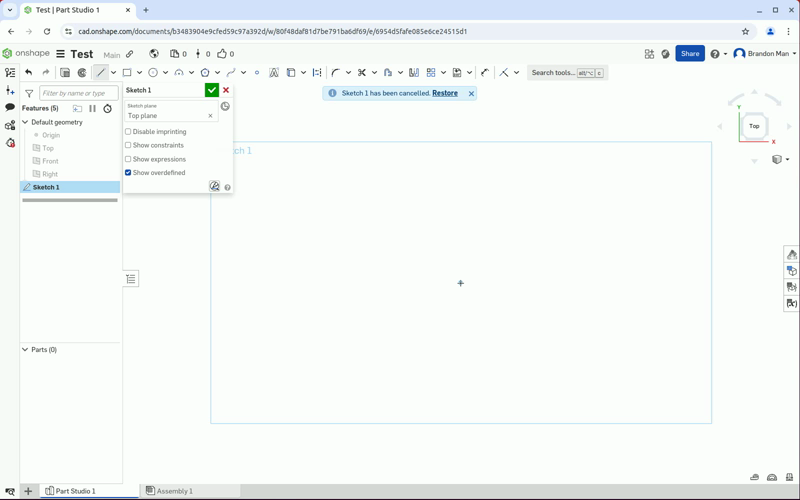
mouse_move(573, 282)
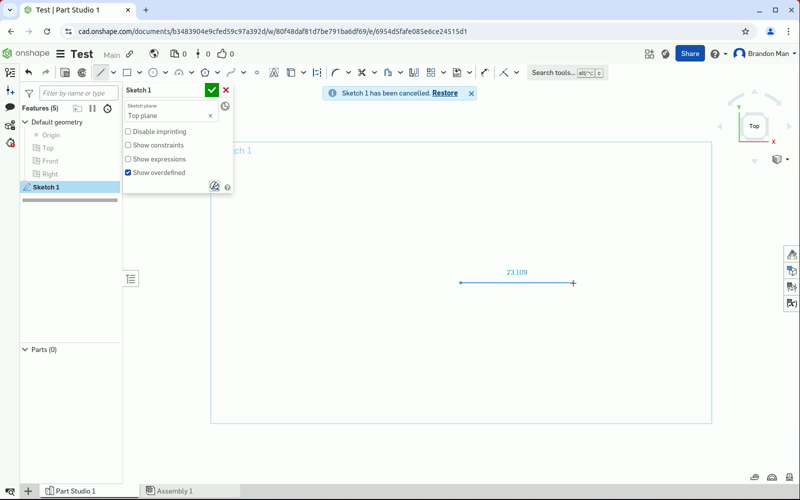
click(573, 282)
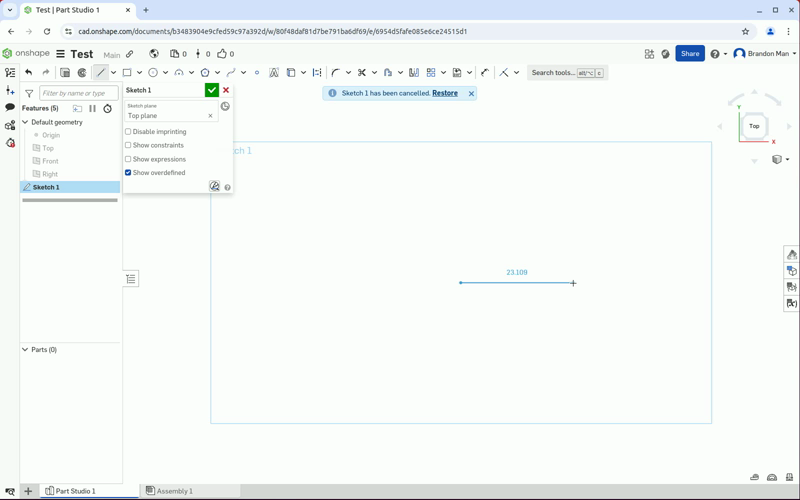
key_up(shift)
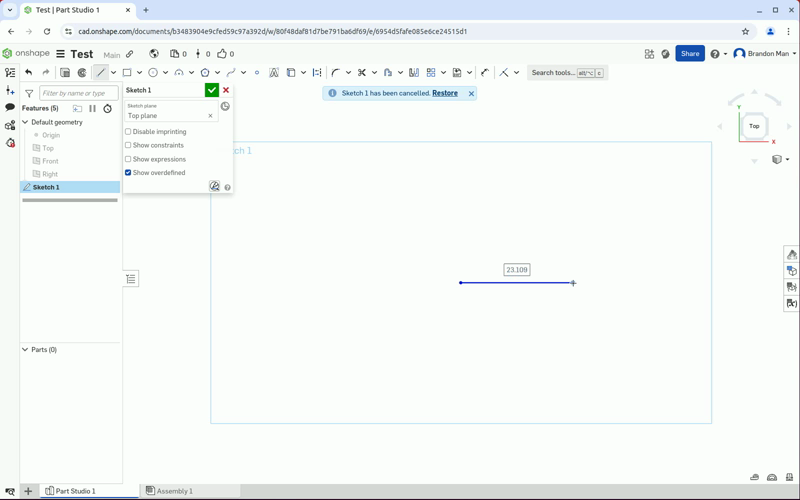
key_down(shift)
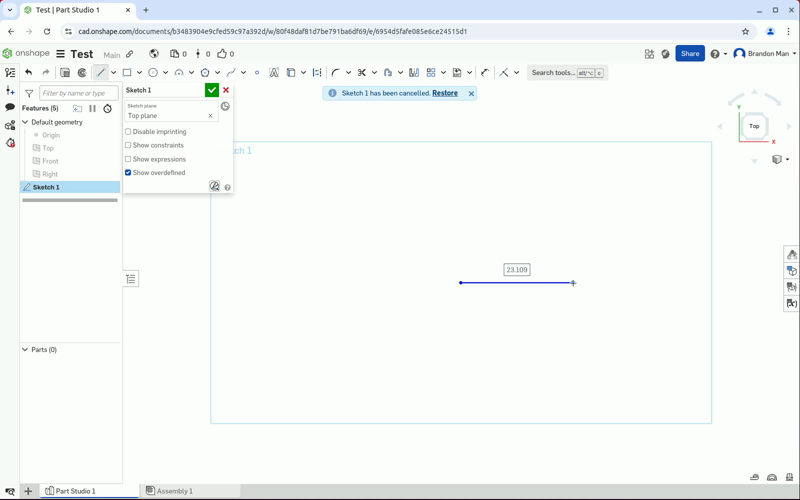
mouse_move(573, 208)
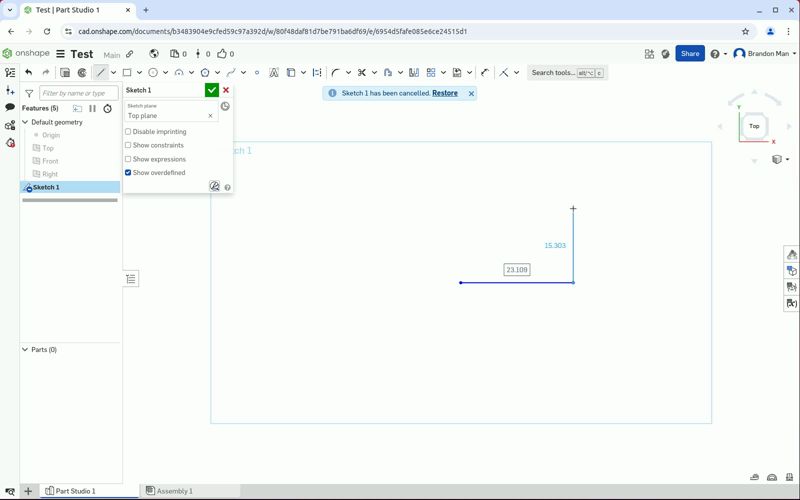
click(573, 208)
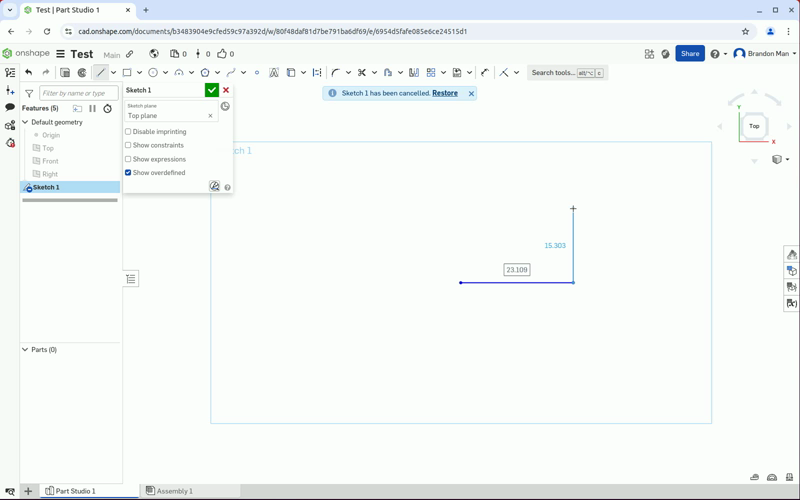
key_up(shift)
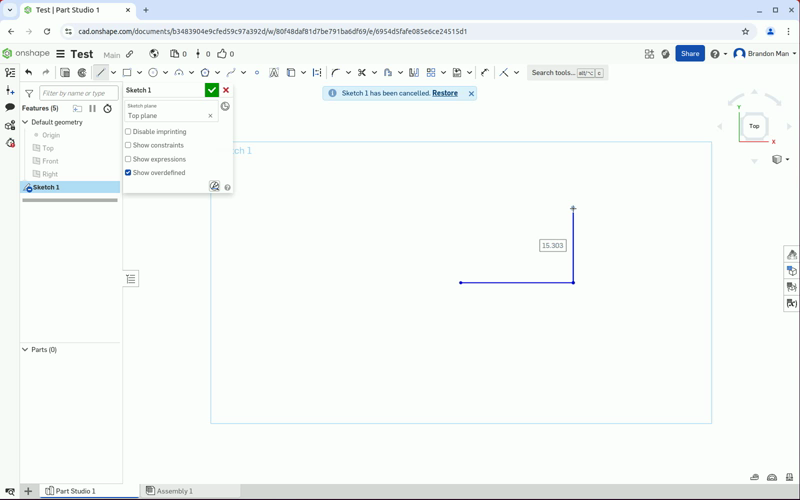
key_down(shift)
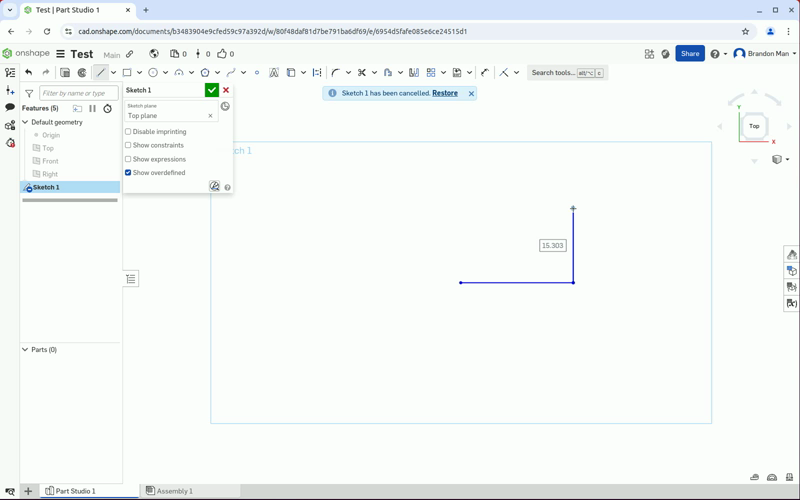
mouse_move(460, 208)
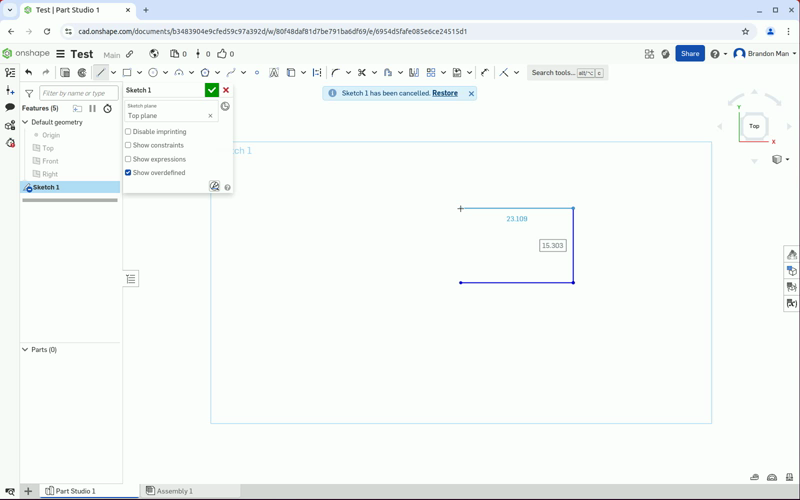
click(460, 208)
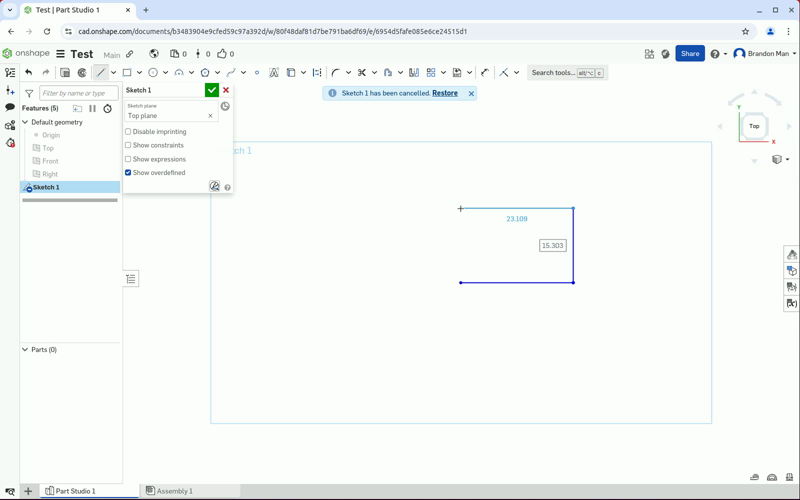
key_up(shift)
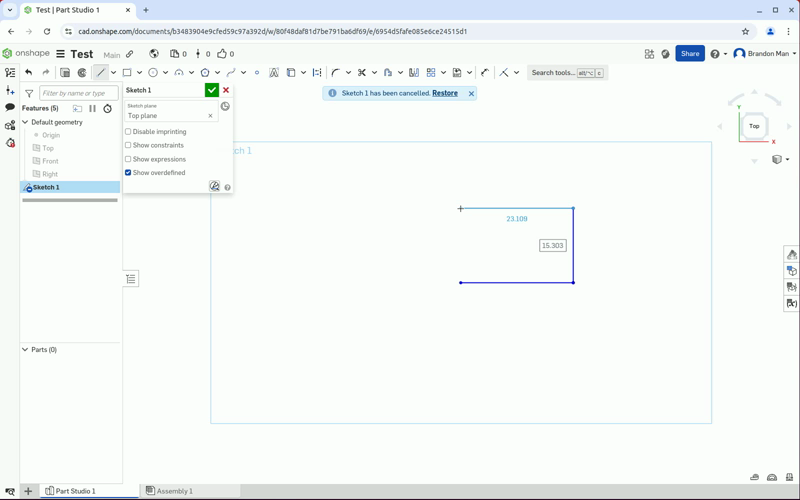
key_down(shift)
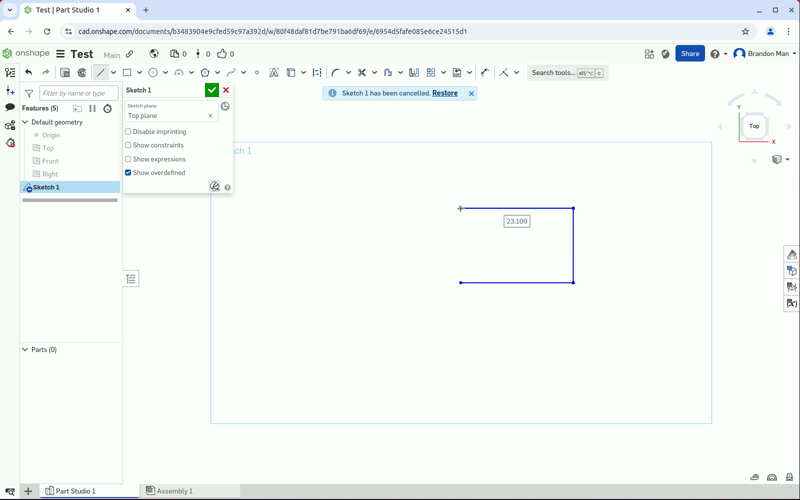
mouse_move(460, 282)
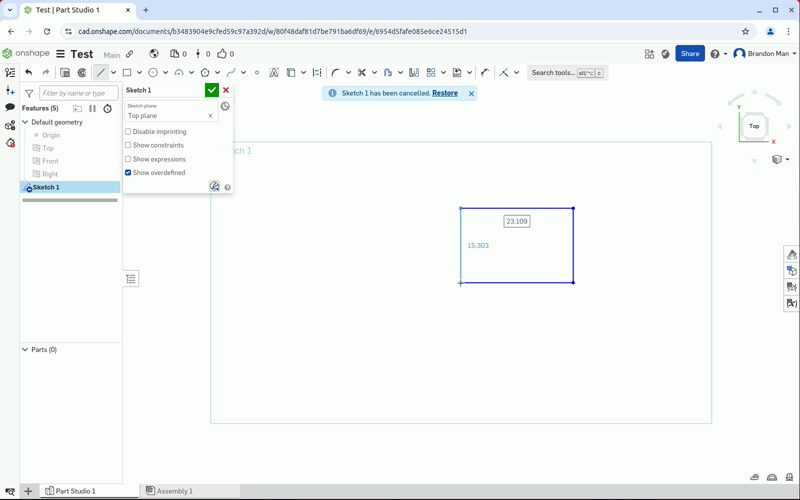
key_up(shift)
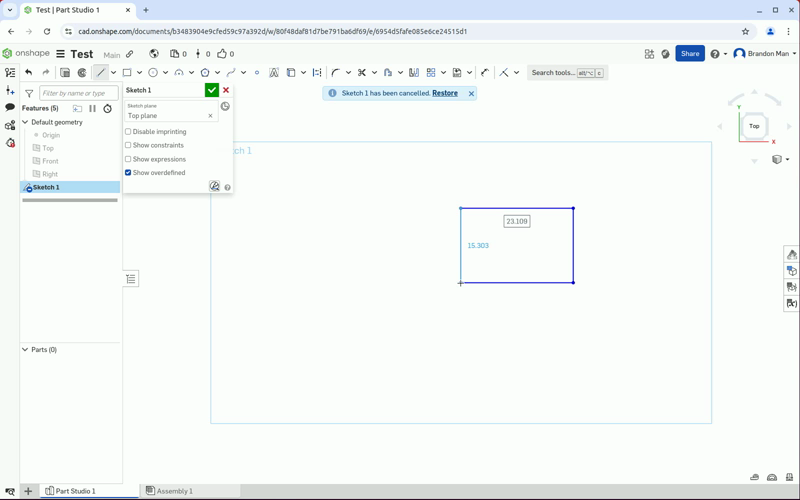
click(460, 282)
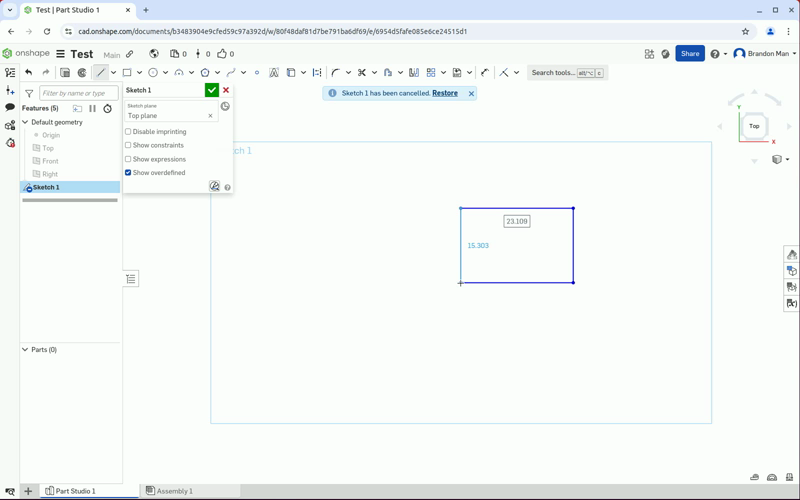
key(esc)
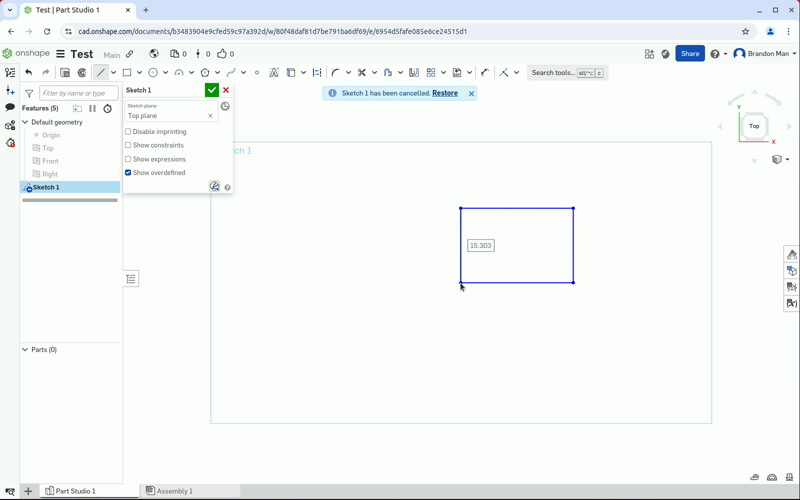
mouse_move(550, 242)
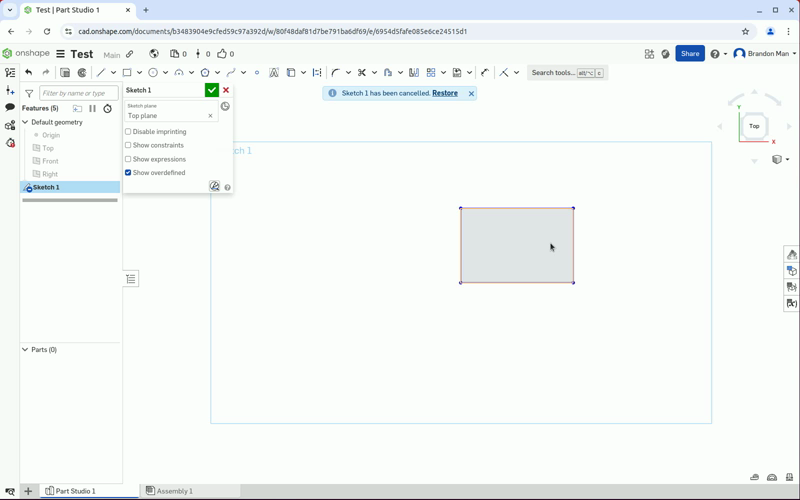
click(550, 242)
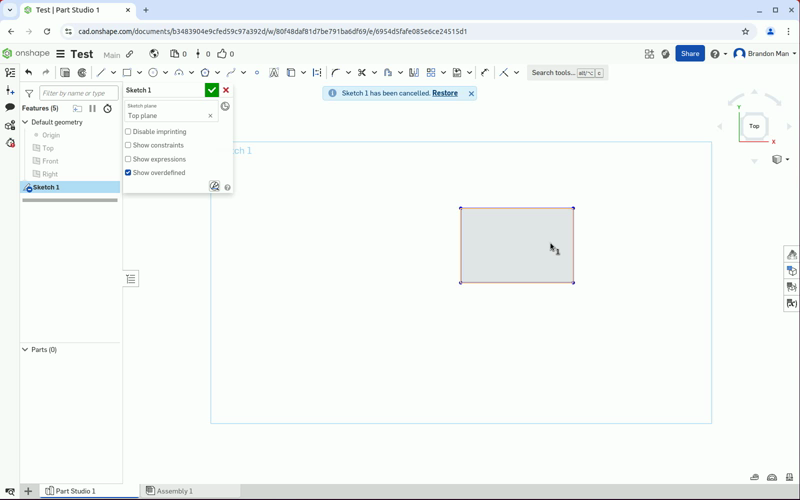
mouse_move(73, 352)
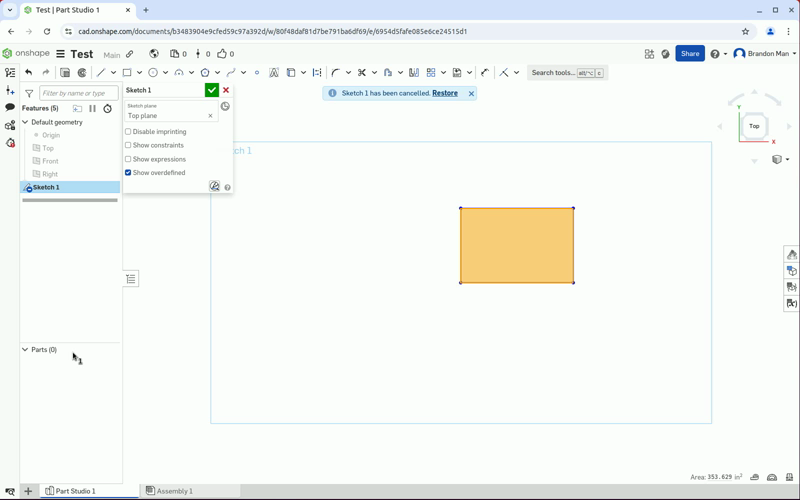
key(shift+y)
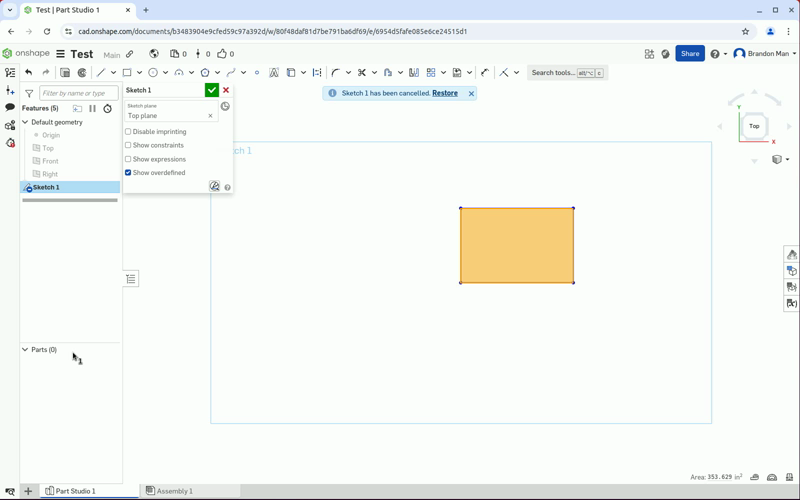
key(shift+e)
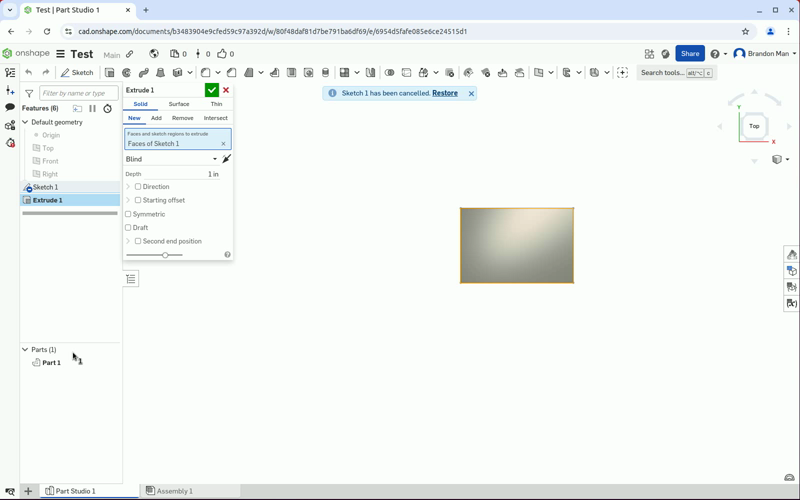
mouse_move(143, 106)
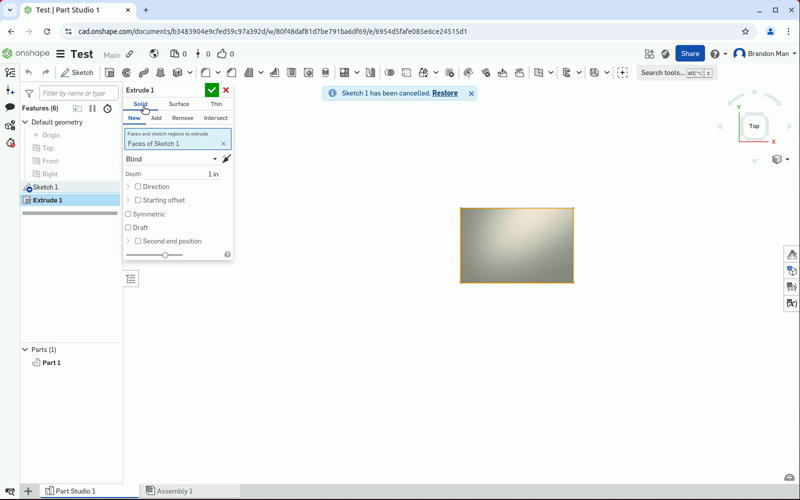
click(143, 106)
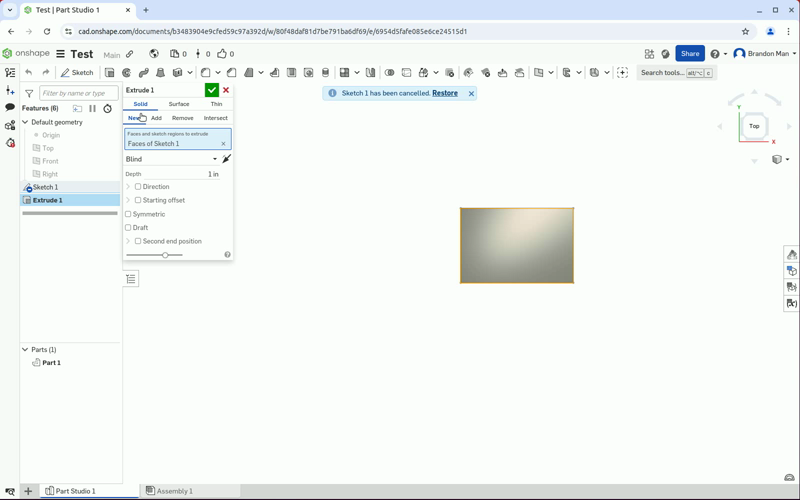
mouse_move(137, 120)
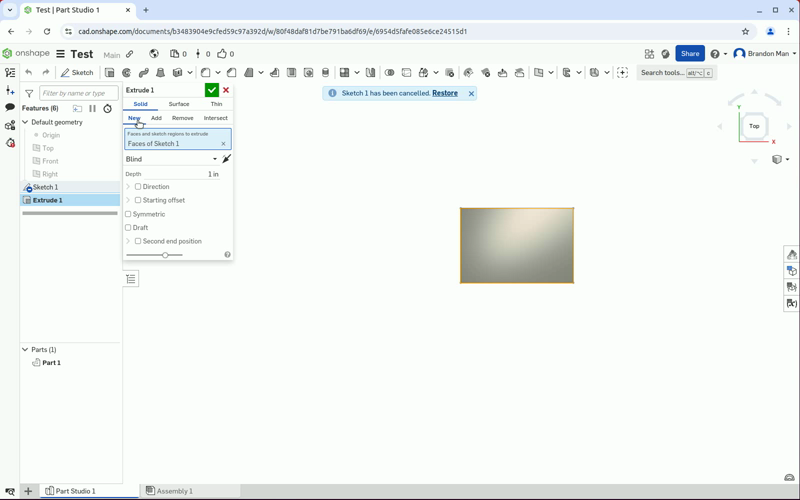
click(137, 120)
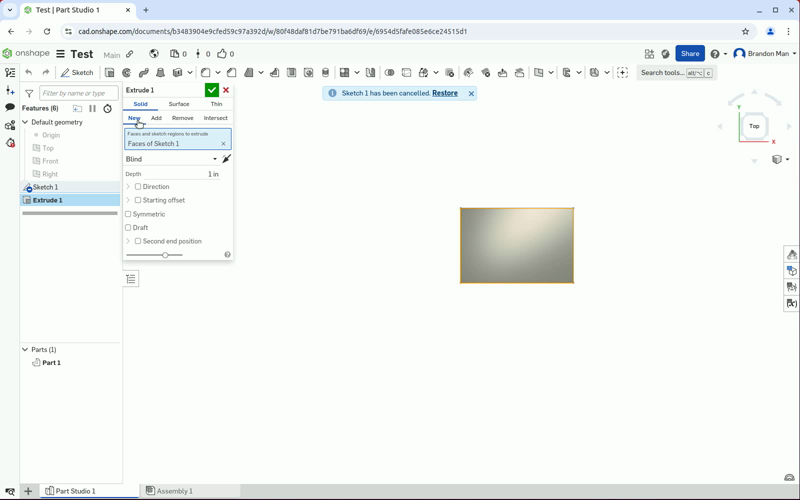
key(tab, 4)
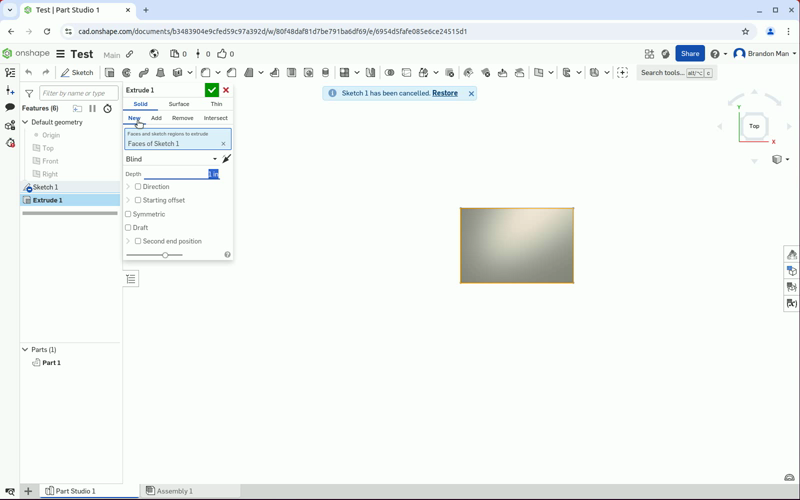
text(-0.481)
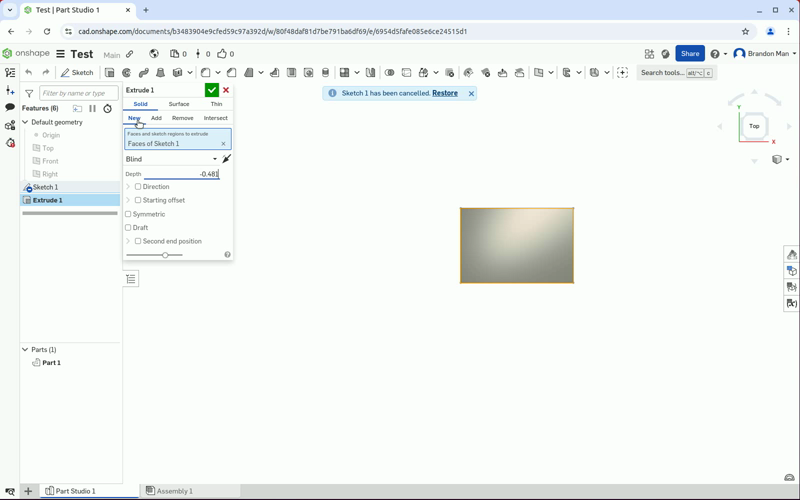
key(enter)
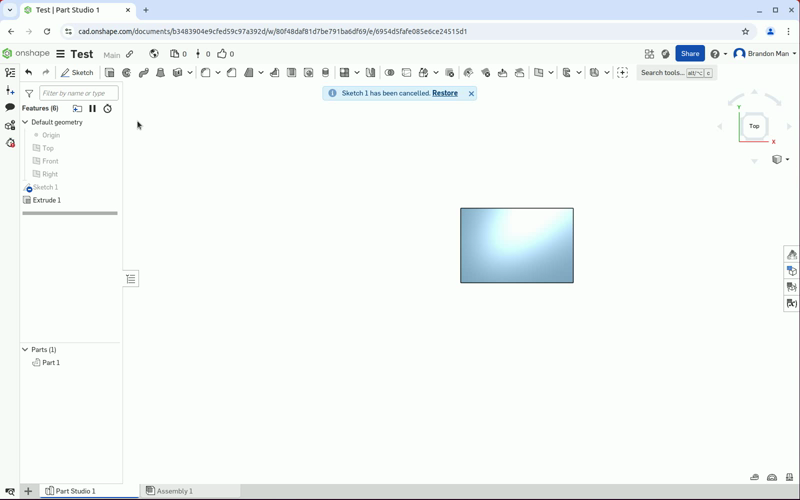
key(shift+h)
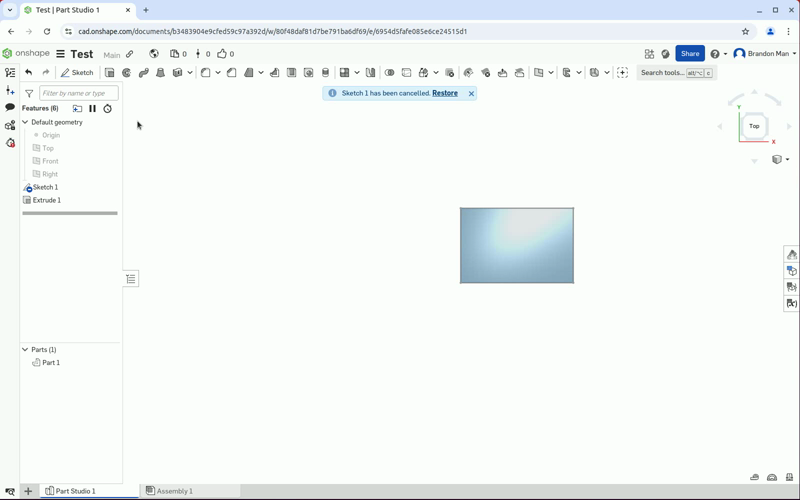
key(shift+h)
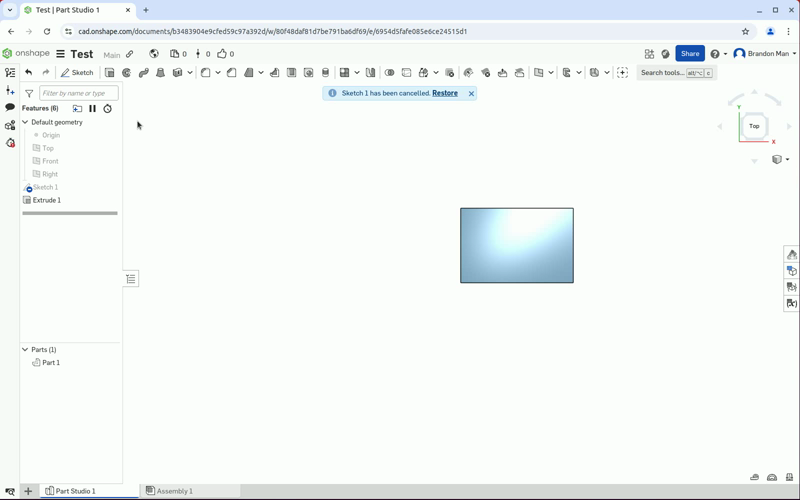
mouse_move(73, 189)
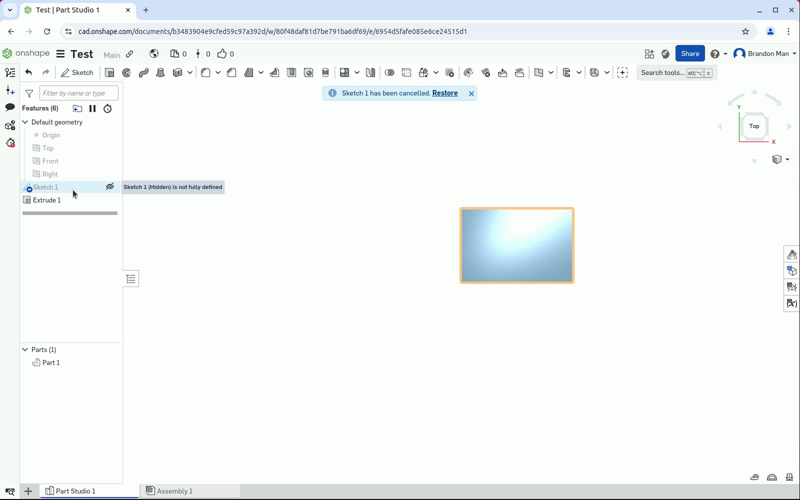
click(73, 189)
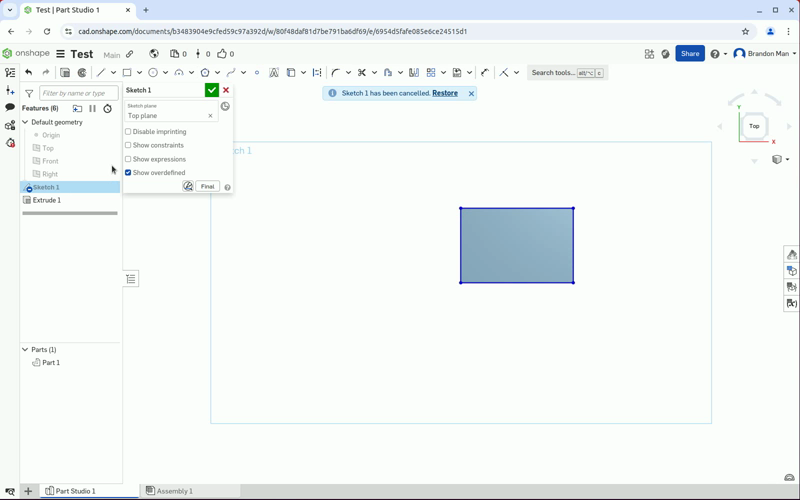
mouse_move(229, 92)
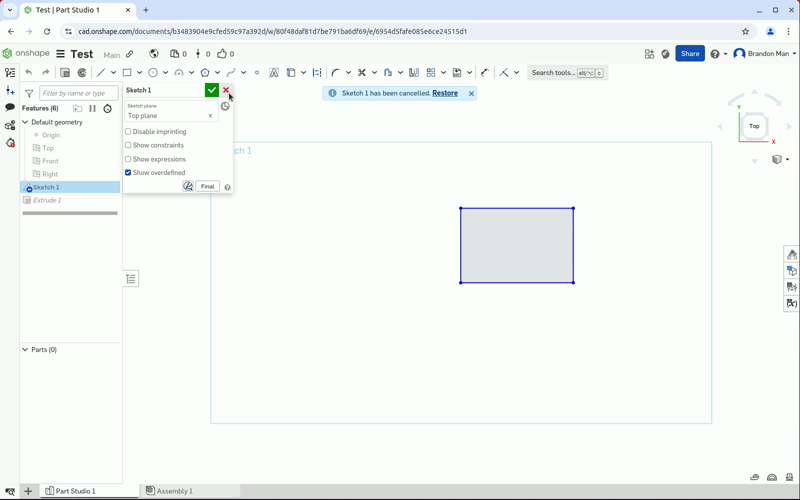
click(229, 92)
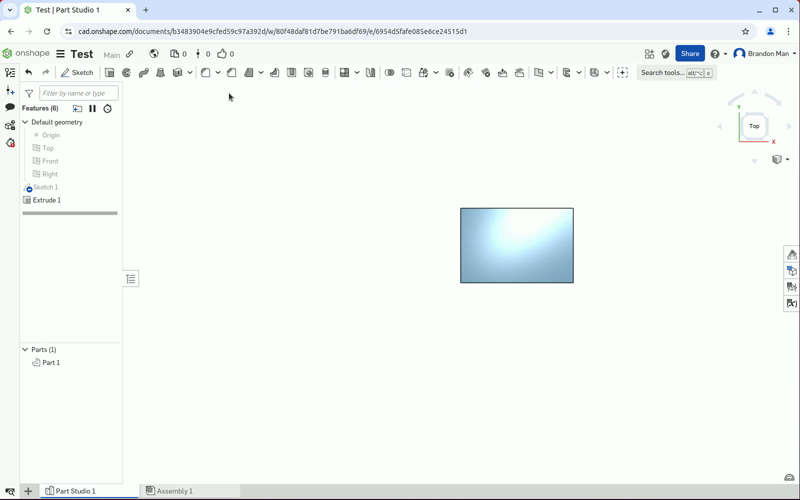
mouse_move(73, 352)
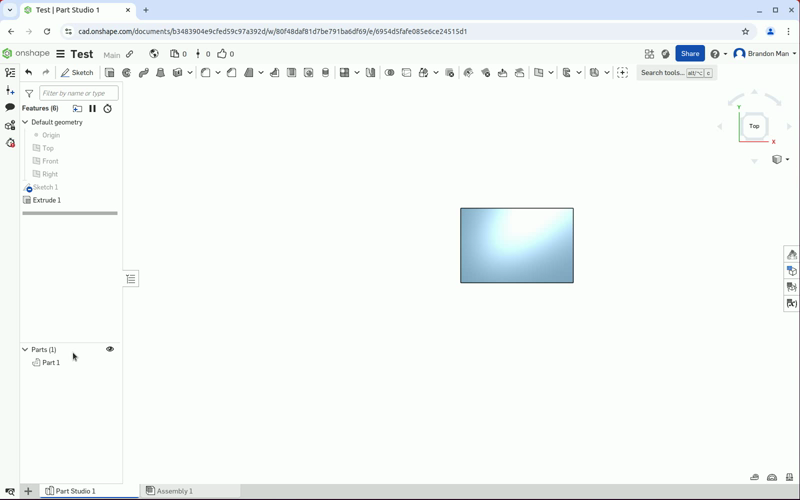
key(y)
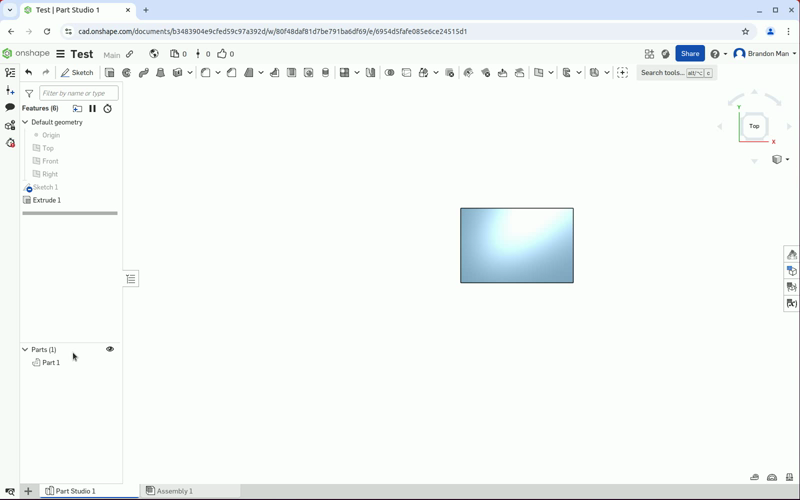
key(shift+p)
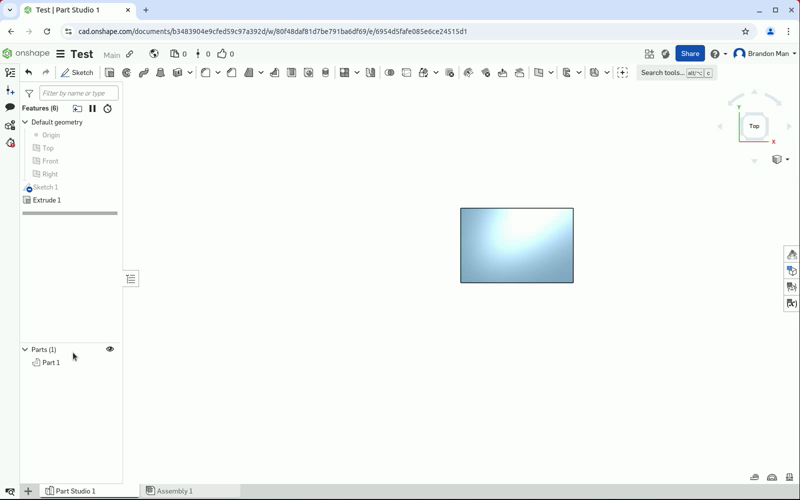
key(space)
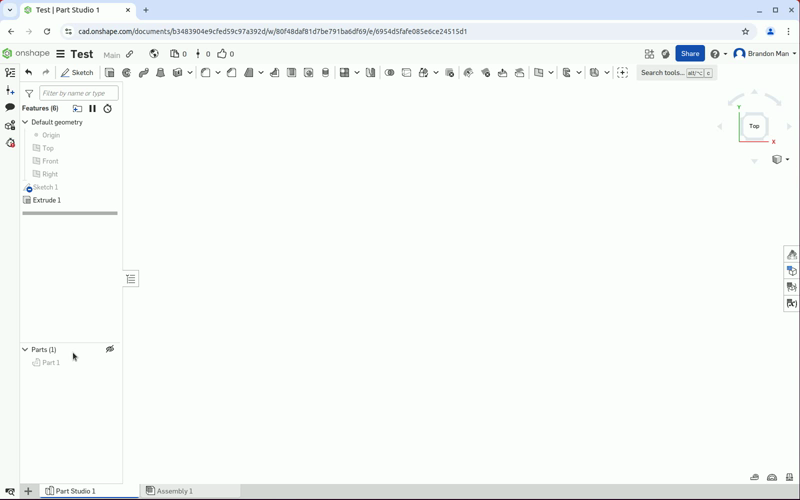
key_down(shift)
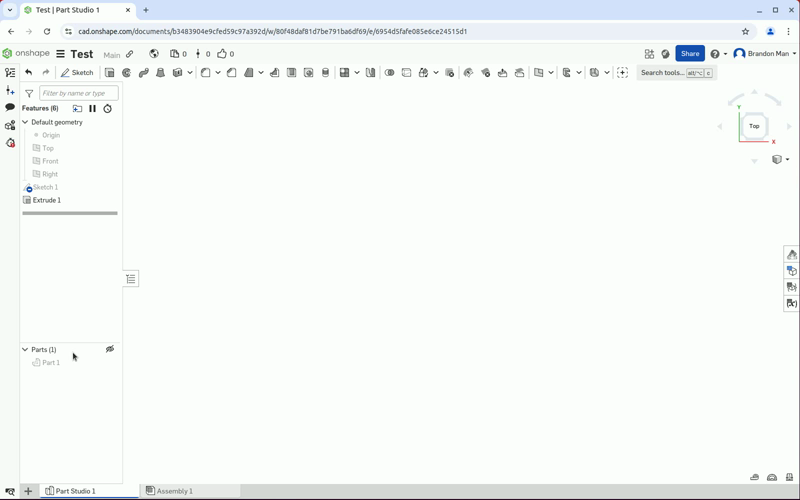
key(up)
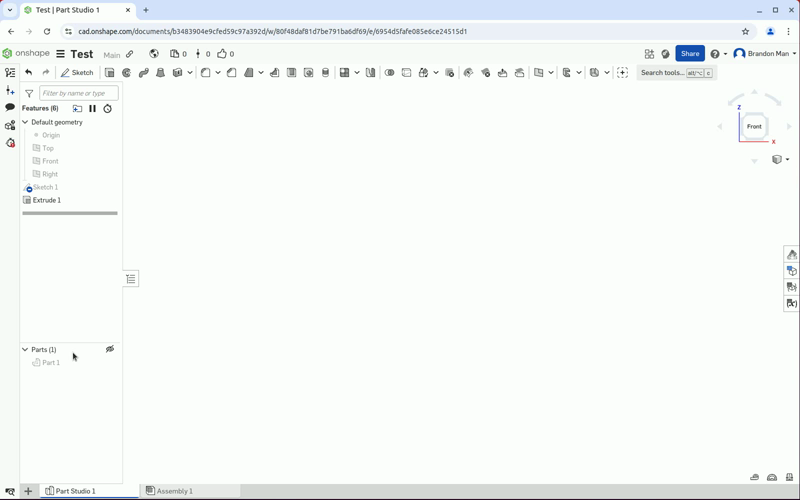
key_up(shift)
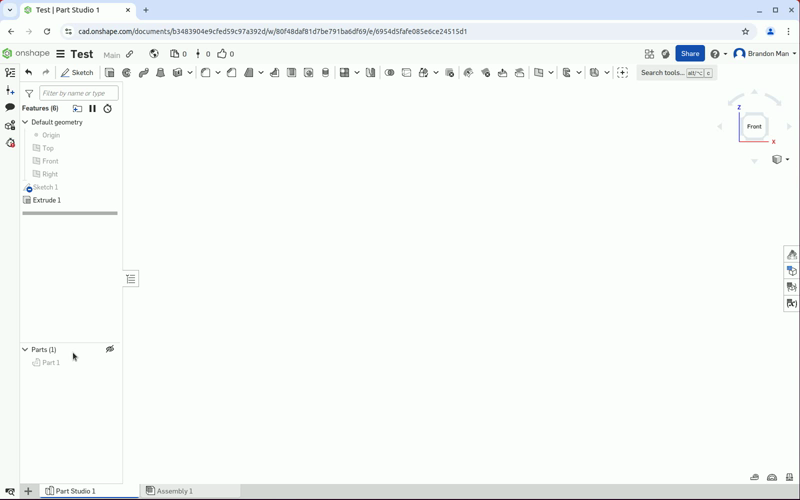
key(space)
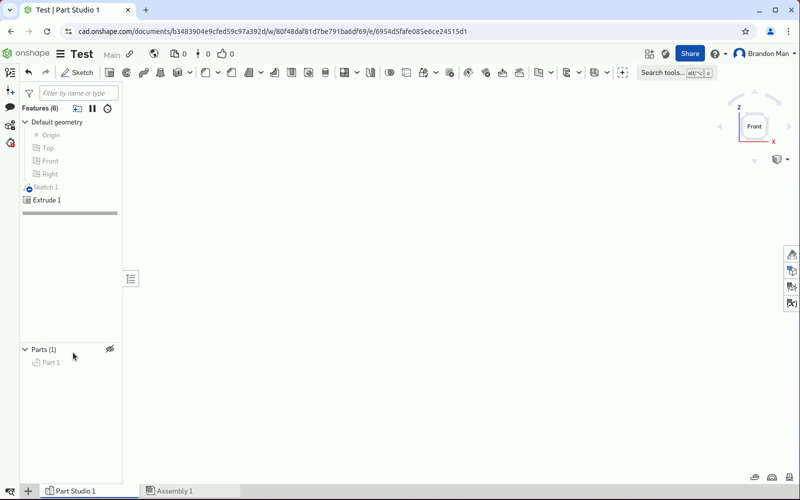
key_down(shift)
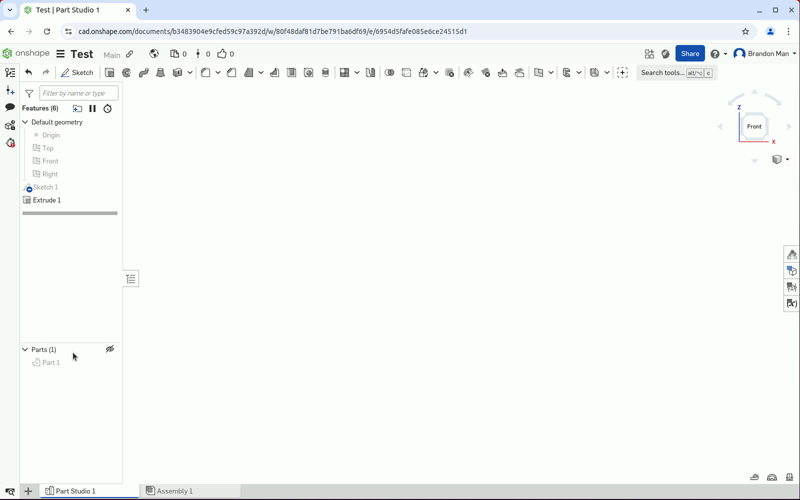
key(left)
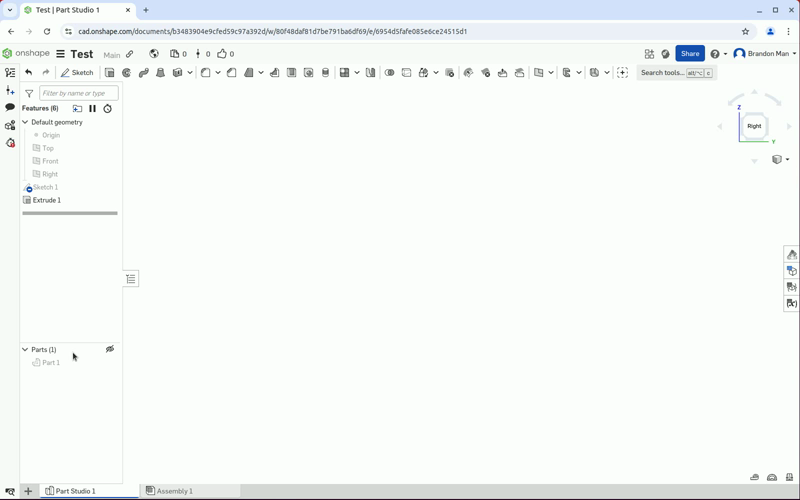
key_up(shift)
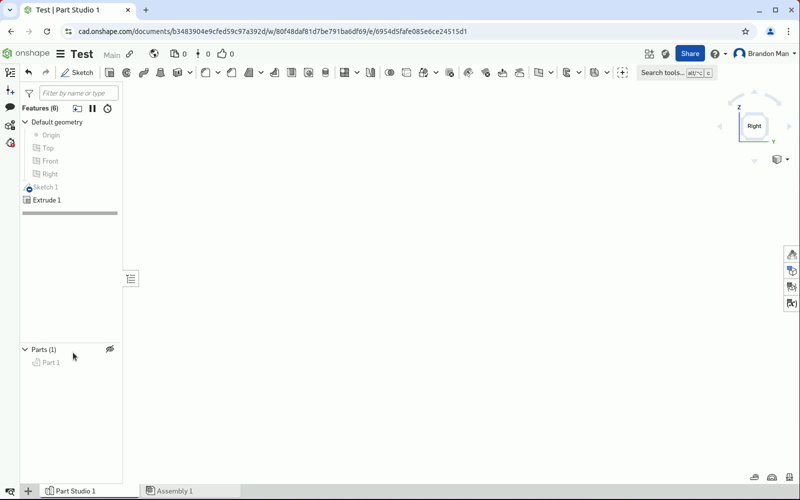
mouse_move(73, 352)
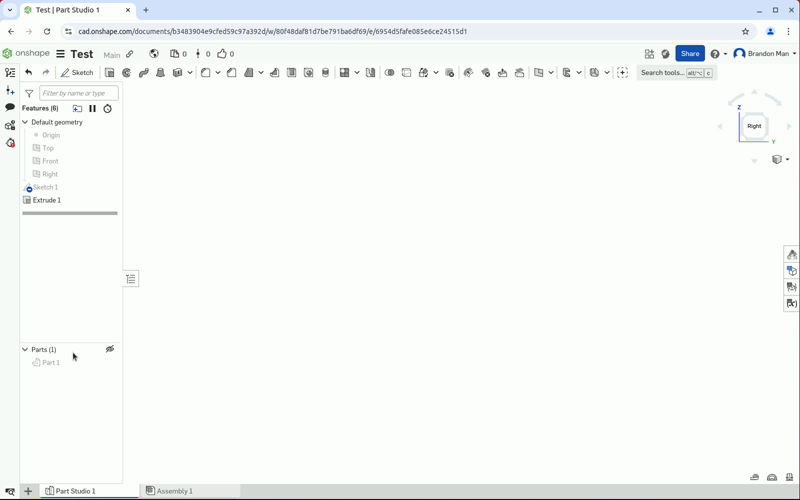
key(shift+y)
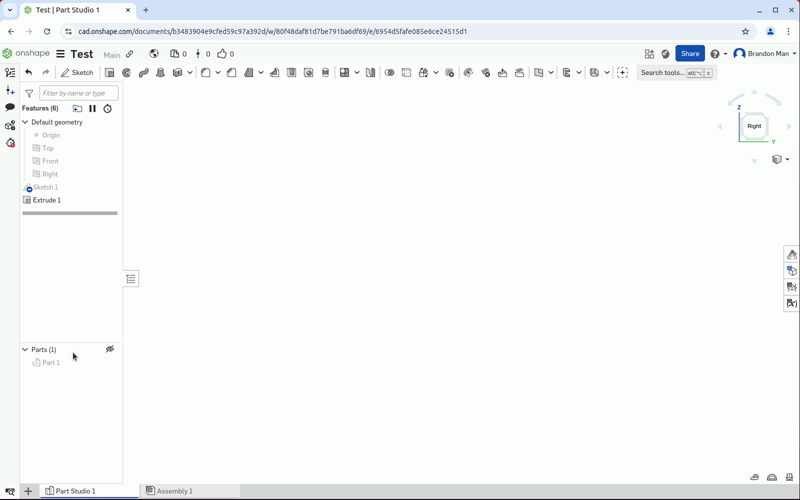
key(shift+s)
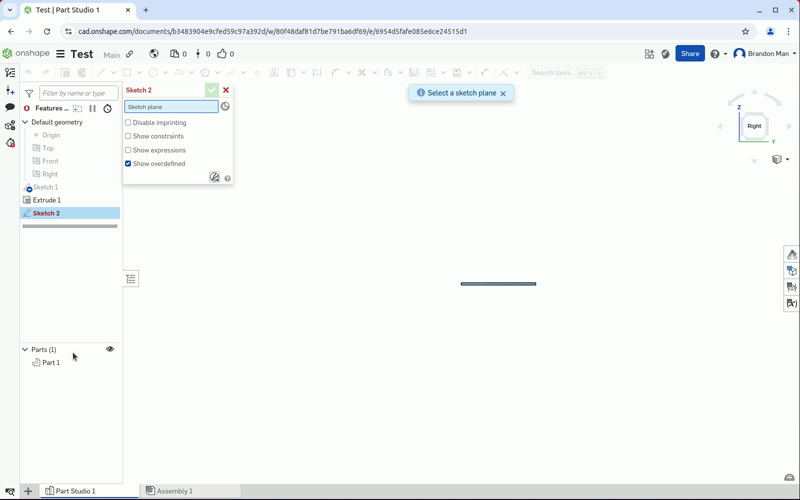
mouse_move(73, 176)
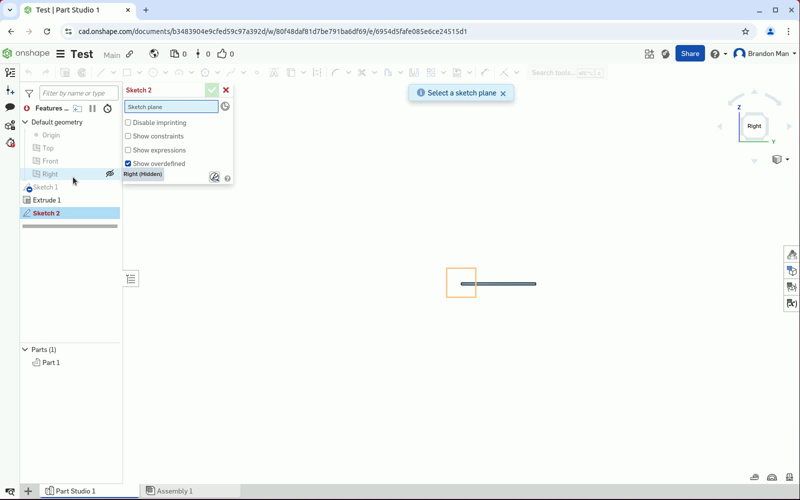
click(73, 176)
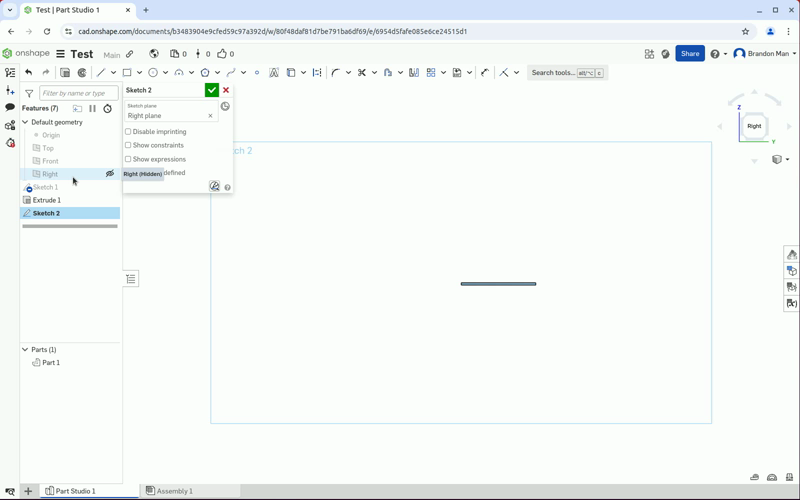
mouse_move(73, 352)
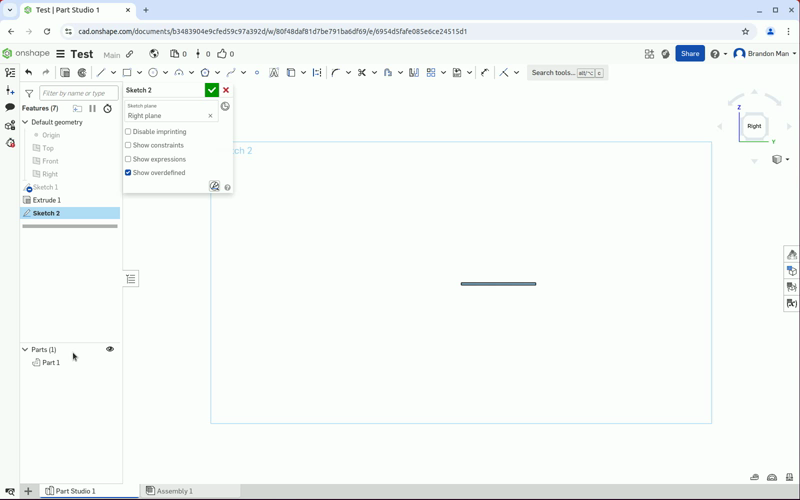
key(y)
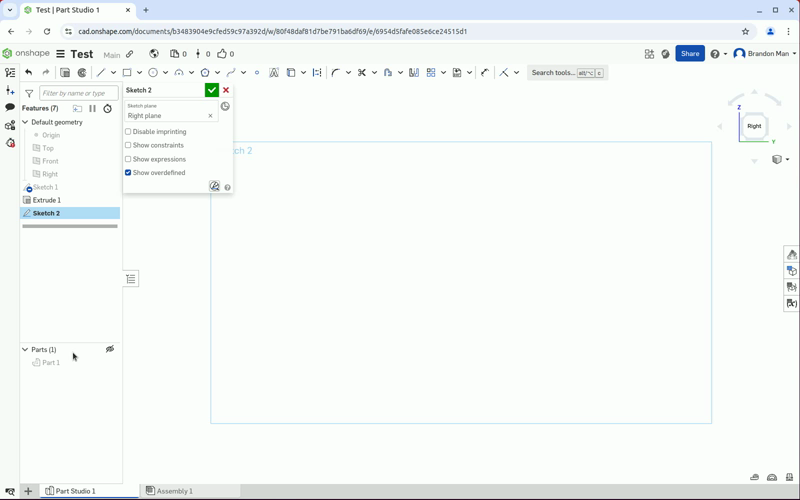
key(l)
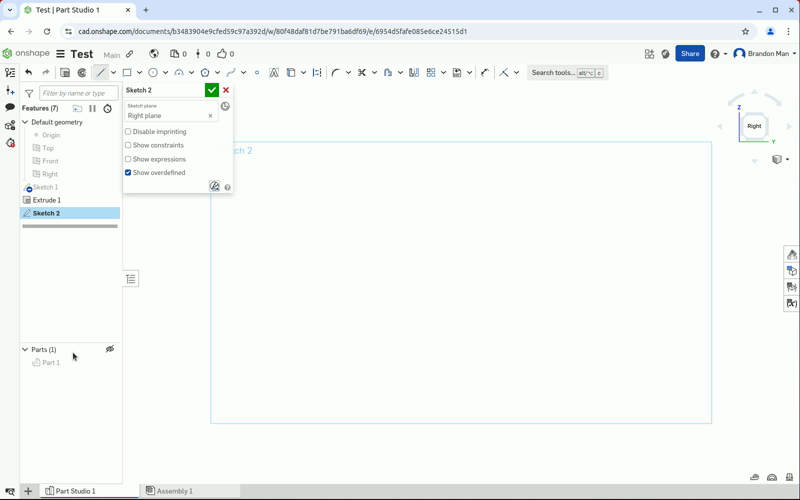
key_down(shift)
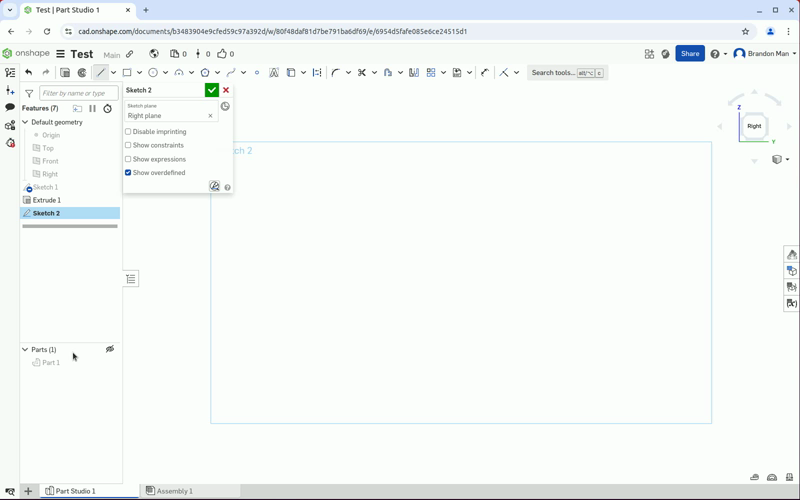
mouse_move(460, 282)
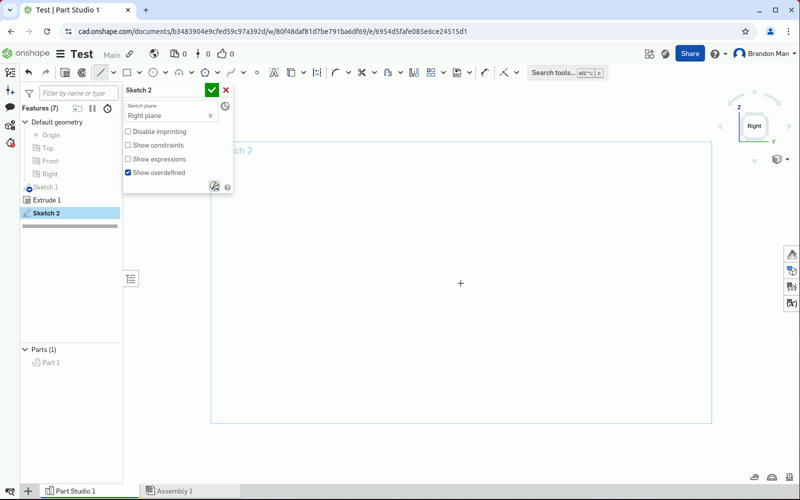
click(460, 282)
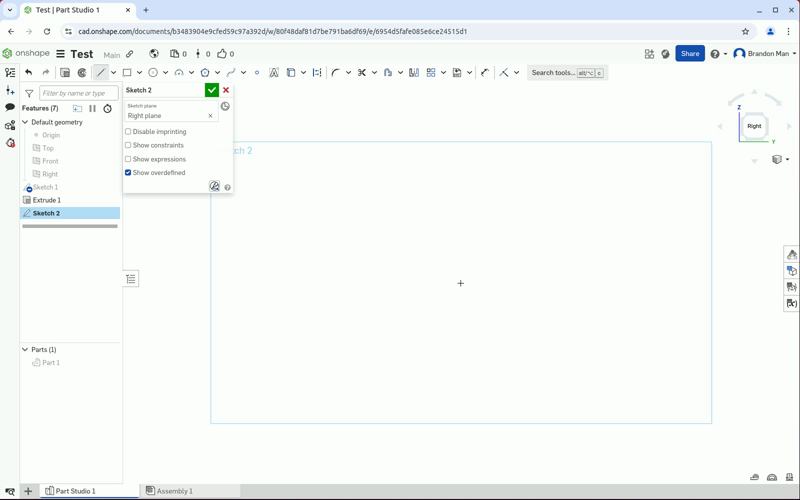
key_up(shift)
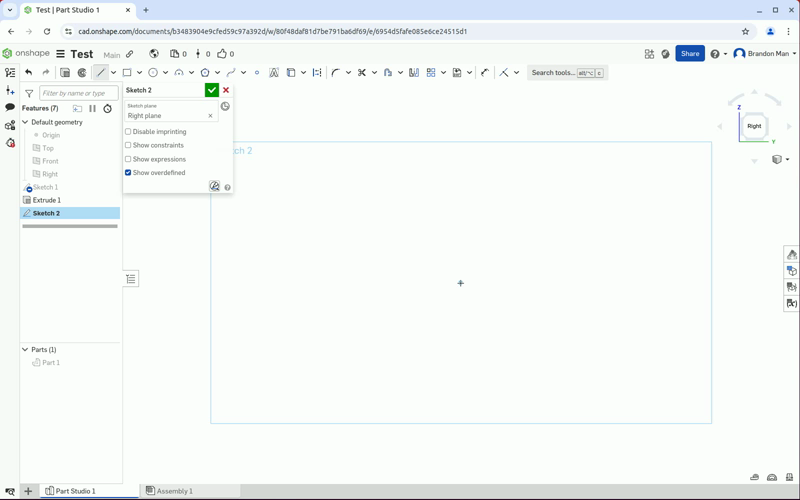
key_down(shift)
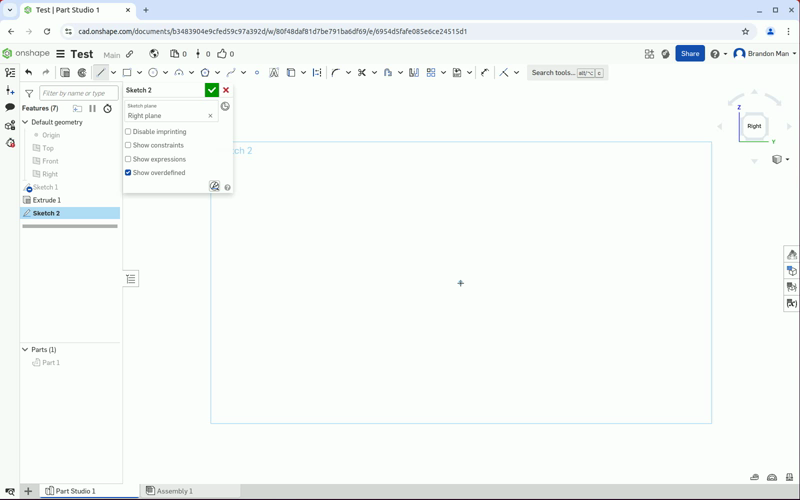
mouse_move(536, 282)
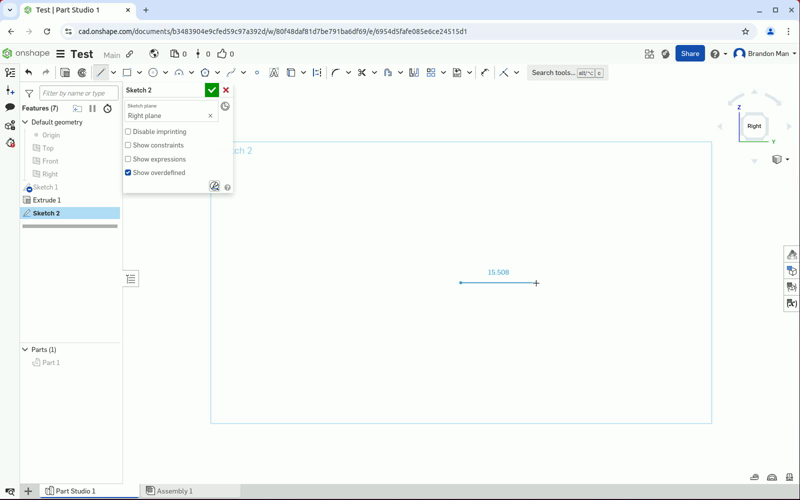
click(536, 282)
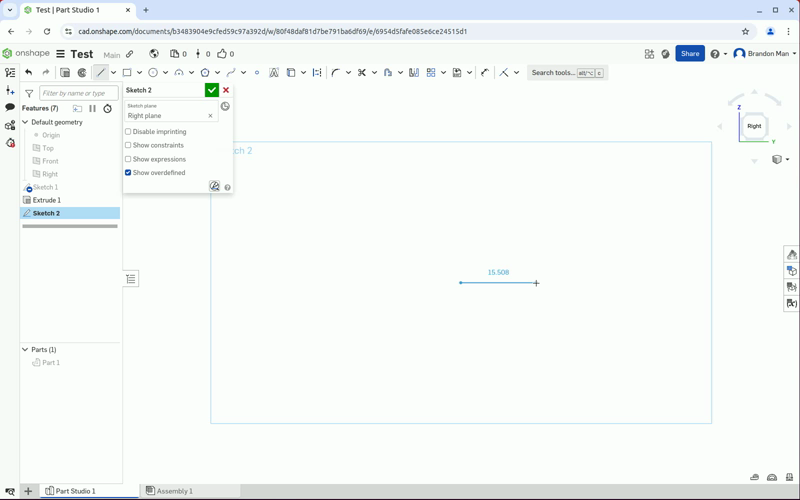
key_up(shift)
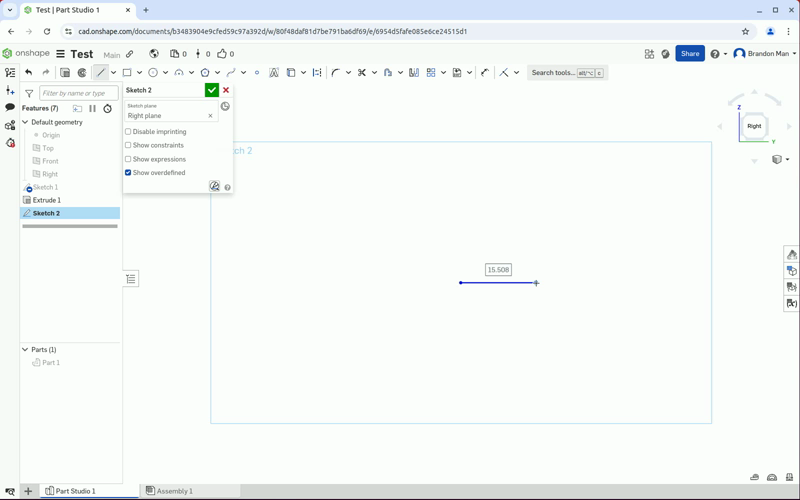
key_down(shift)
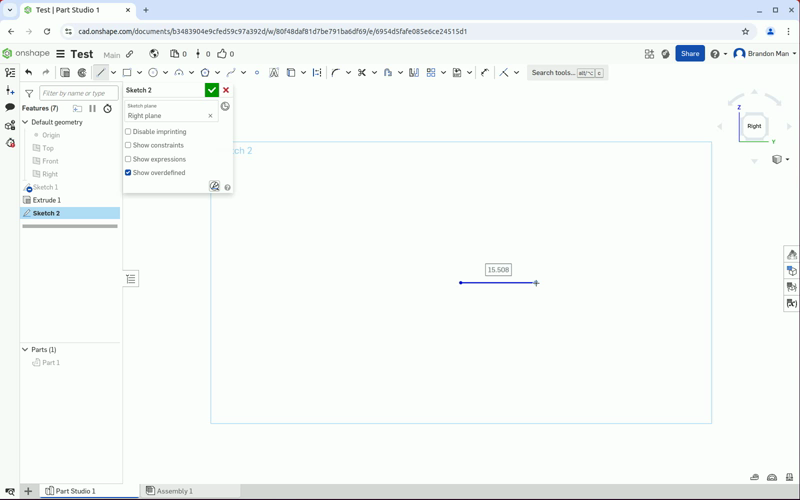
mouse_move(566, 282)
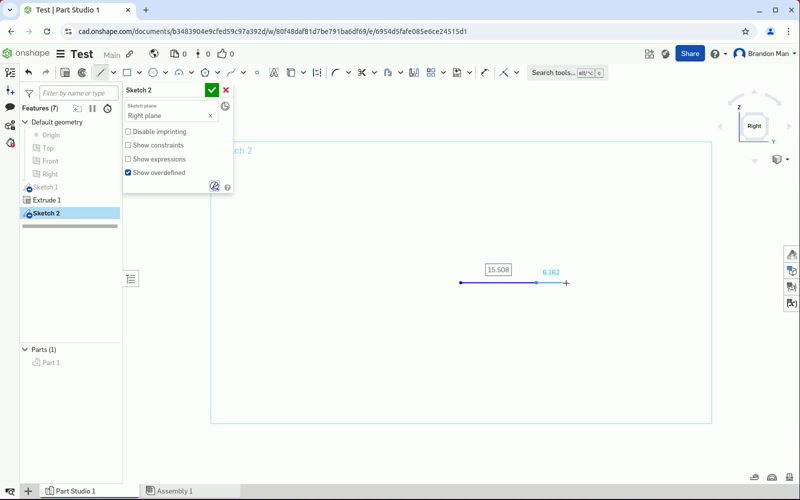
mouse_move(536, 264)
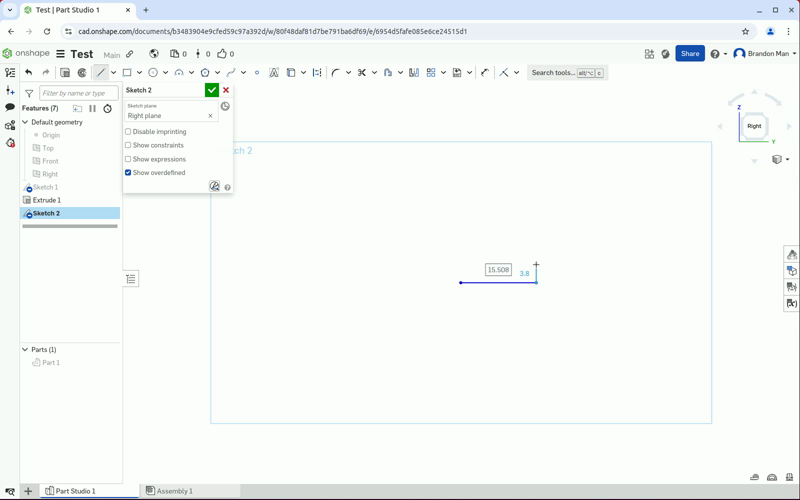
click(536, 264)
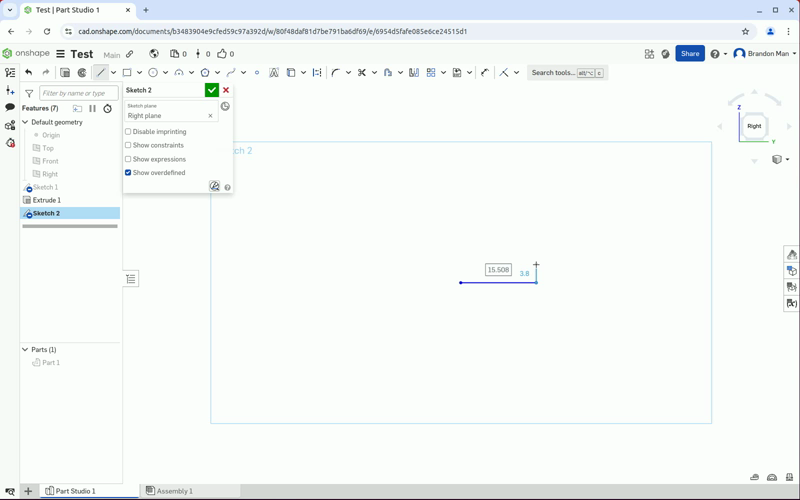
key_up(shift)
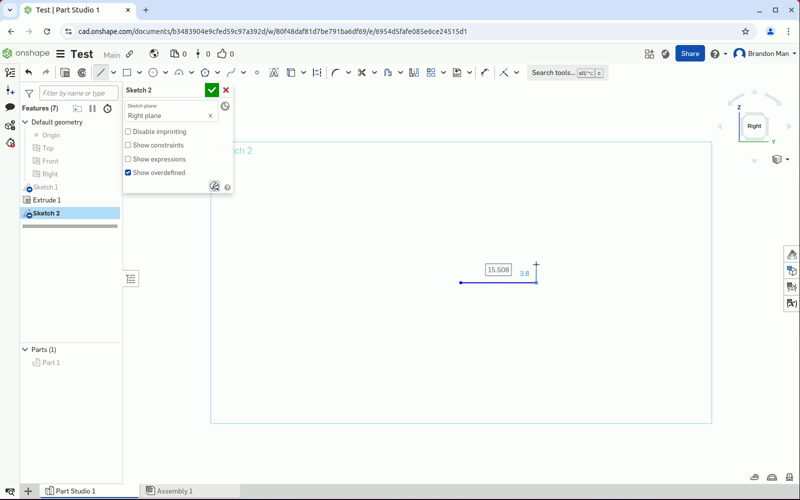
key_down(shift)
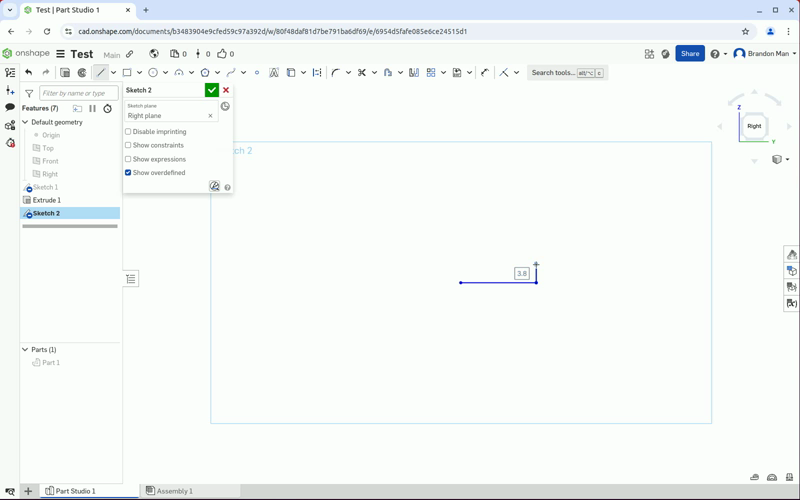
mouse_move(460, 264)
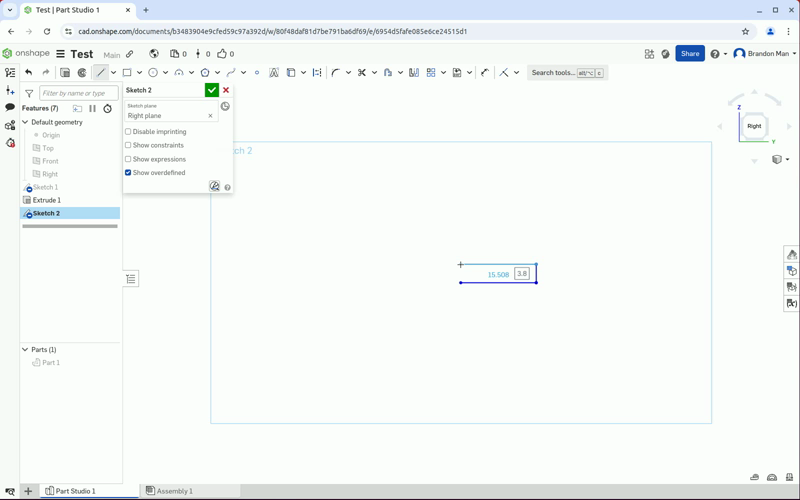
click(460, 264)
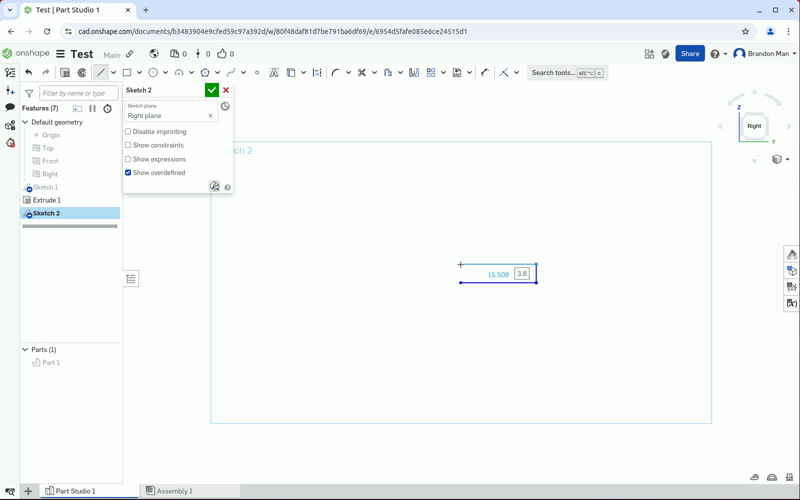
key_up(shift)
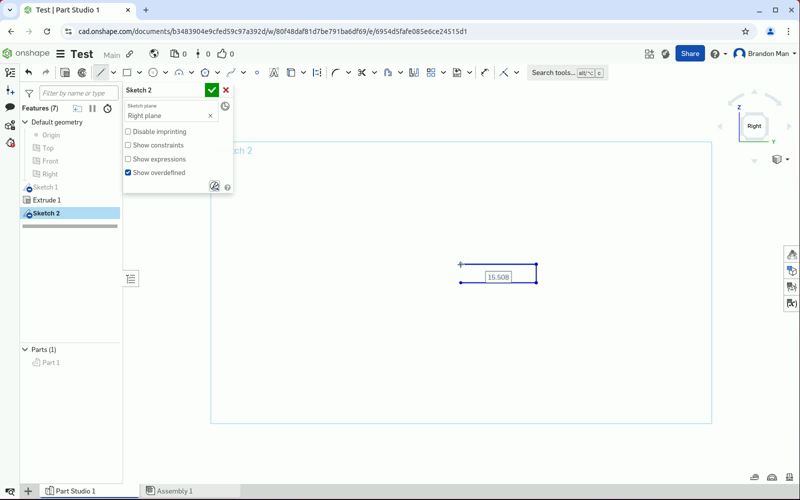
mouse_move(490, 264)
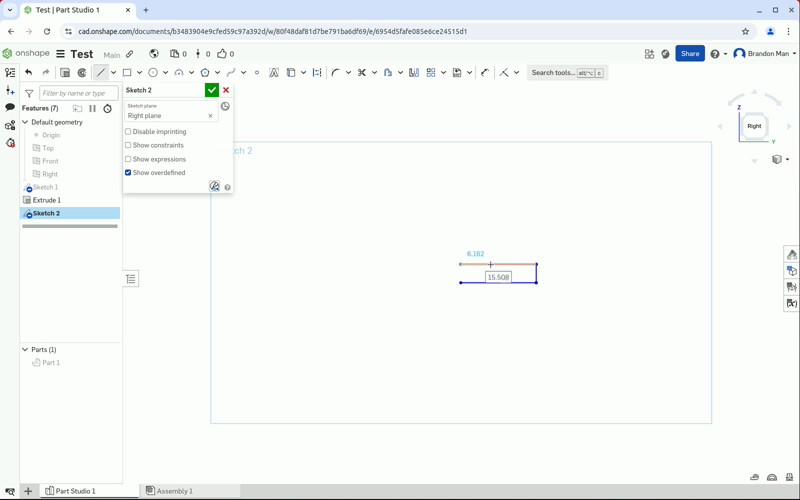
key_down(shift)
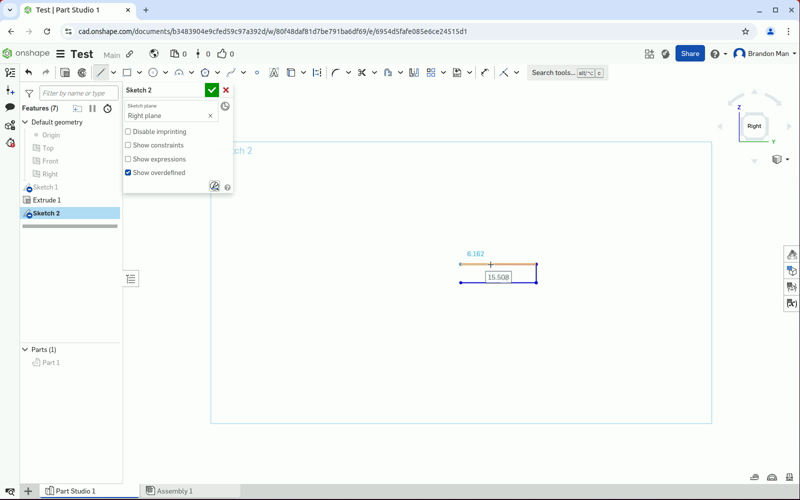
mouse_move(460, 282)
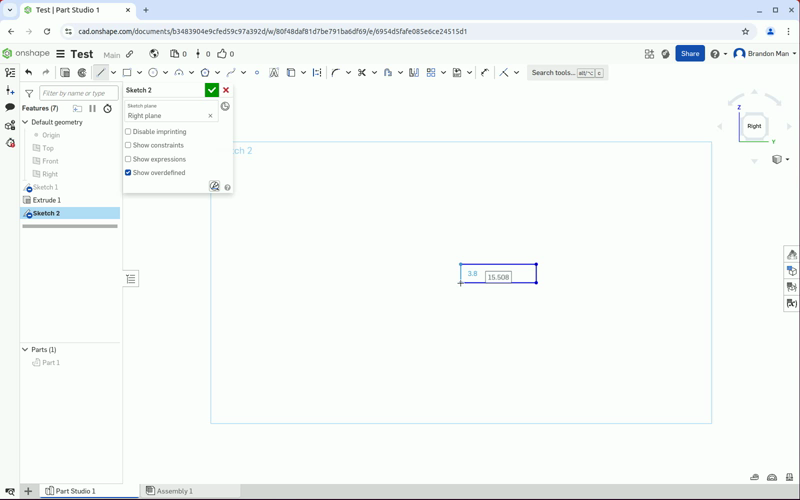
key_up(shift)
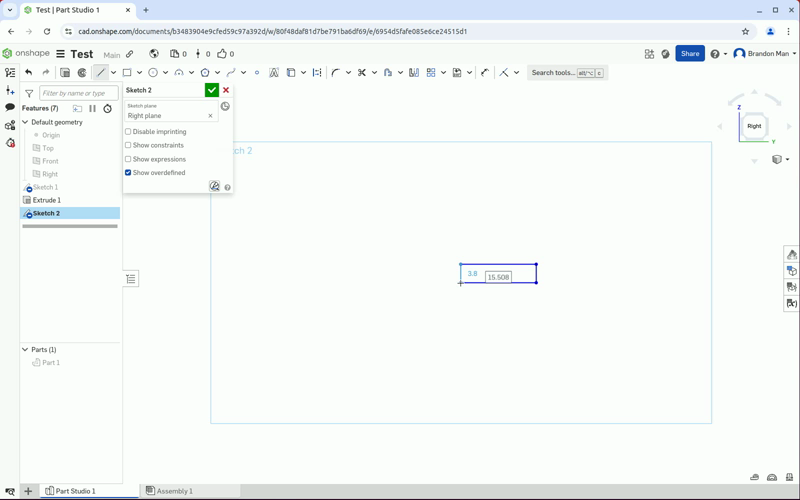
click(460, 282)
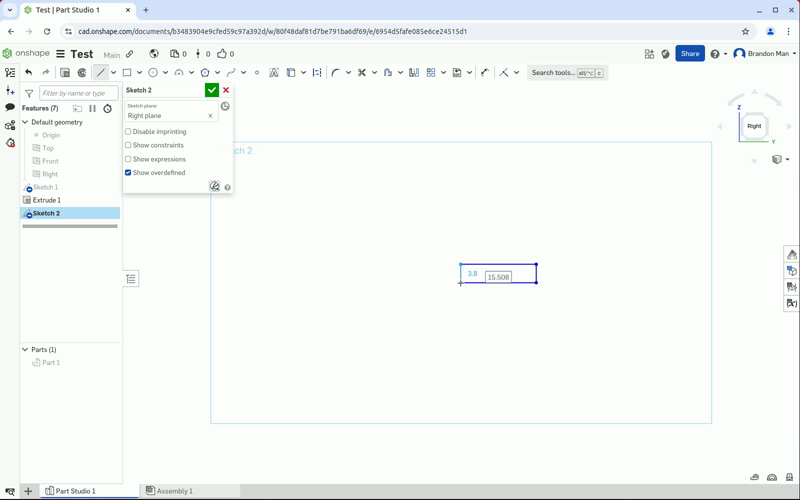
key(esc)
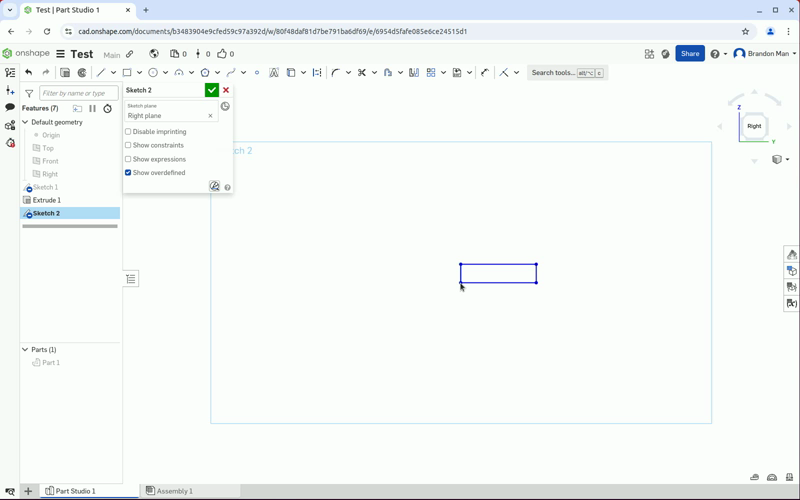
mouse_move(482, 279)
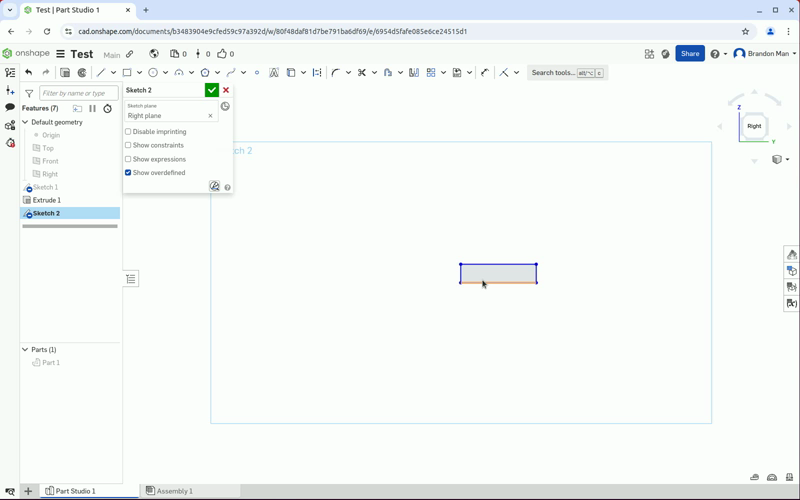
scroll(6)
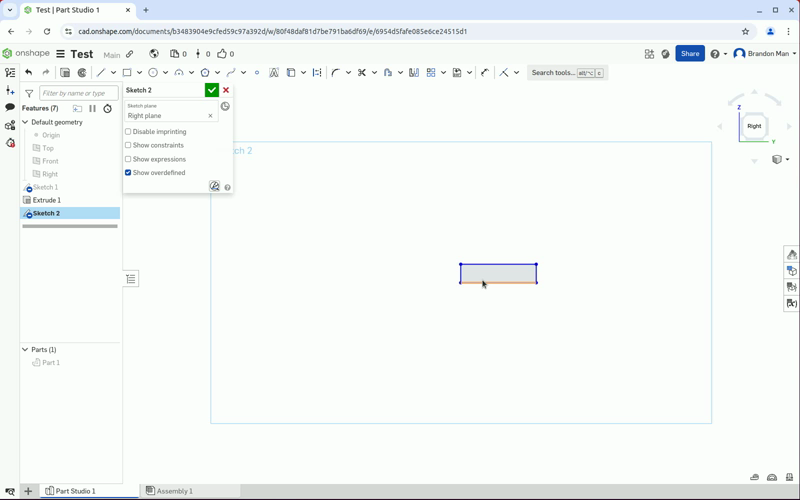
scroll(6)
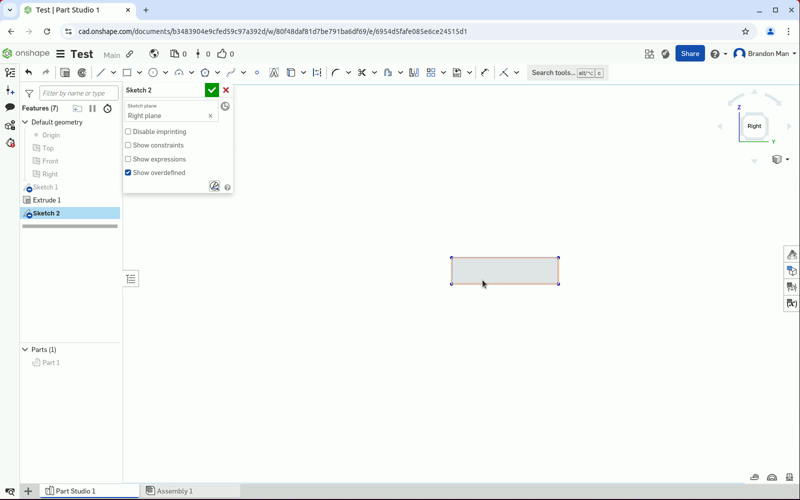
scroll(6)
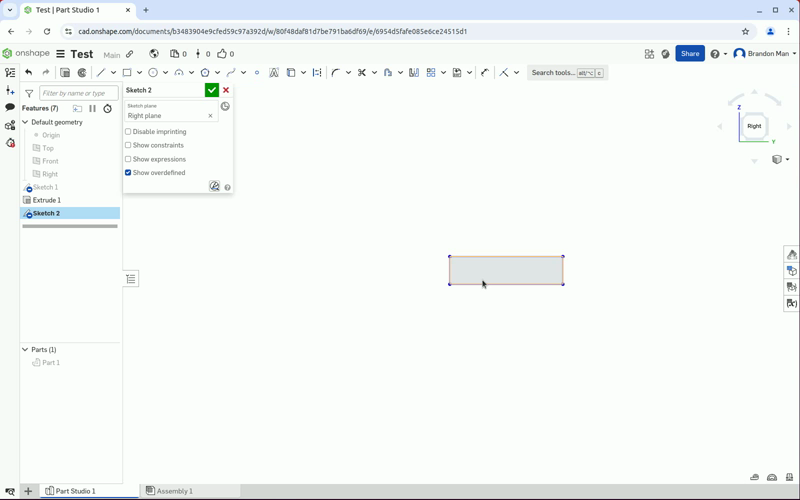
scroll(6)
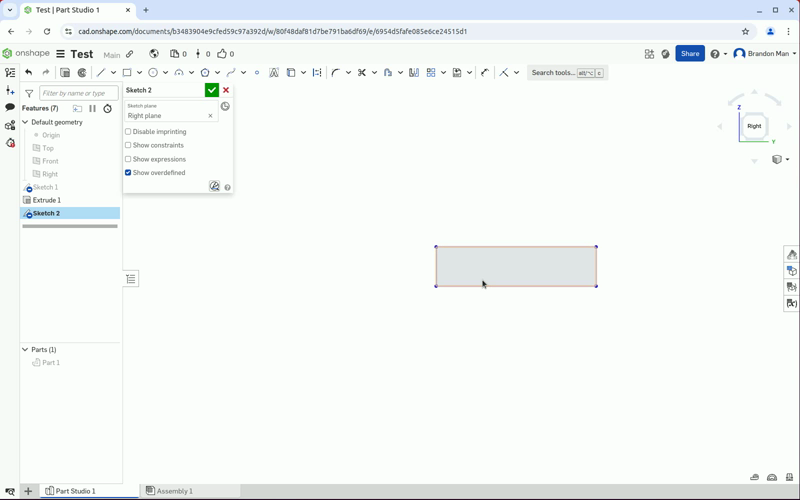
scroll(6)
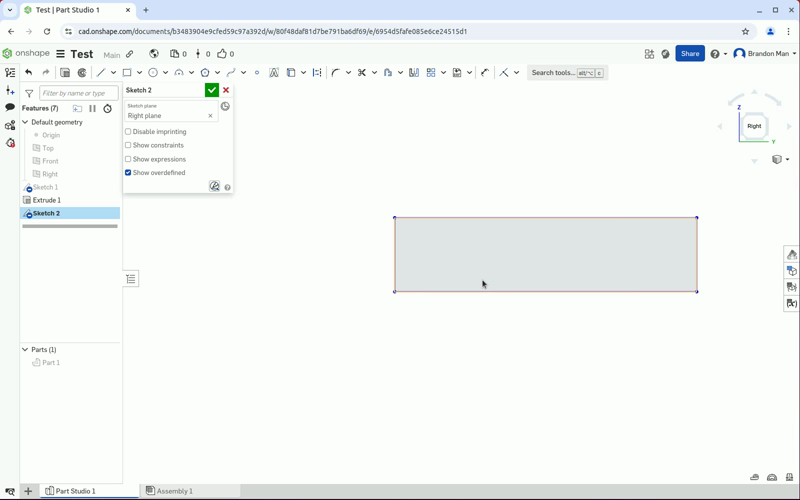
scroll(6)
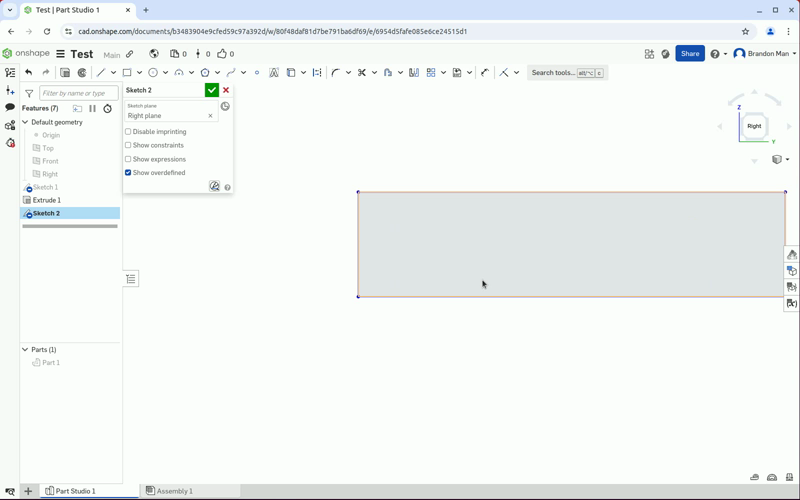
scroll(6)
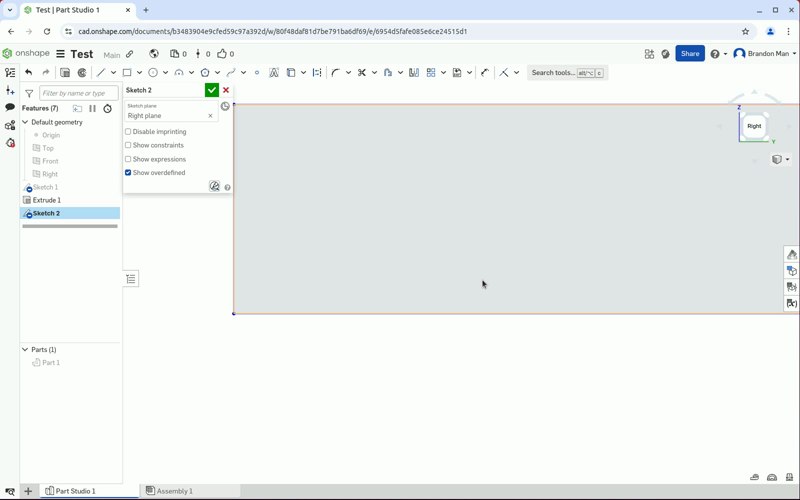
click(482, 279)
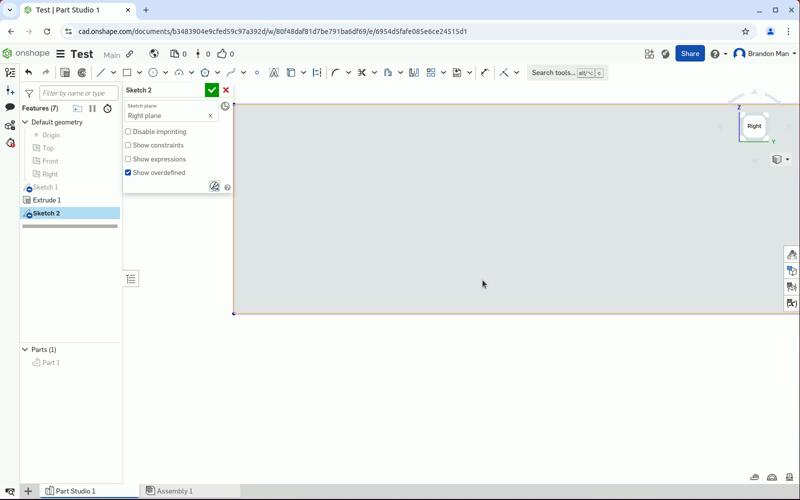
scroll(-6)
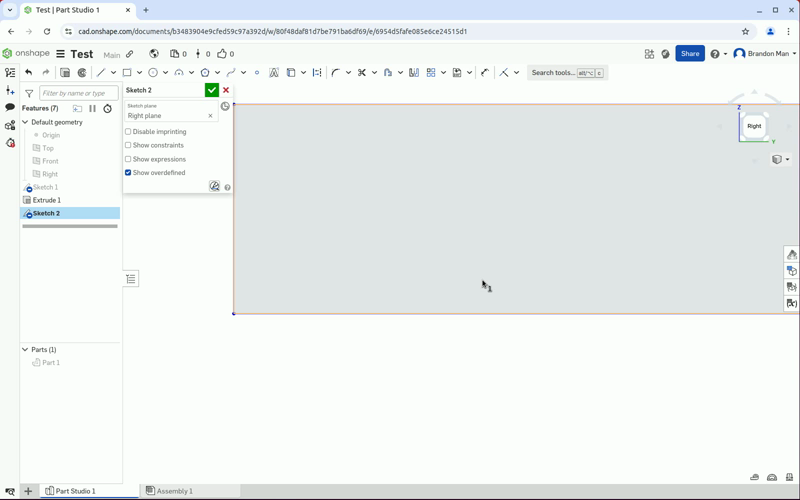
scroll(-6)
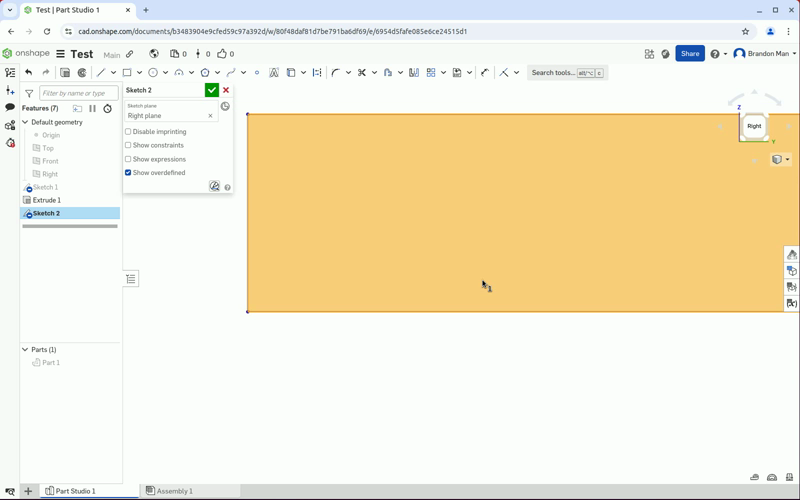
scroll(-6)
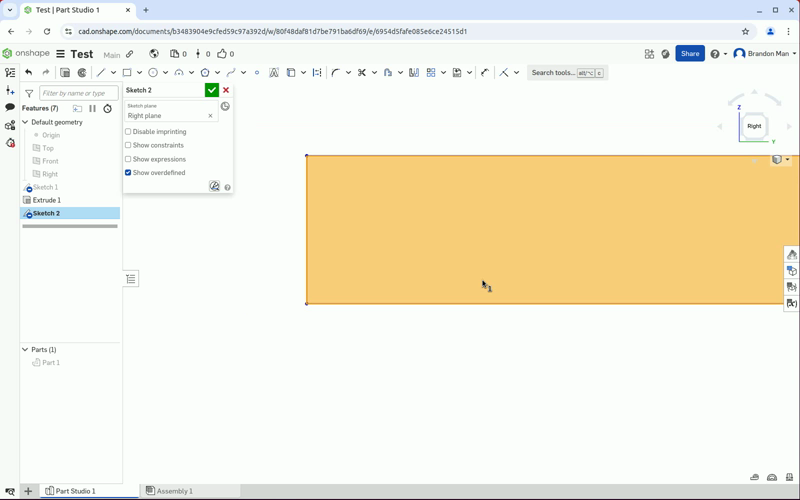
scroll(-6)
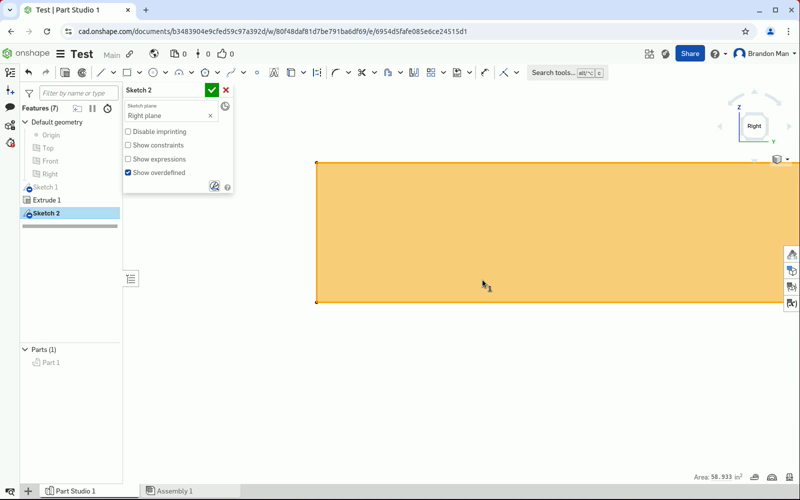
scroll(-6)
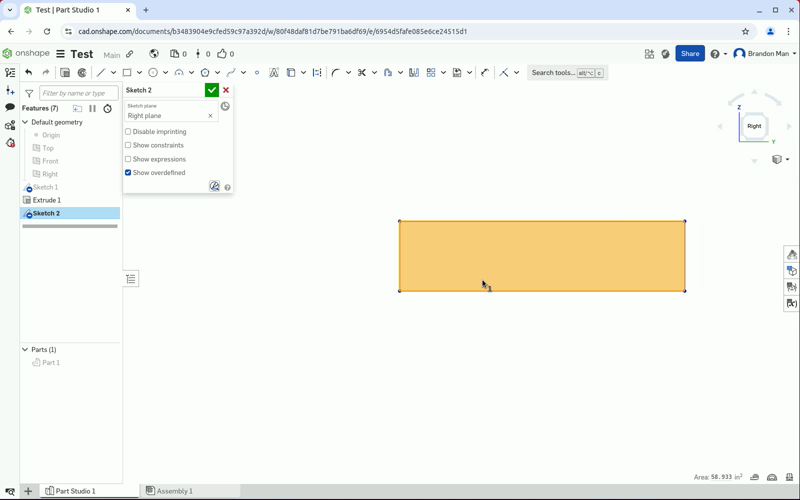
scroll(-6)
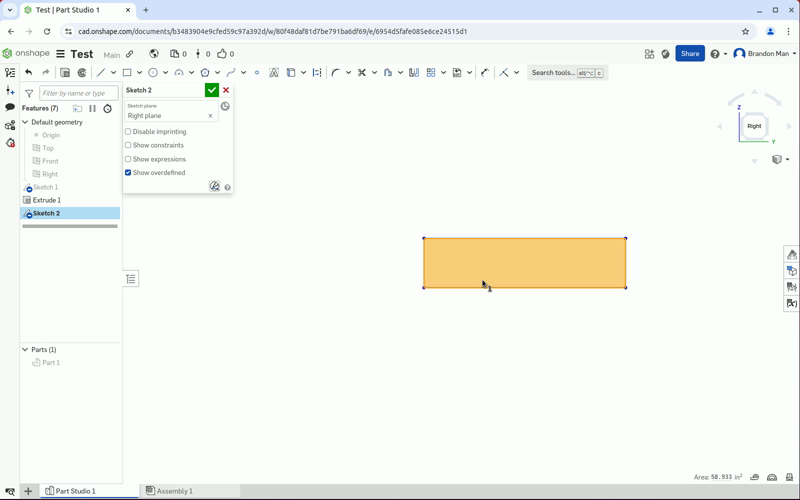
scroll(-6)
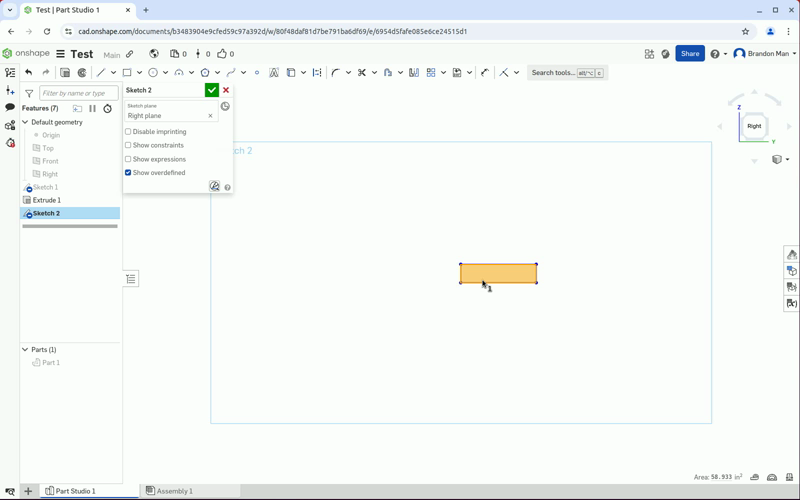
mouse_move(73, 352)
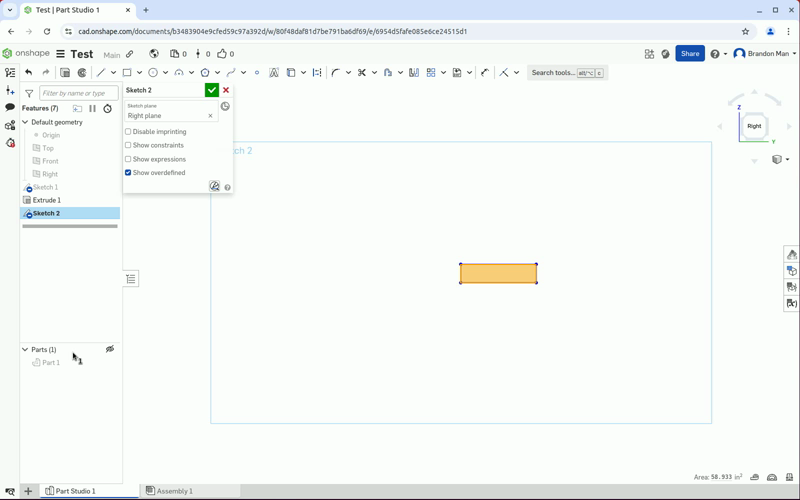
key(shift+y)
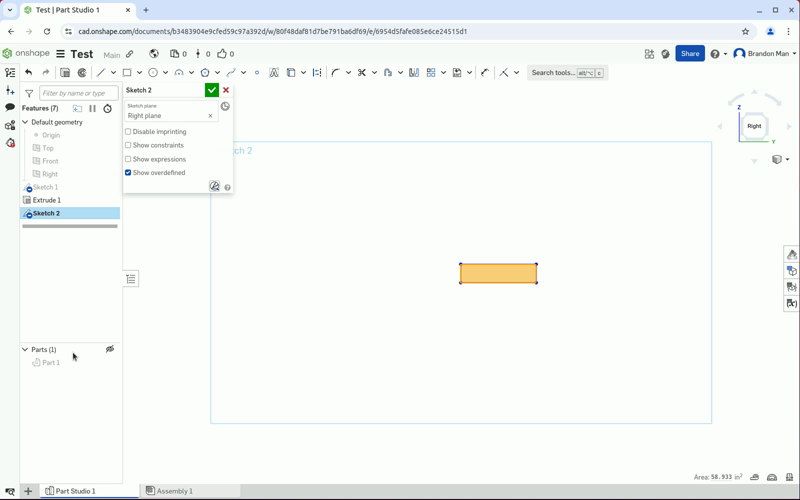
key(shift+e)
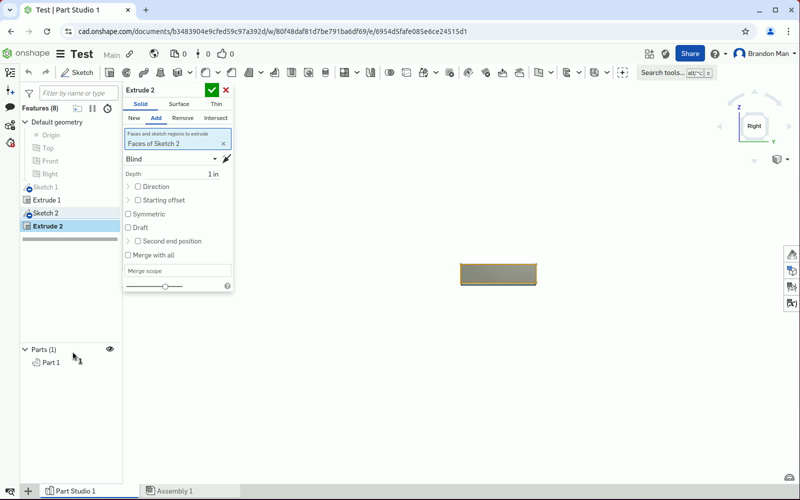
mouse_move(143, 106)
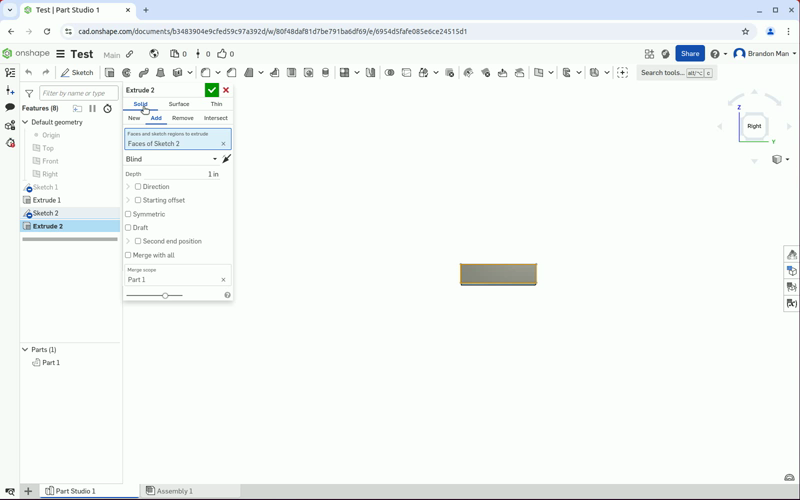
click(143, 106)
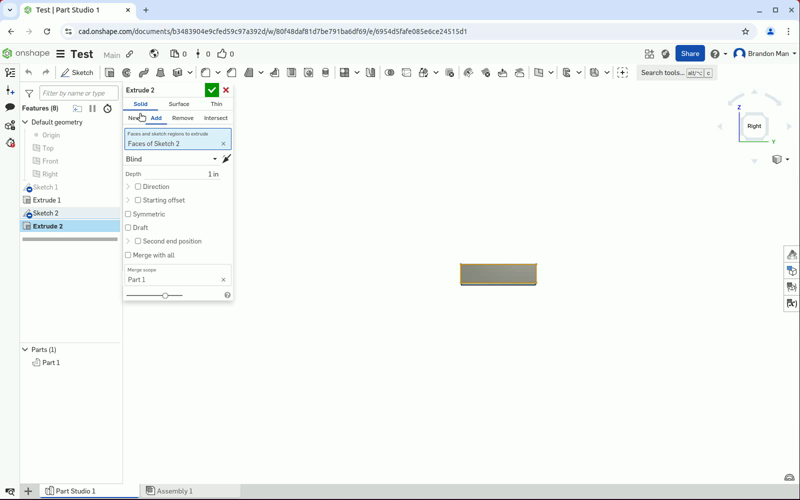
mouse_move(137, 120)
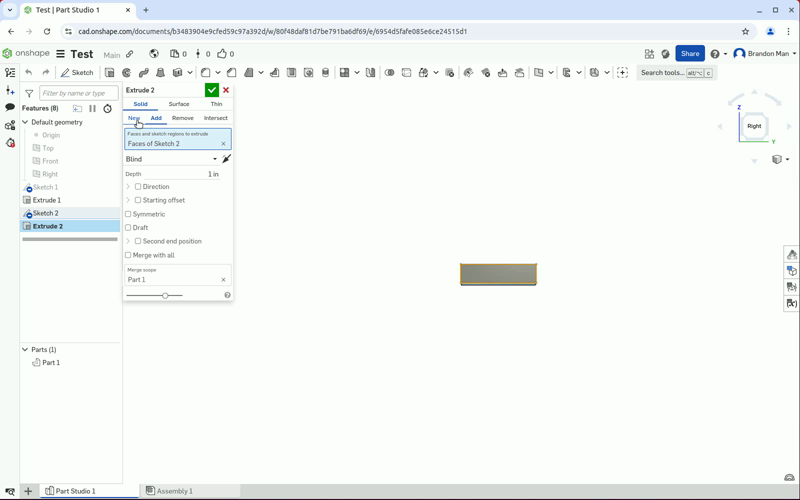
click(137, 120)
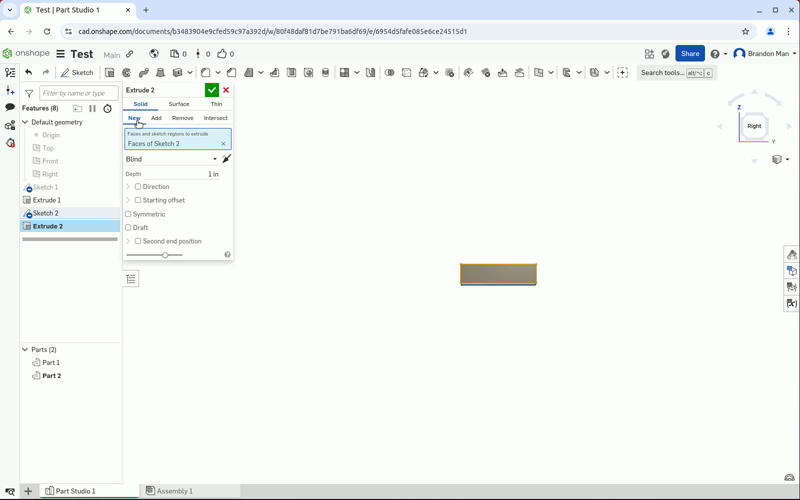
key(tab, 4)
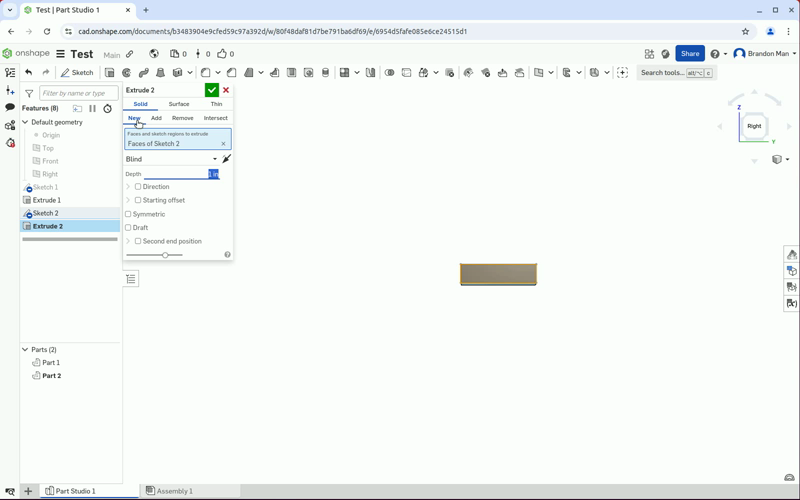
text(0.481)
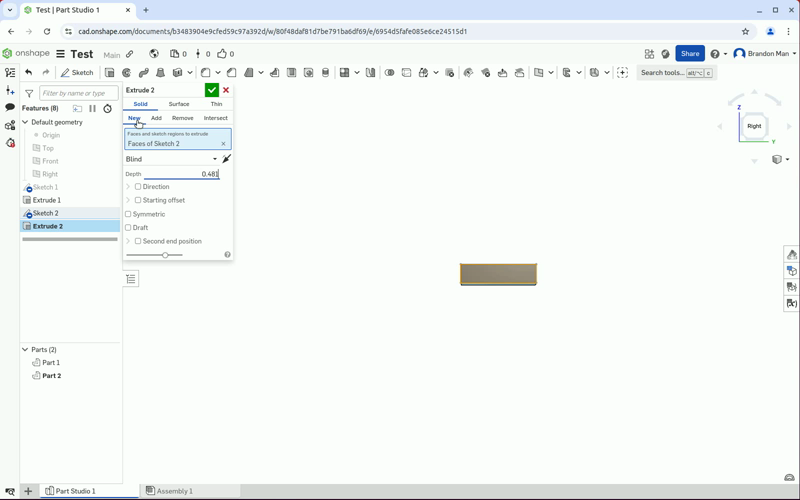
key(enter)
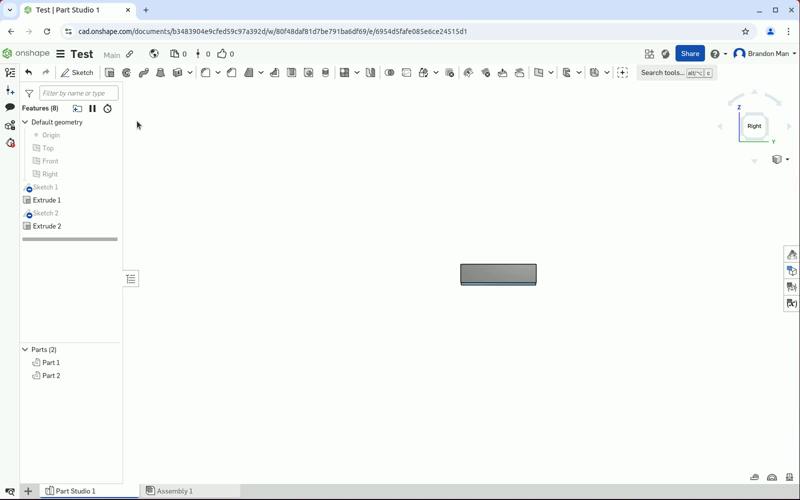
key(shift+h)
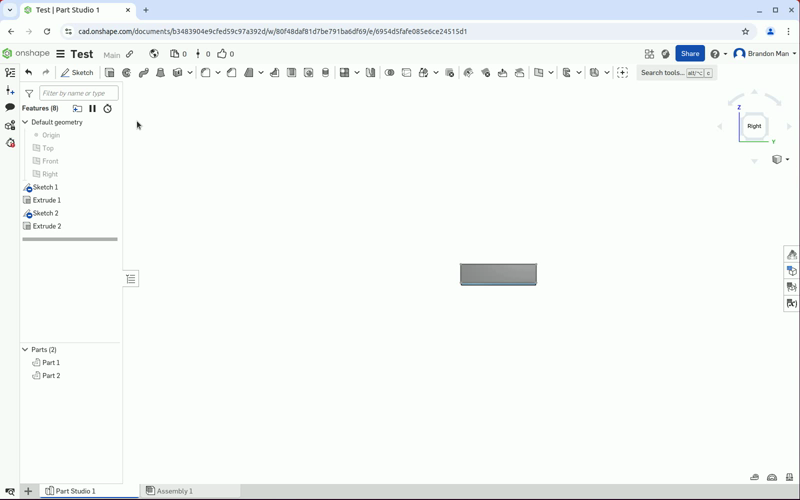
key(shift+h)
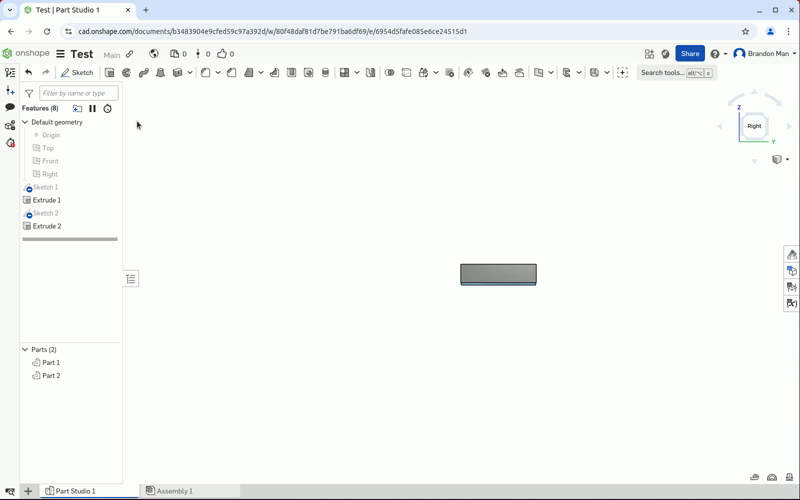
mouse_move(73, 189)
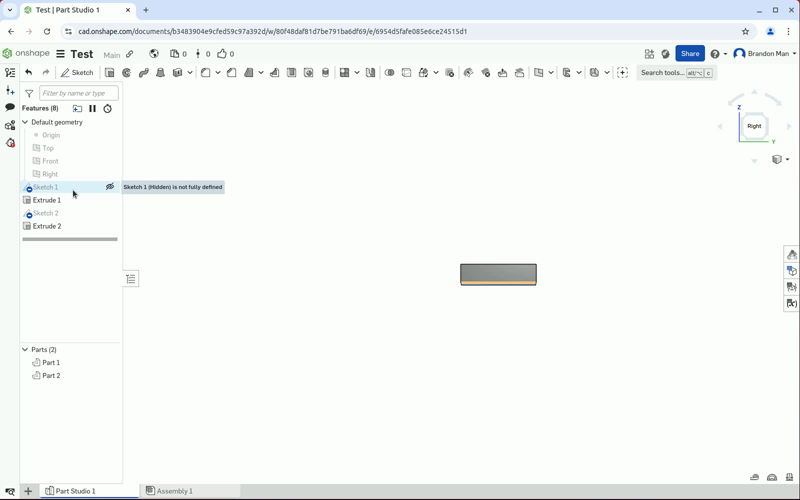
click(73, 189)
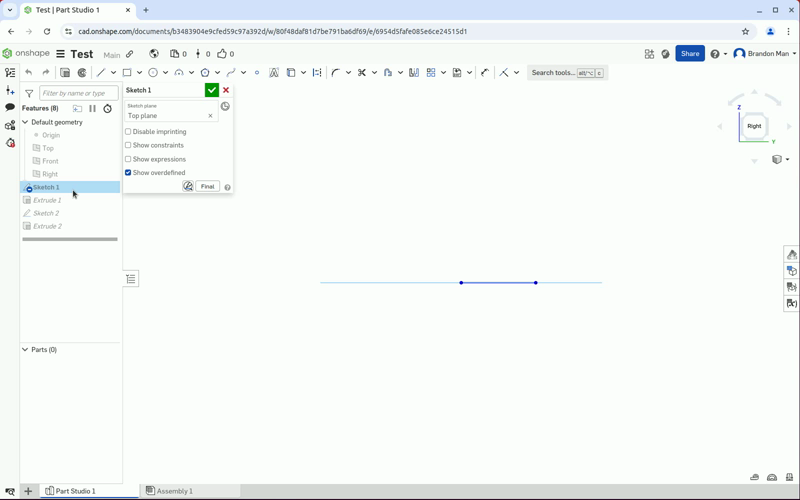
mouse_move(229, 92)
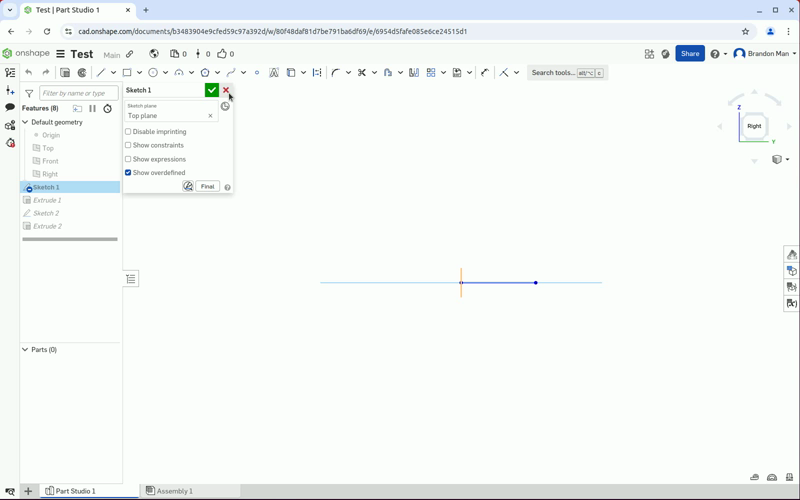
click(229, 92)
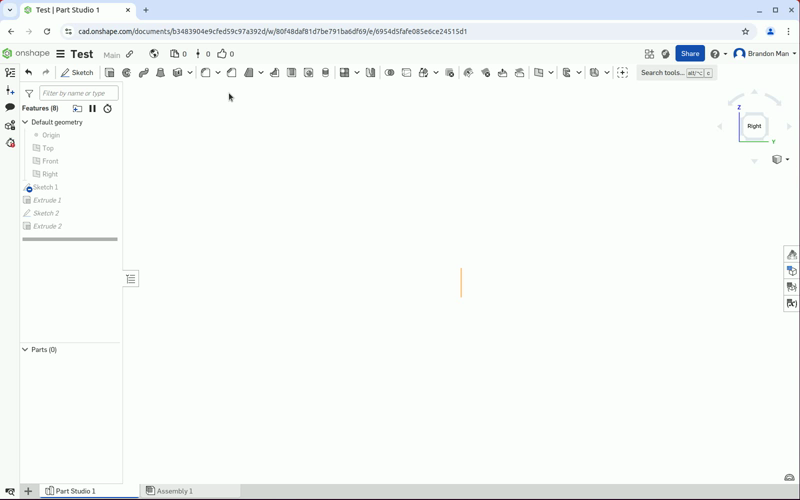
mouse_move(73, 352)
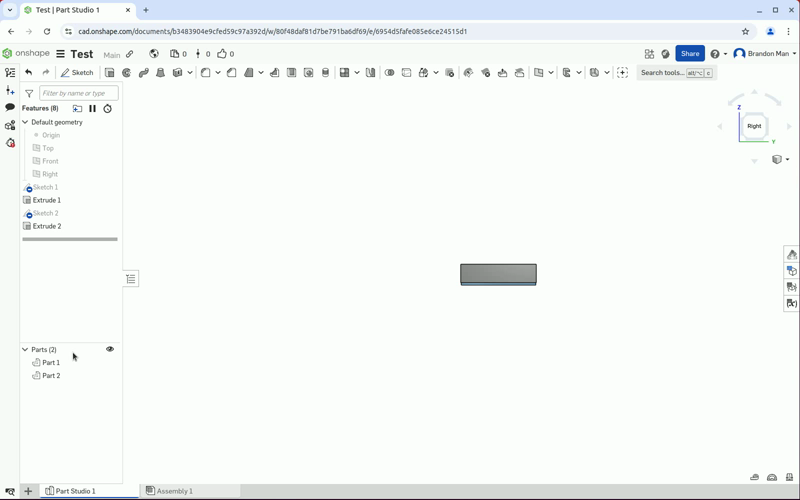
key(y)
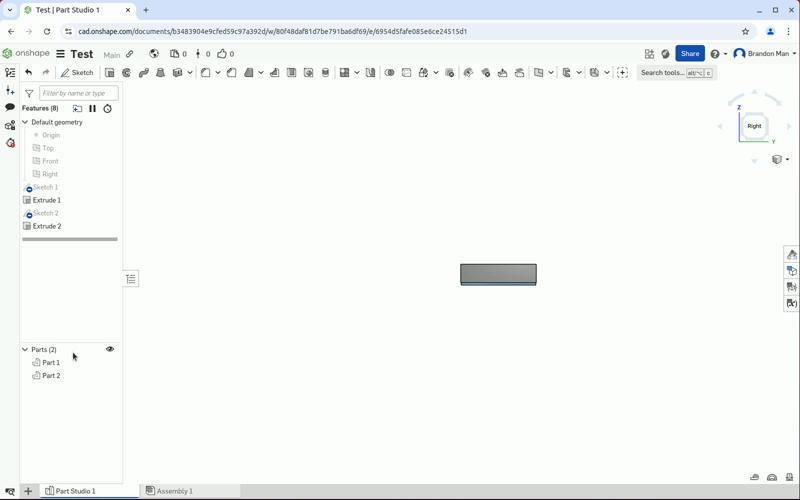
key(shift+p)
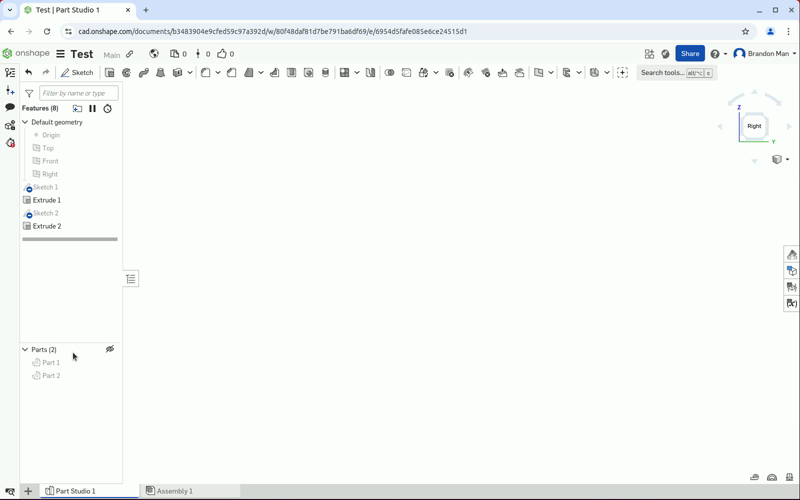
key(space)
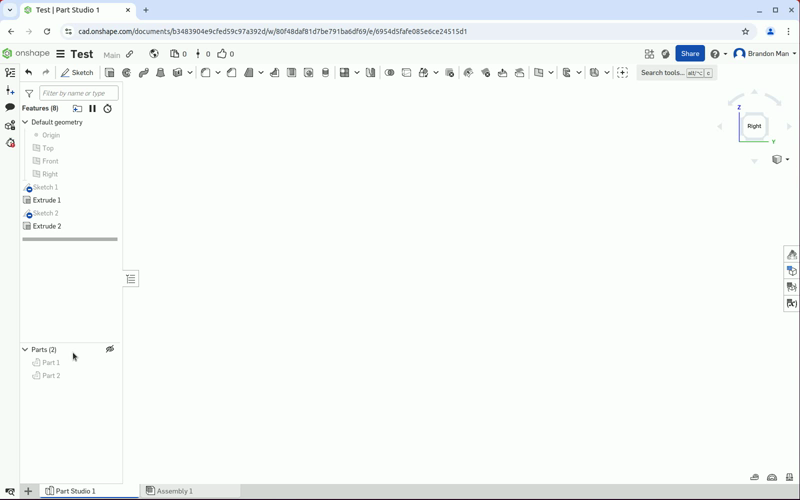
key_down(shift)
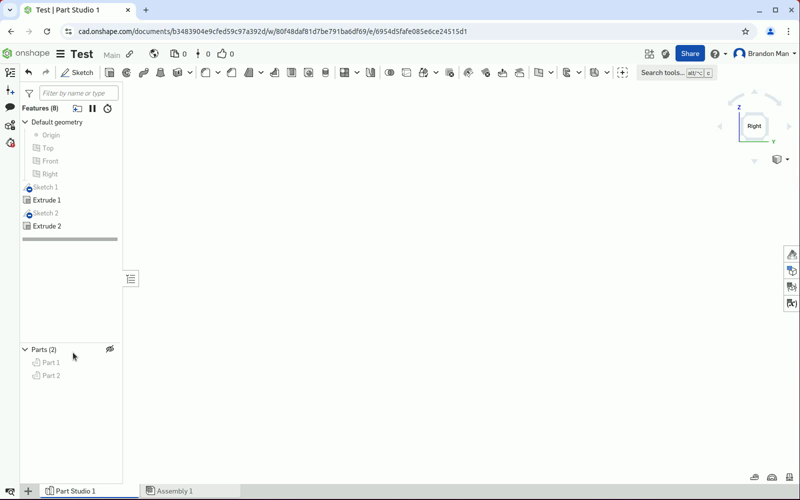
key(right)
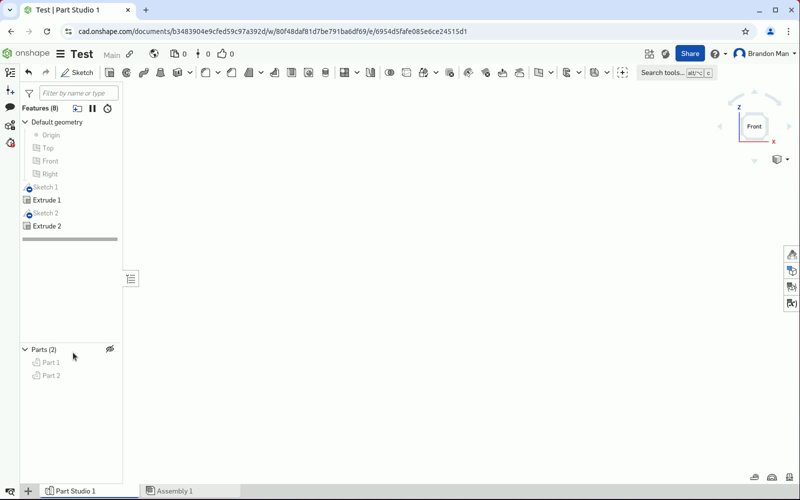
key_up(shift)
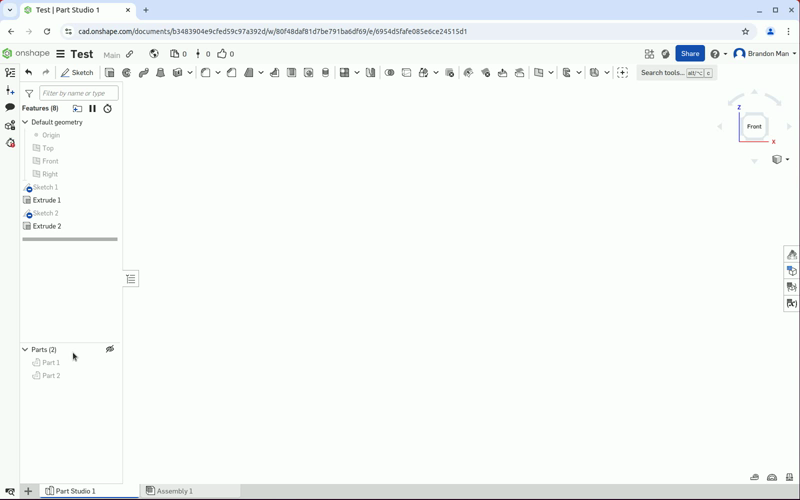
mouse_move(73, 352)
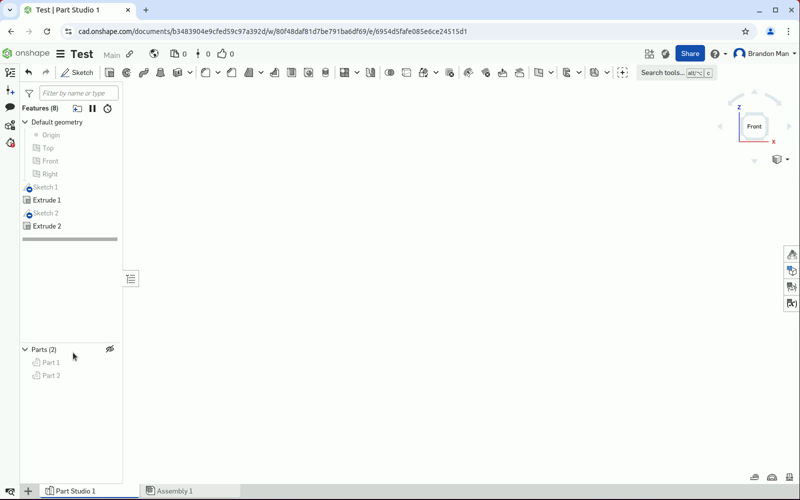
key(shift+y)
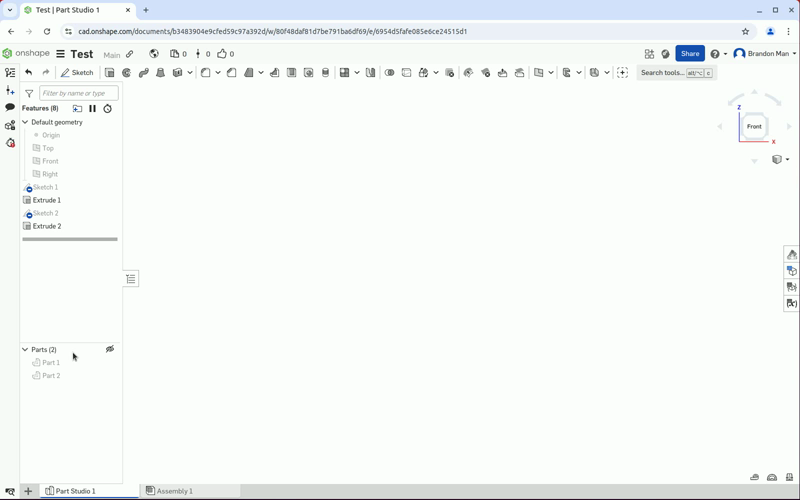
key(shift+s)
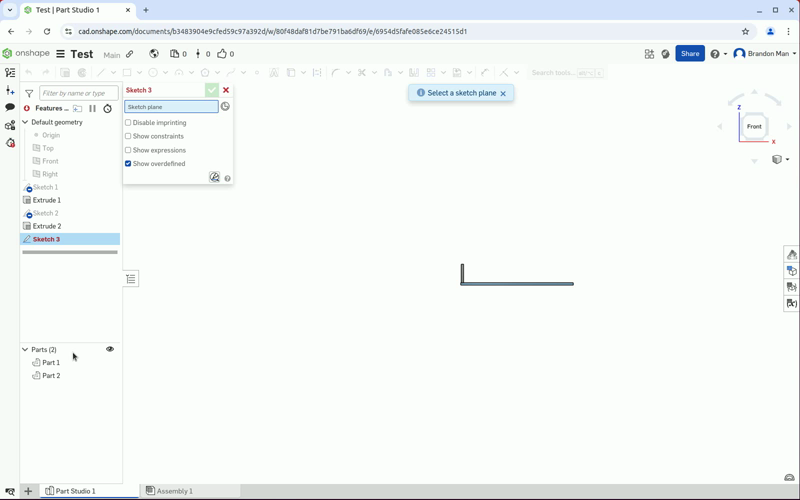
mouse_move(73, 163)
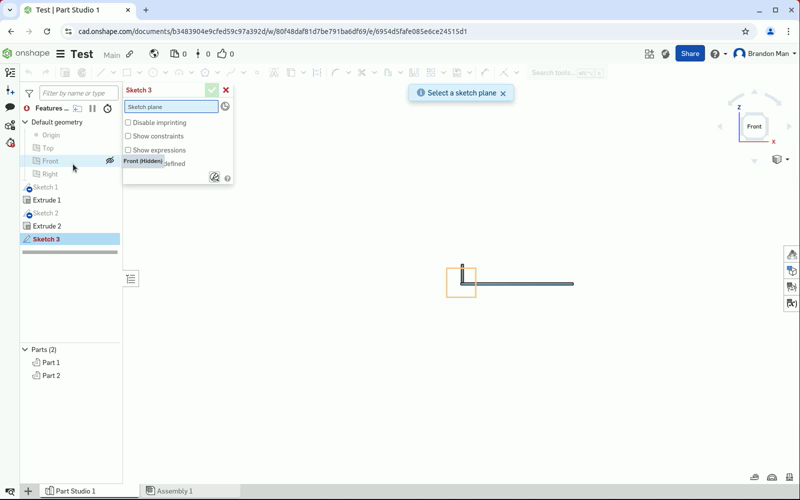
click(73, 163)
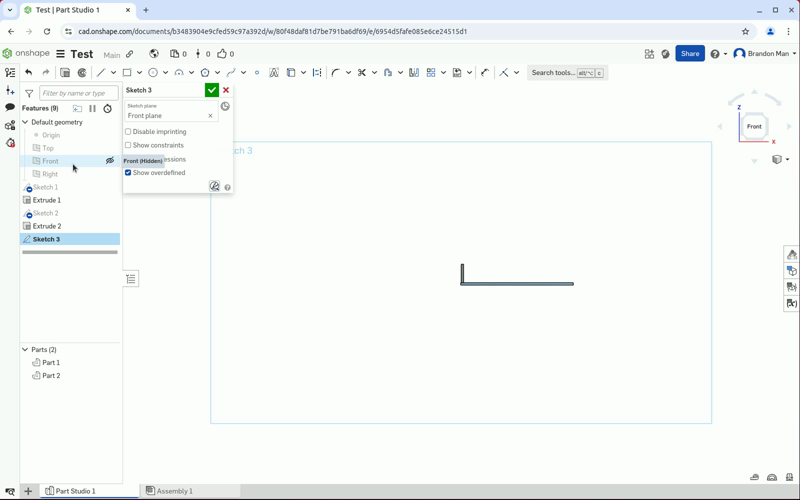
mouse_move(73, 352)
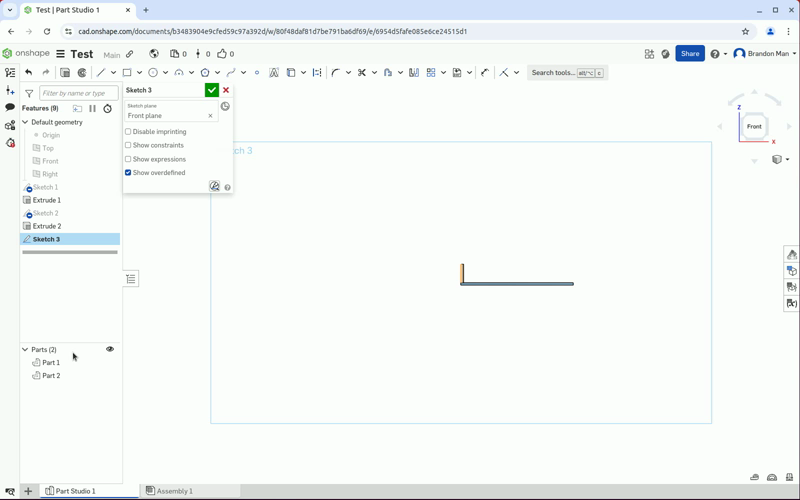
key(y)
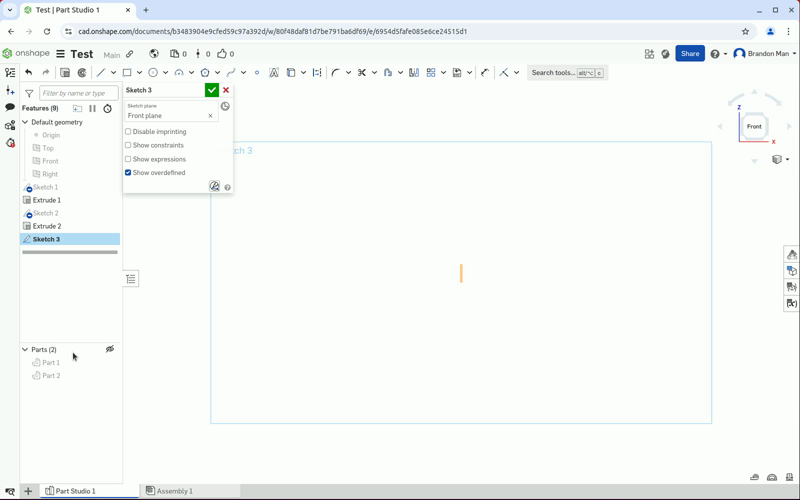
key(l)
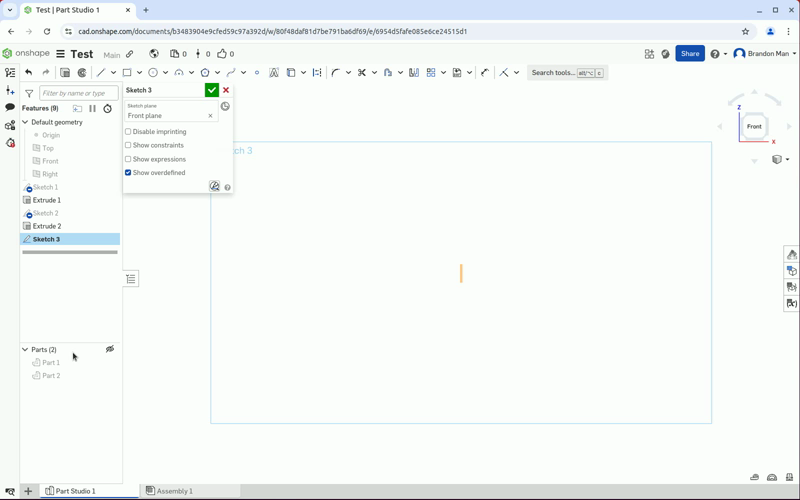
key_down(shift)
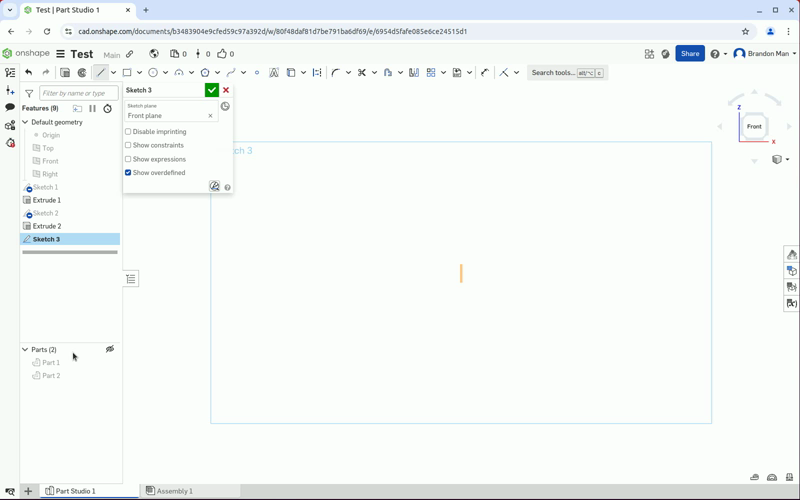
mouse_move(463, 282)
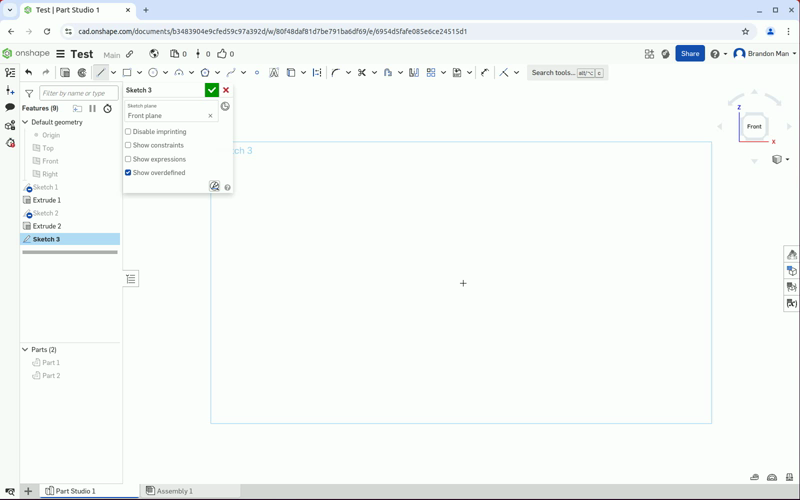
click(463, 282)
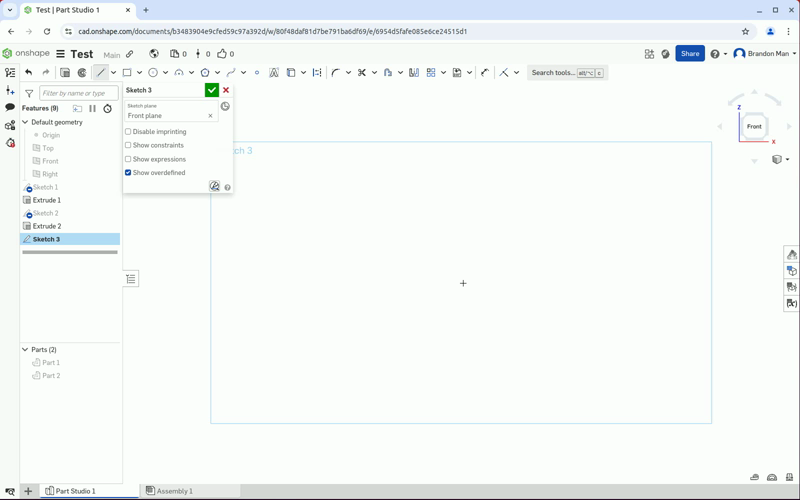
key_up(shift)
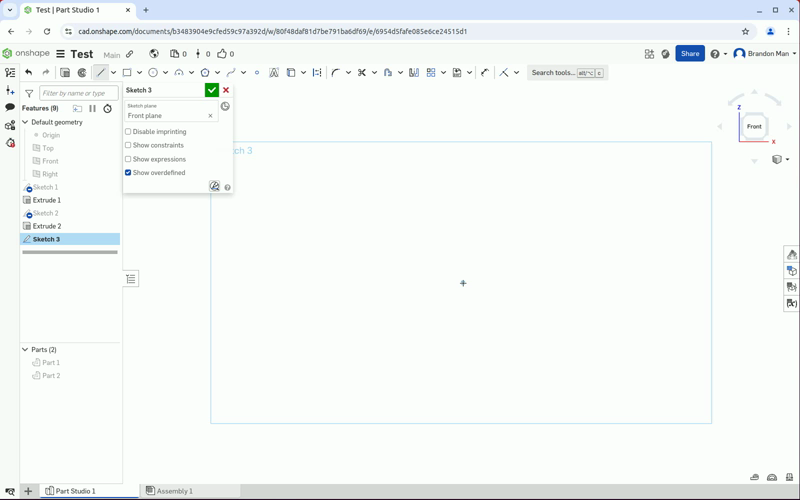
key_down(shift)
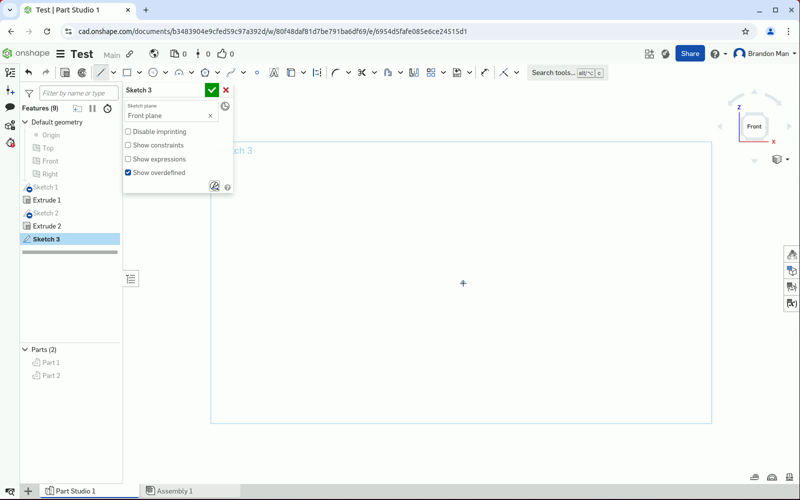
mouse_move(572, 282)
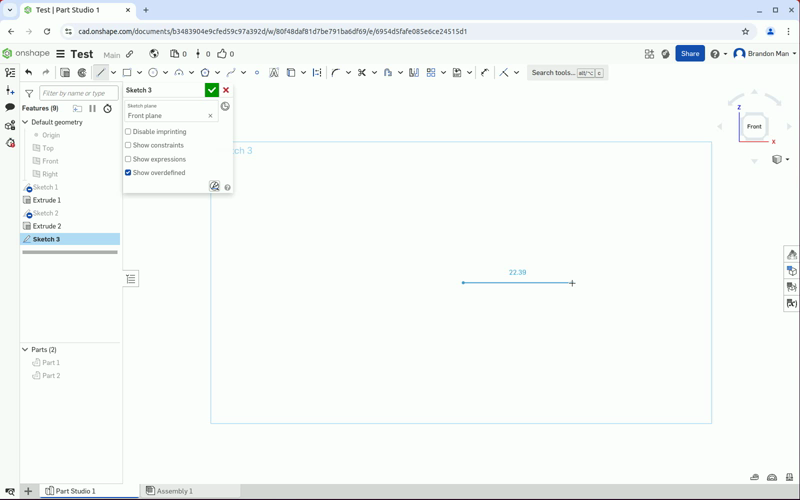
click(572, 282)
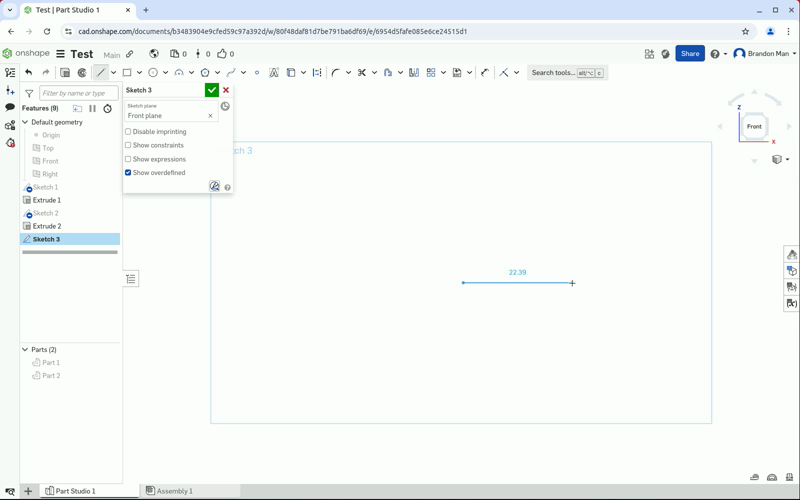
key_up(shift)
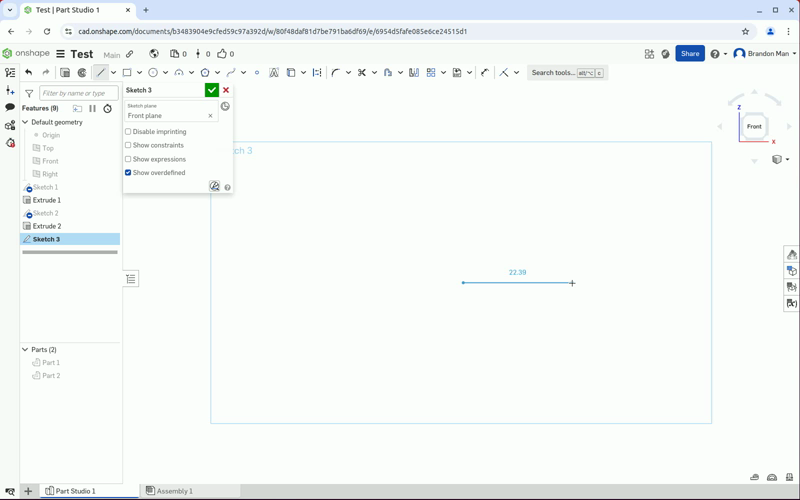
key_down(shift)
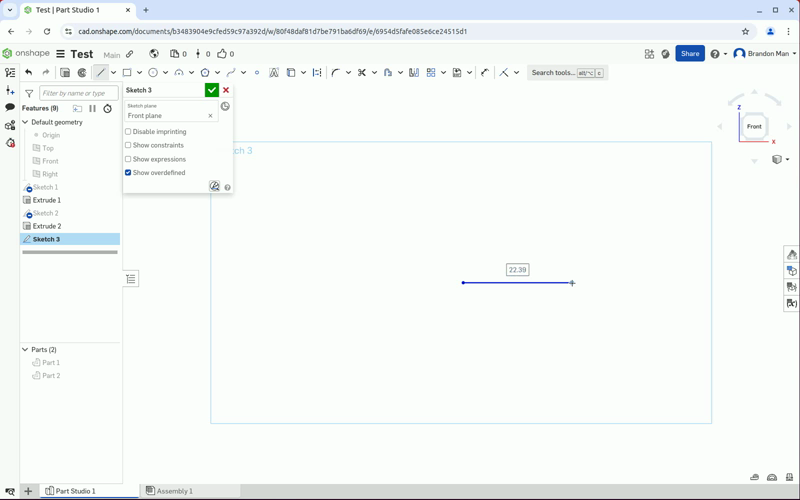
mouse_move(589, 282)
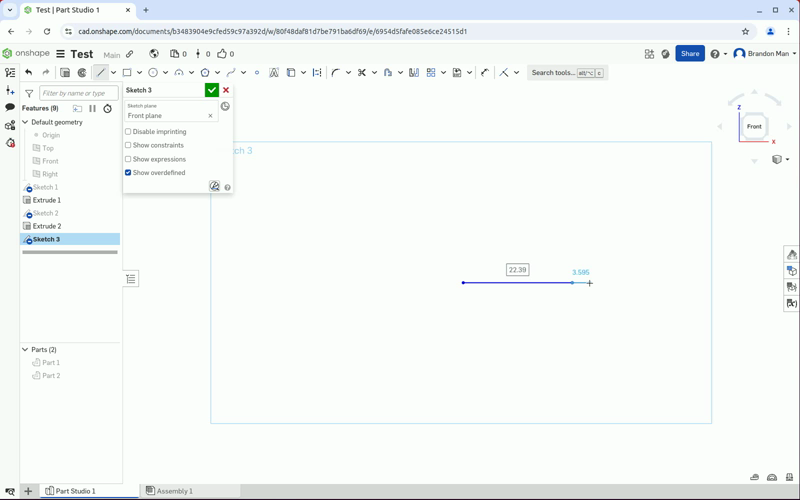
mouse_move(572, 264)
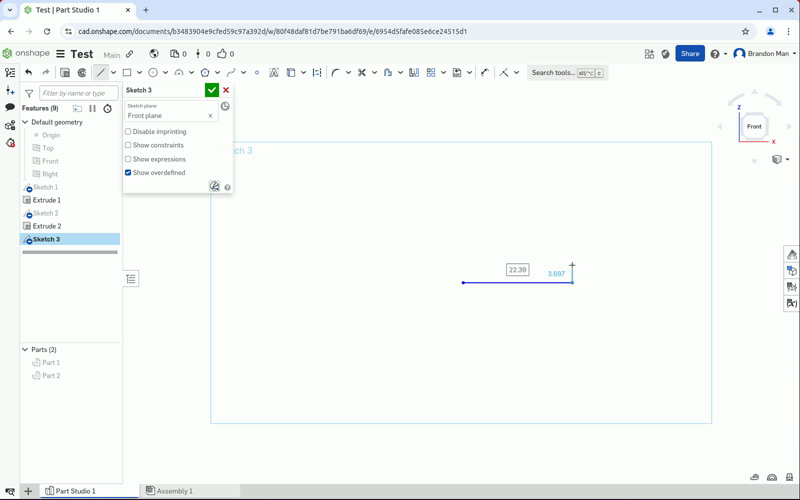
click(572, 264)
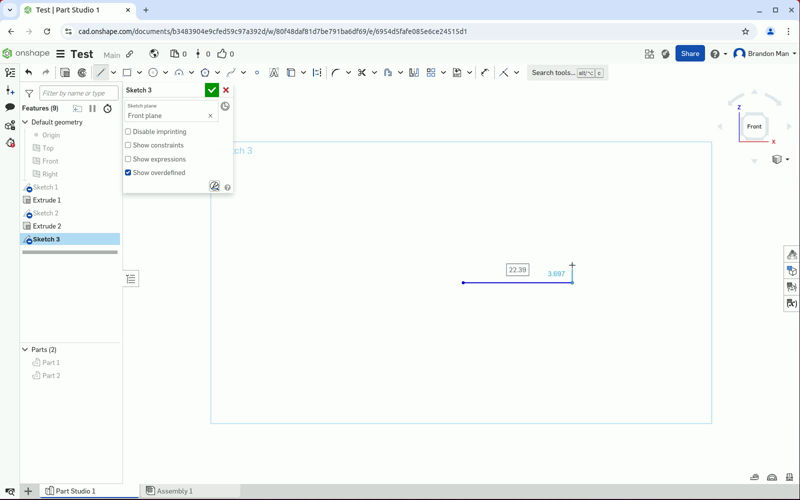
key_up(shift)
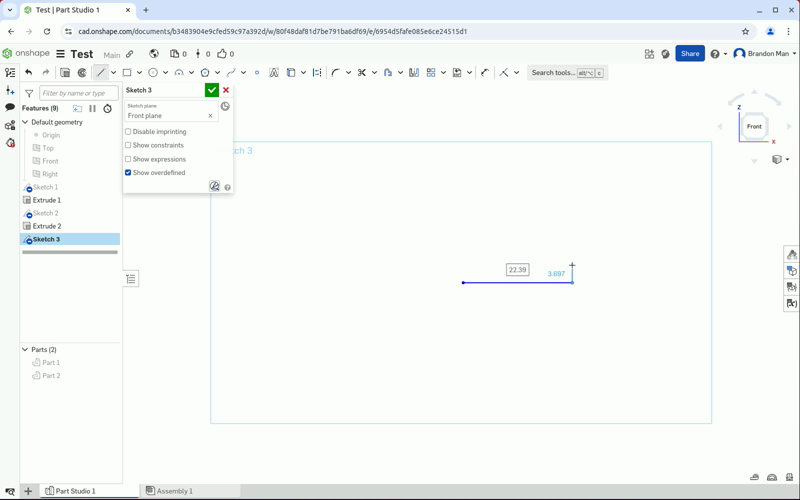
key_down(shift)
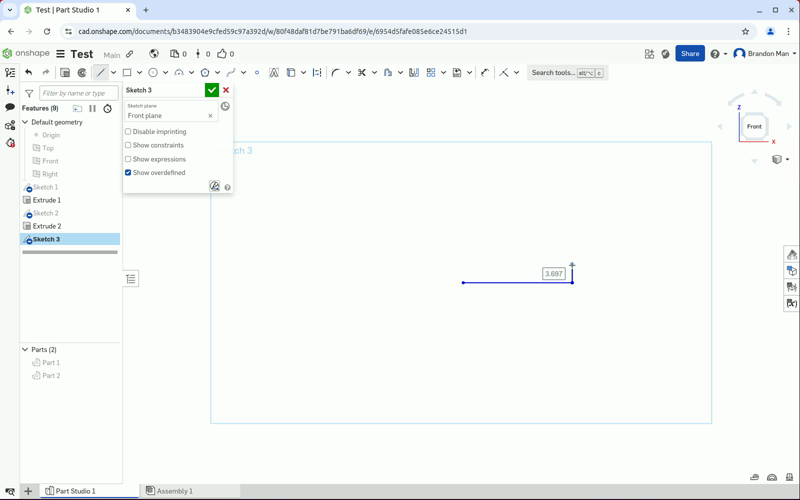
mouse_move(463, 264)
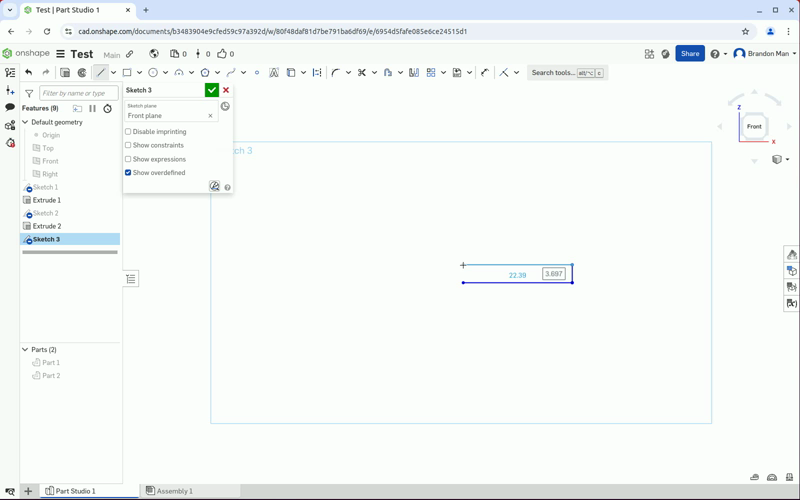
click(463, 264)
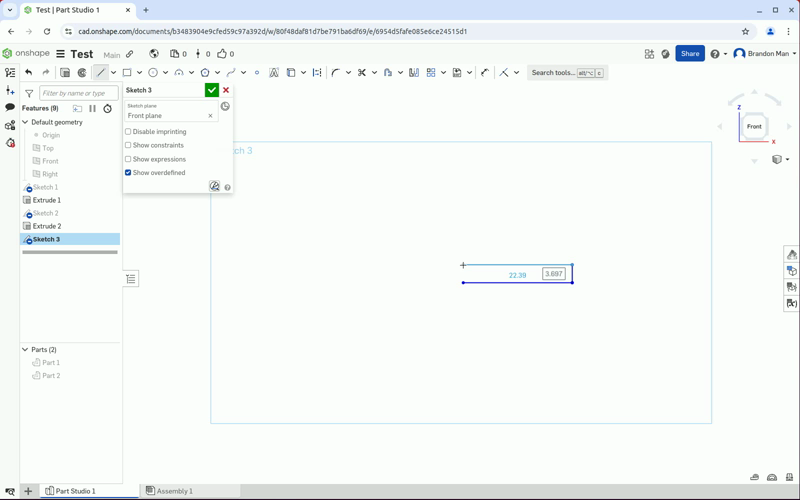
key_up(shift)
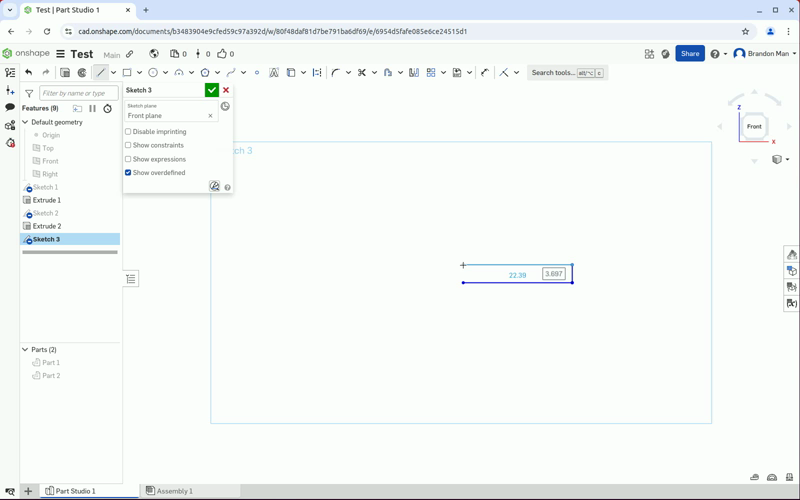
mouse_move(493, 264)
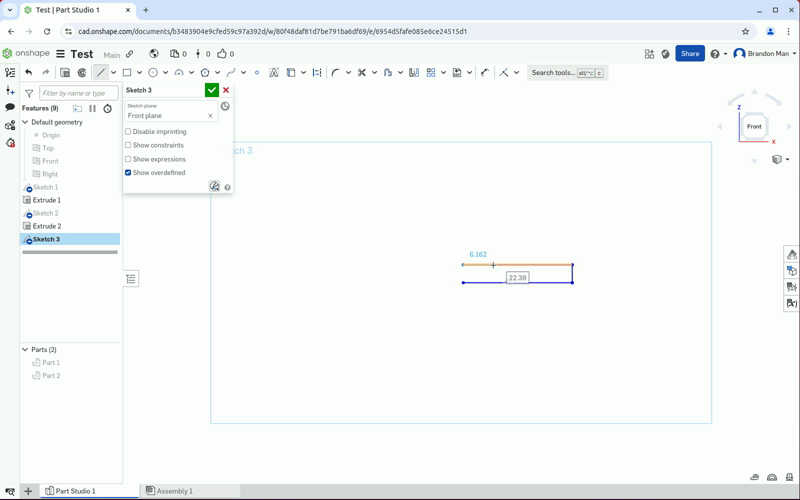
key_down(shift)
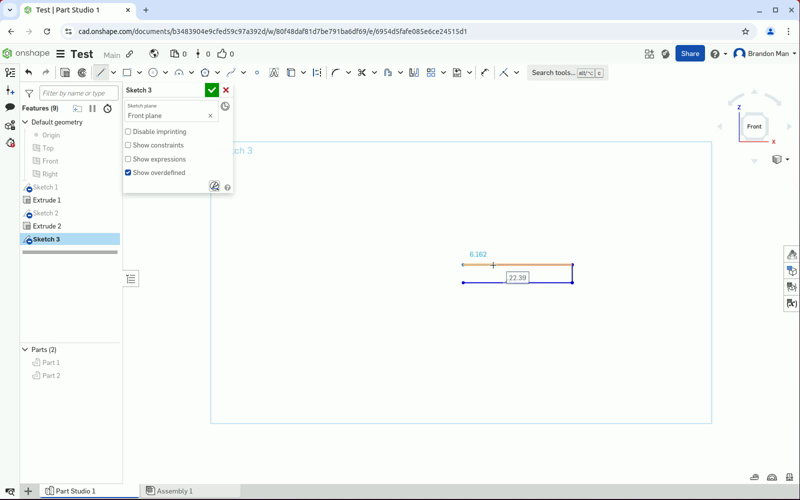
mouse_move(463, 282)
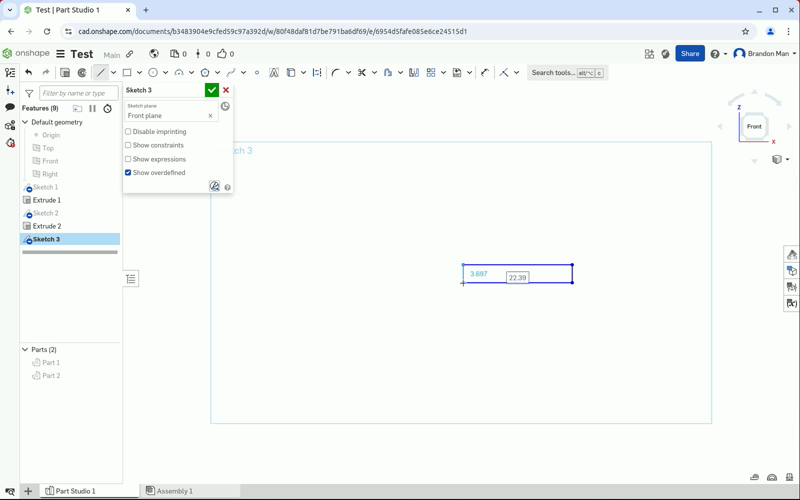
key_up(shift)
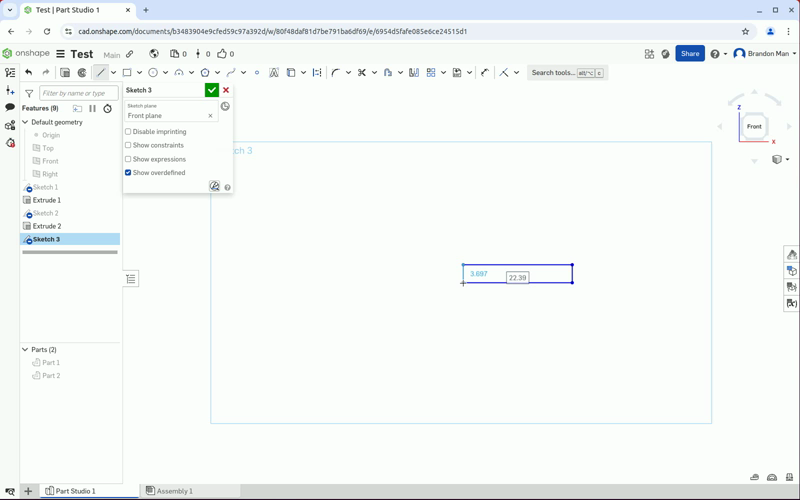
click(463, 282)
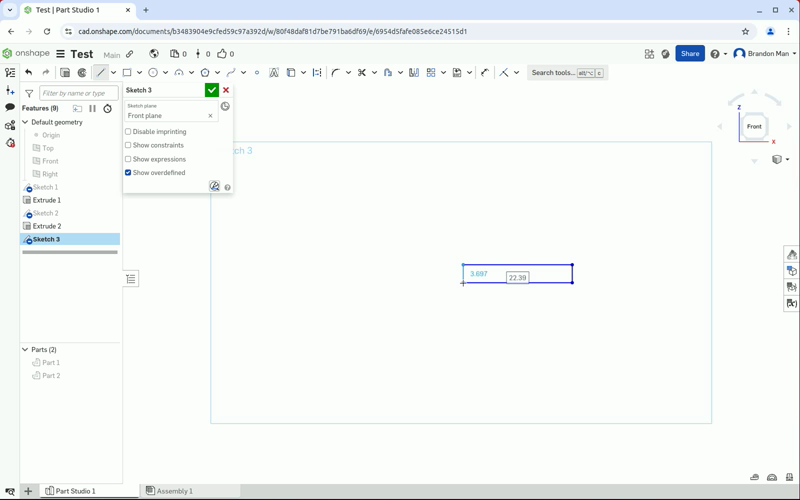
key(esc)
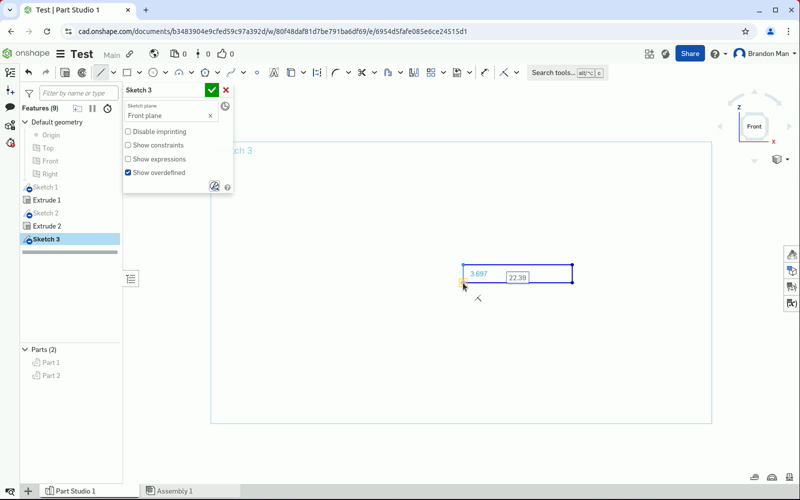
mouse_move(520, 273)
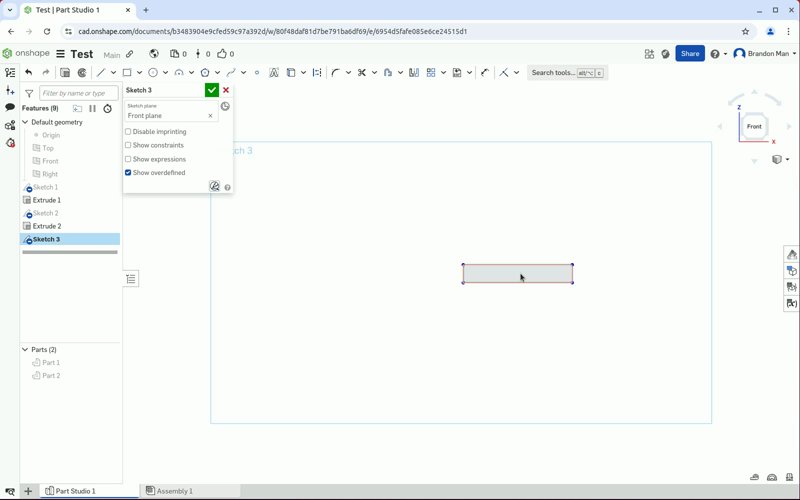
click(520, 273)
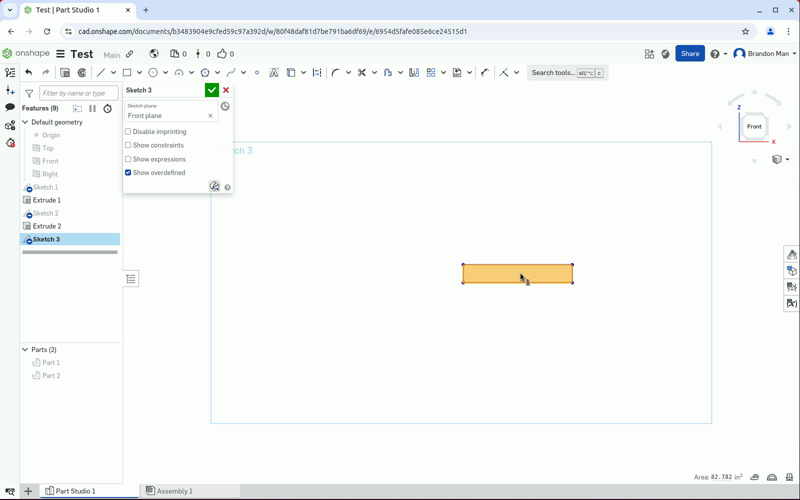
mouse_move(73, 352)
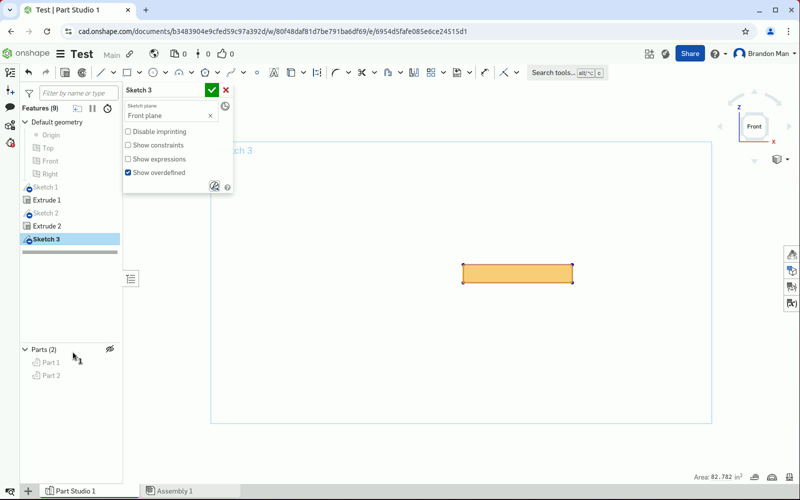
key(shift+y)
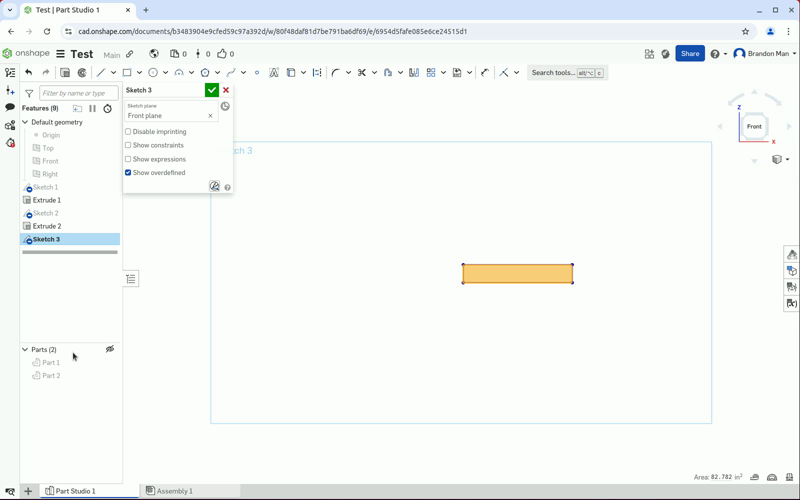
key(shift+e)
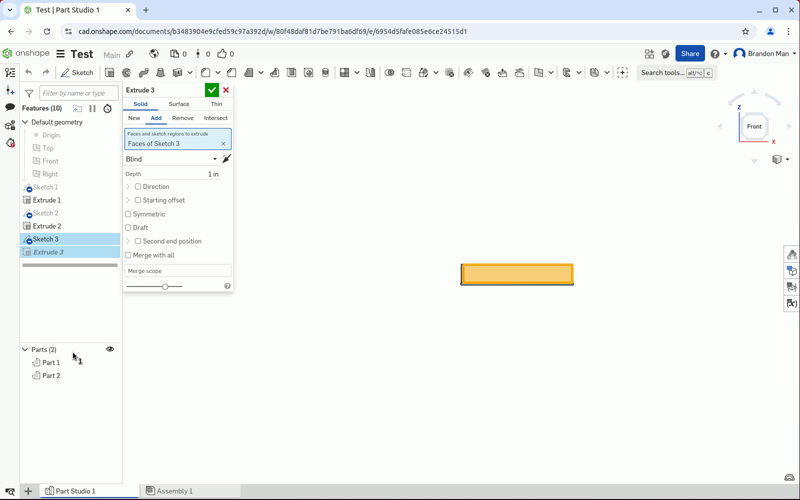
mouse_move(143, 106)
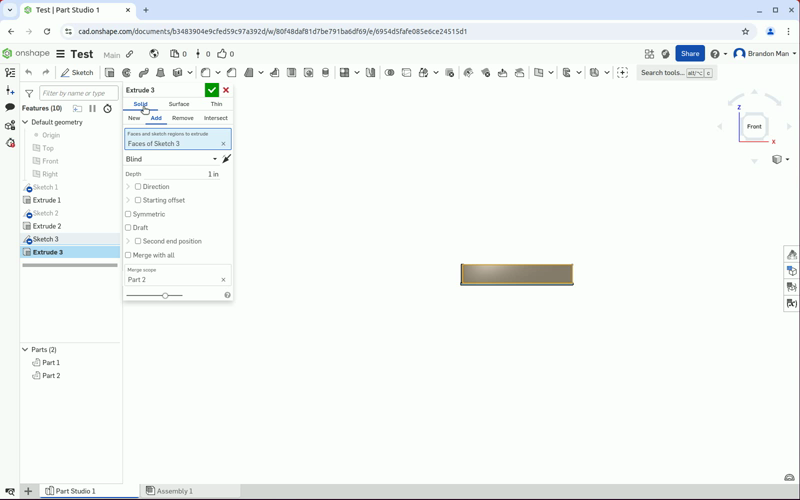
click(143, 106)
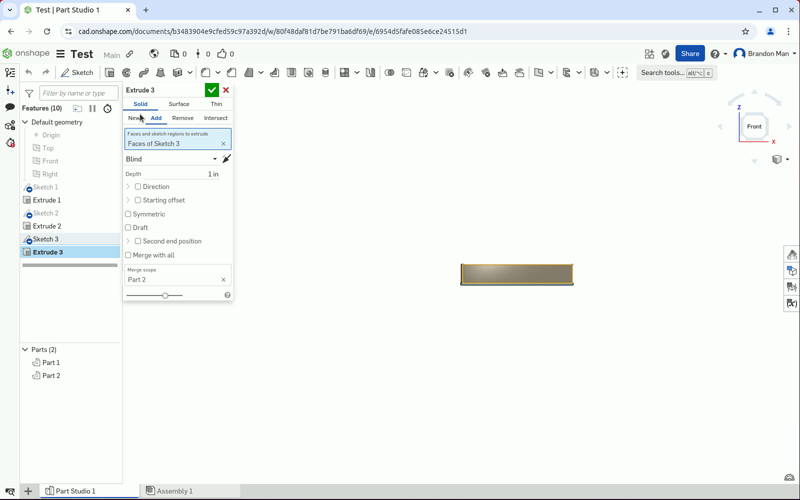
mouse_move(137, 120)
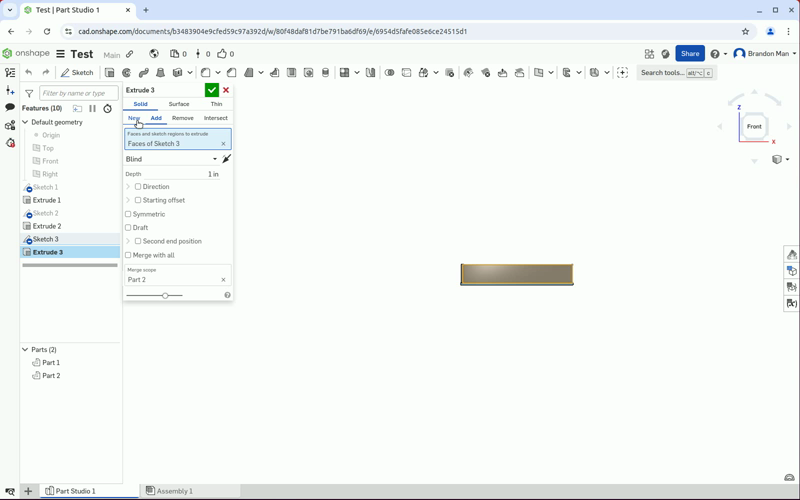
click(137, 120)
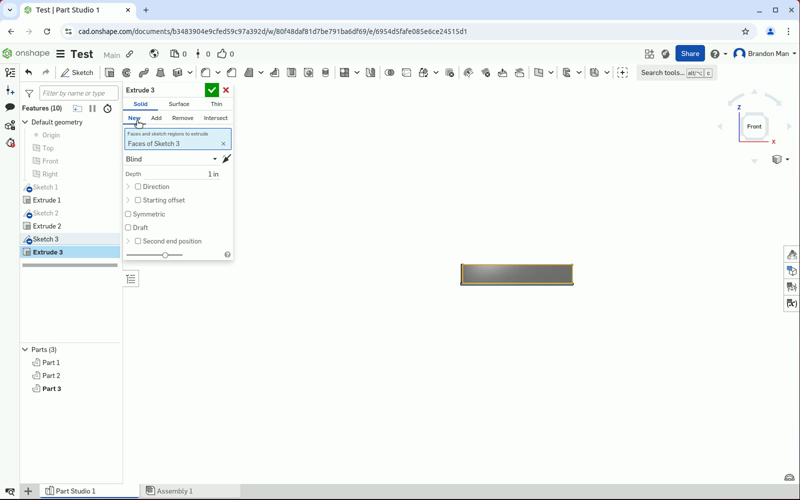
key(tab, 4)
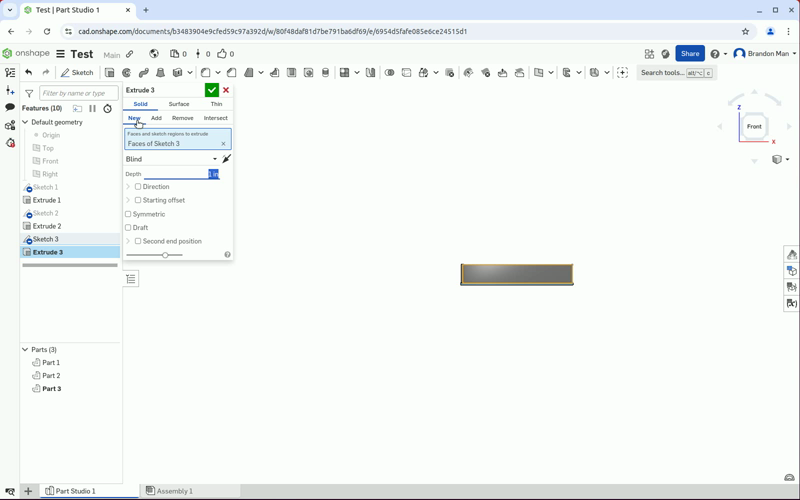
text(-0.481)
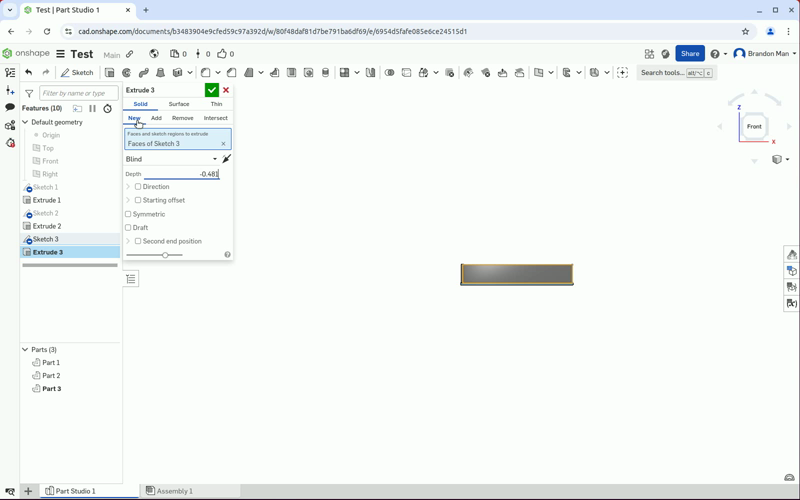
key(enter)
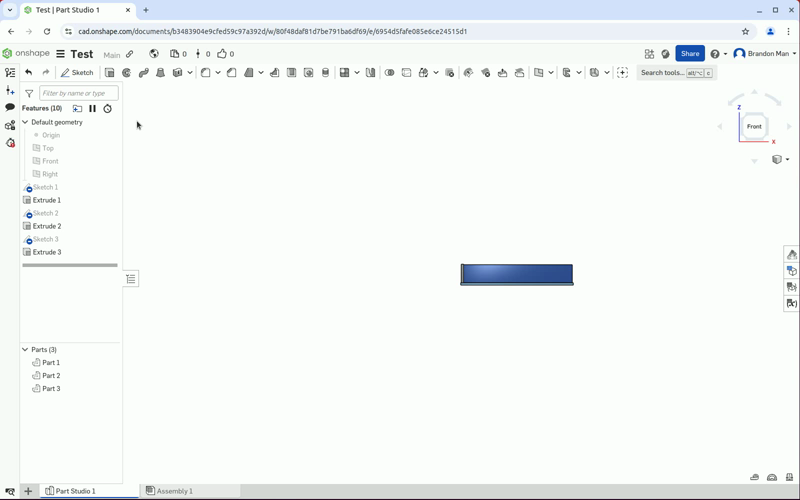
key(shift+h)
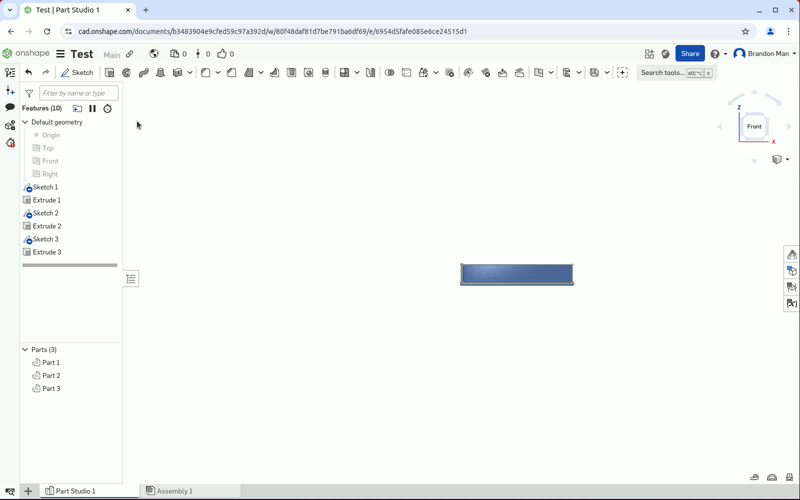
key(shift+h)
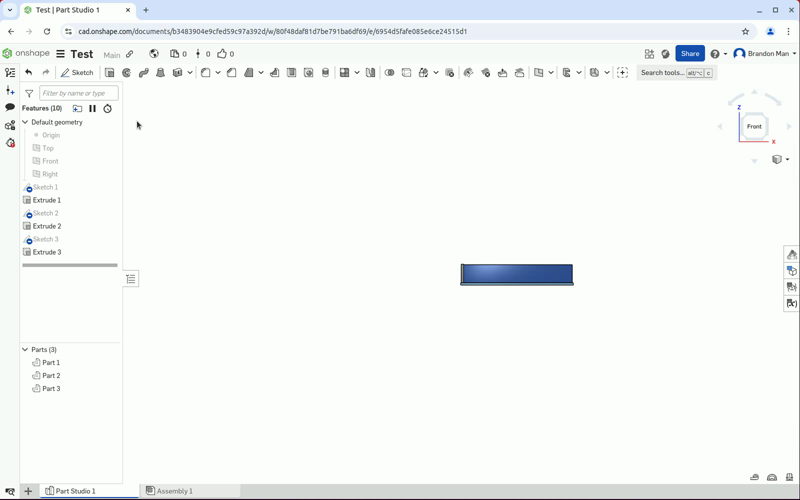
mouse_move(73, 189)
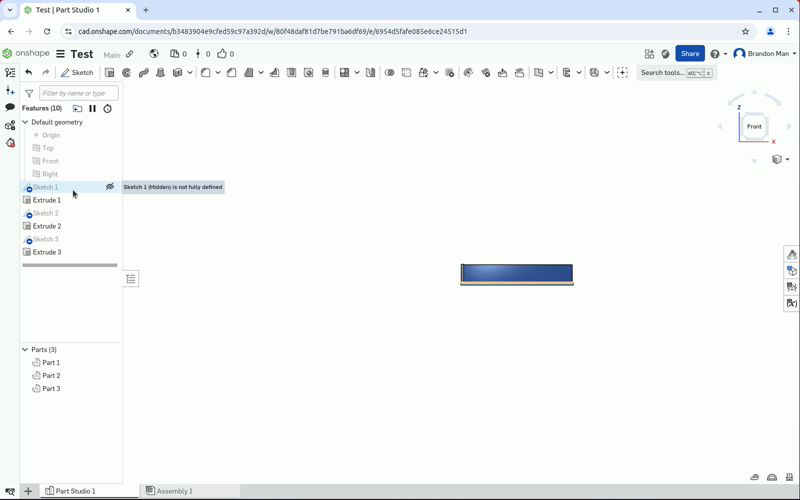
click(73, 189)
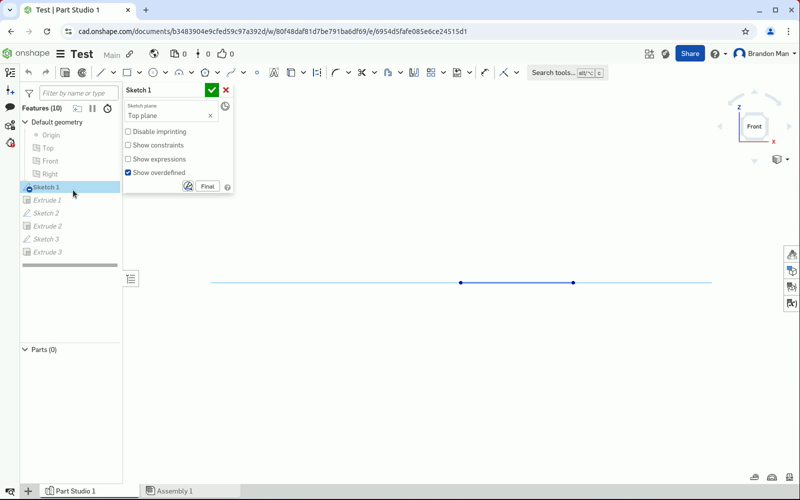
mouse_move(229, 92)
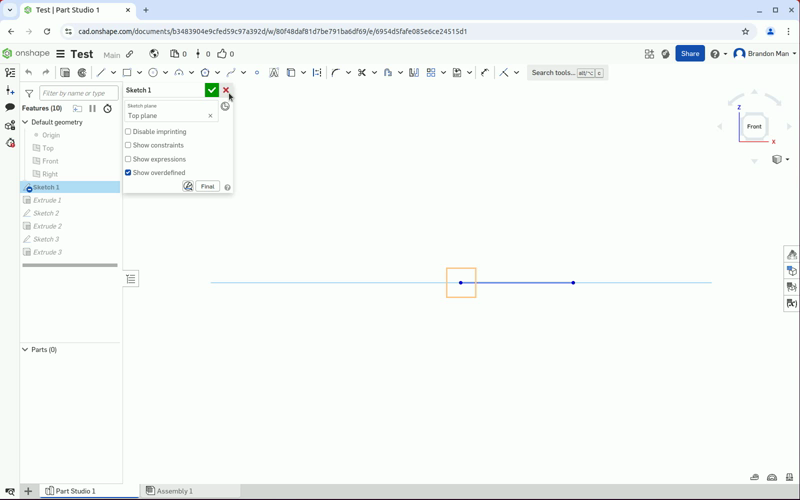
click(229, 92)
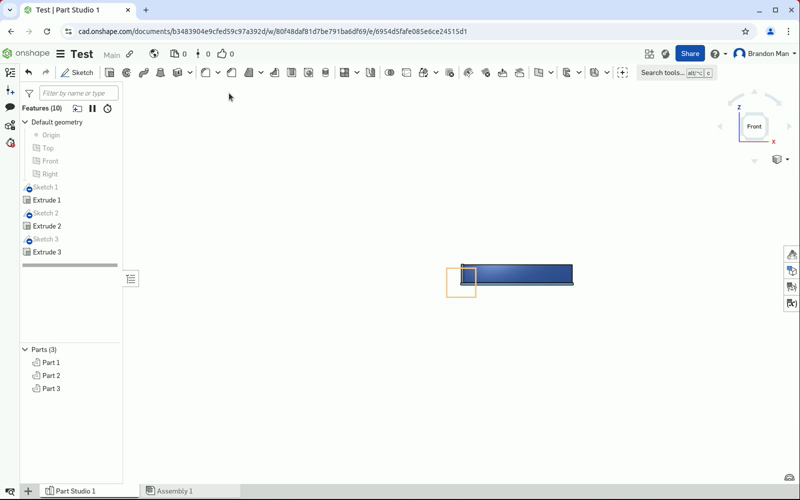
mouse_move(73, 352)
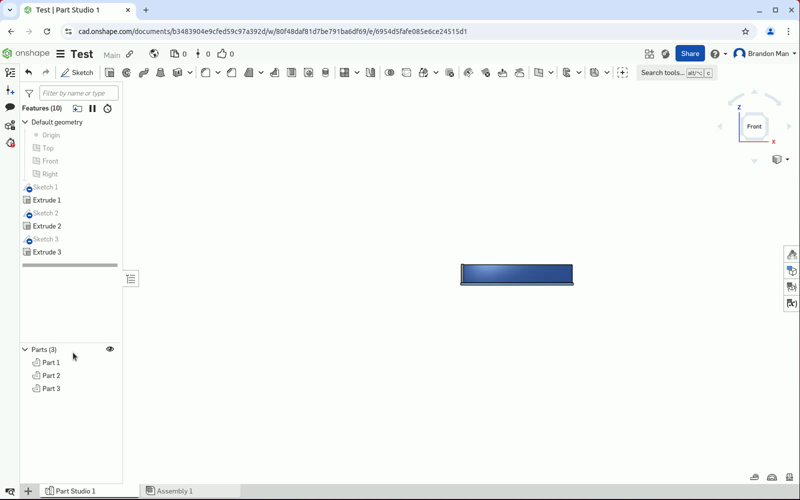
key(y)
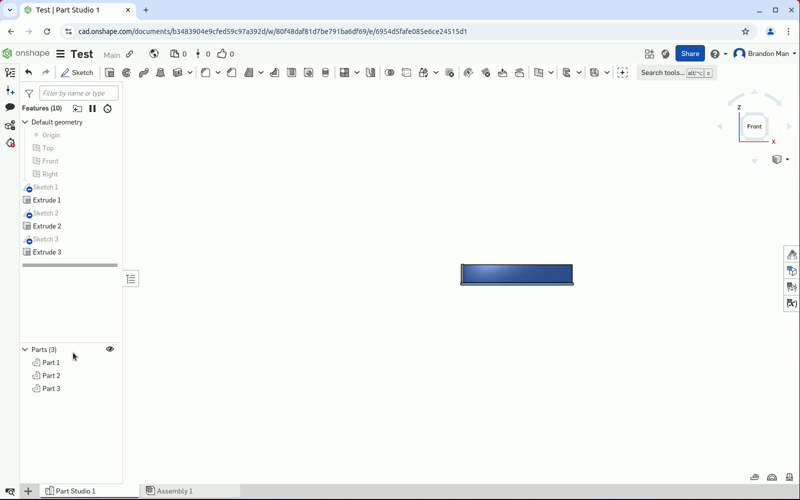
key(shift+p)
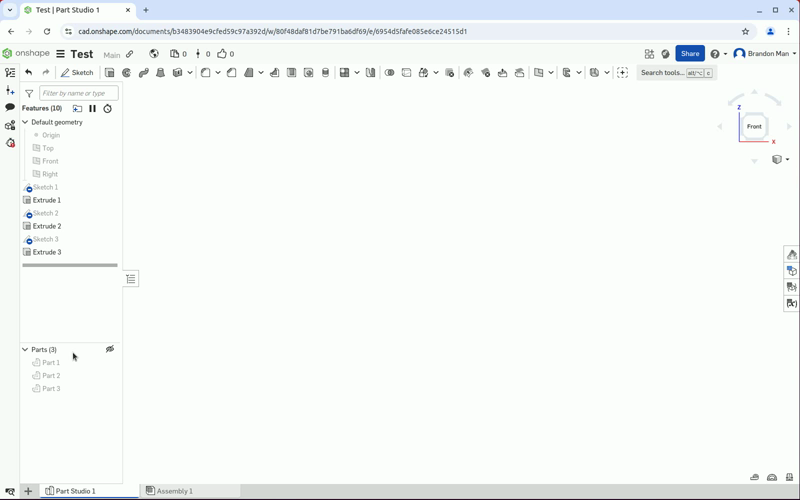
key(space)
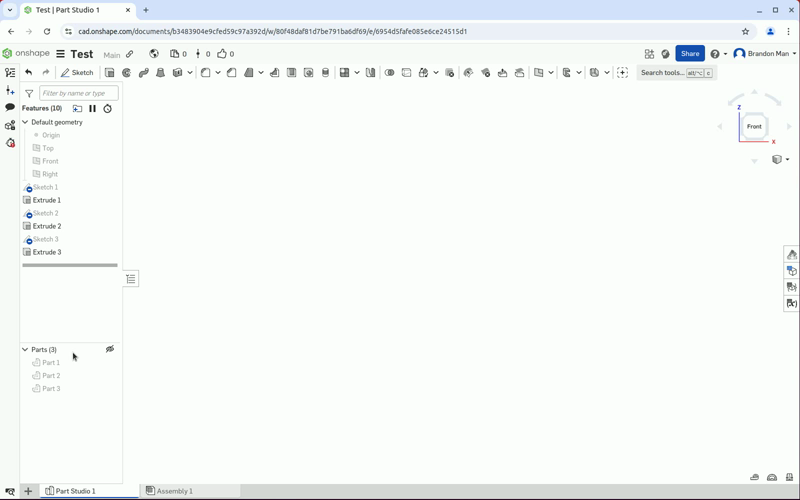
key_down(shift)
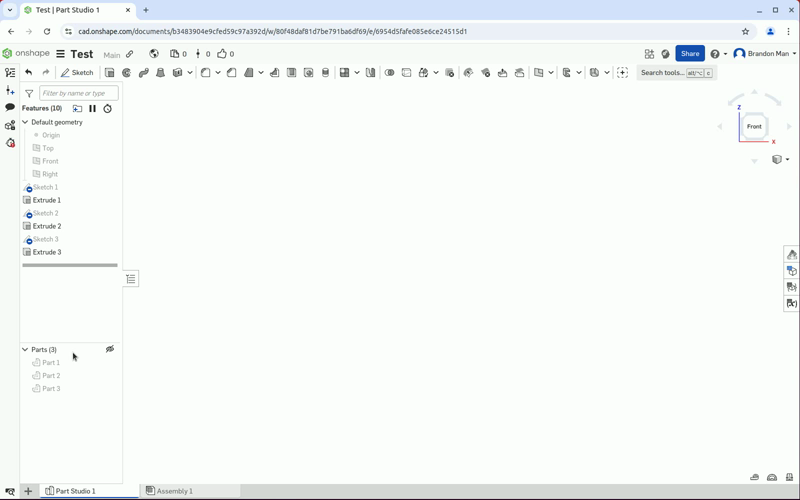
key(down)
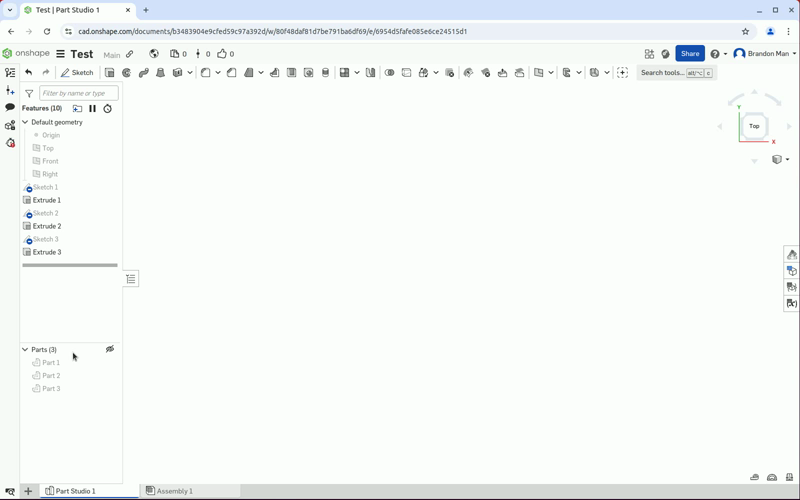
key_up(shift)
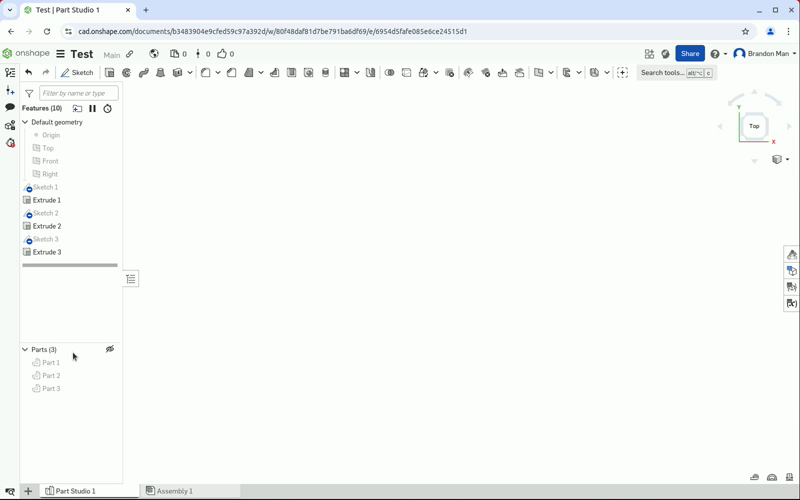
mouse_move(73, 352)
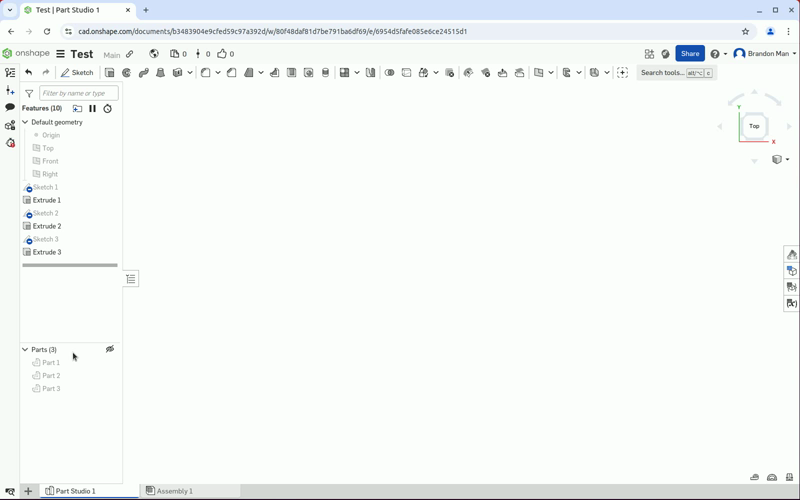
key(shift+y)
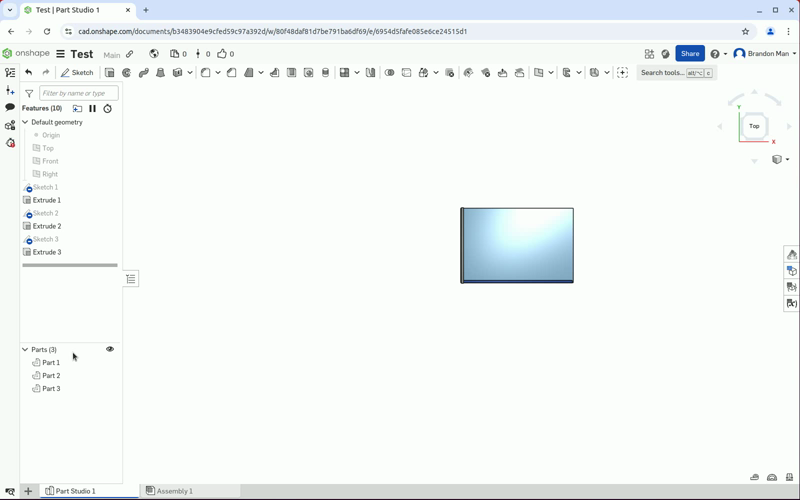
mouse_move(541, 75)
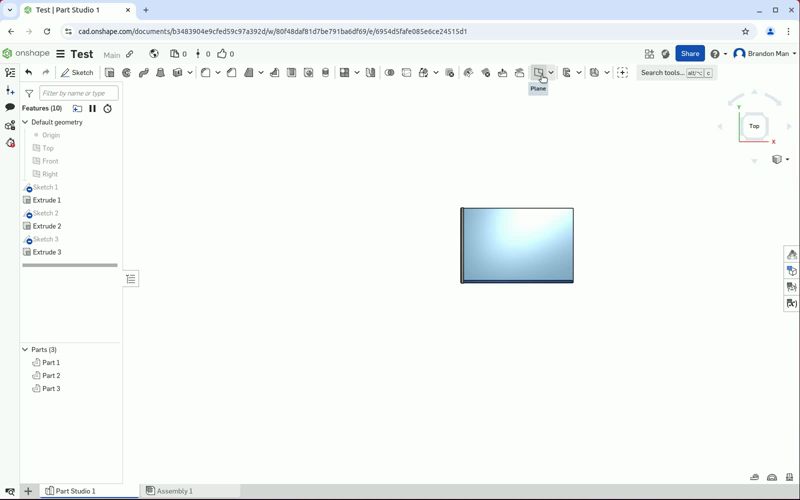
click(541, 75)
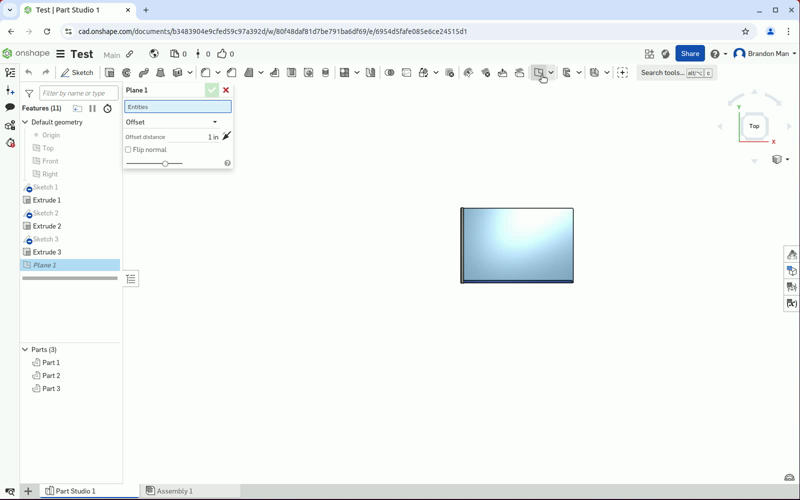
mouse_move(73, 150)
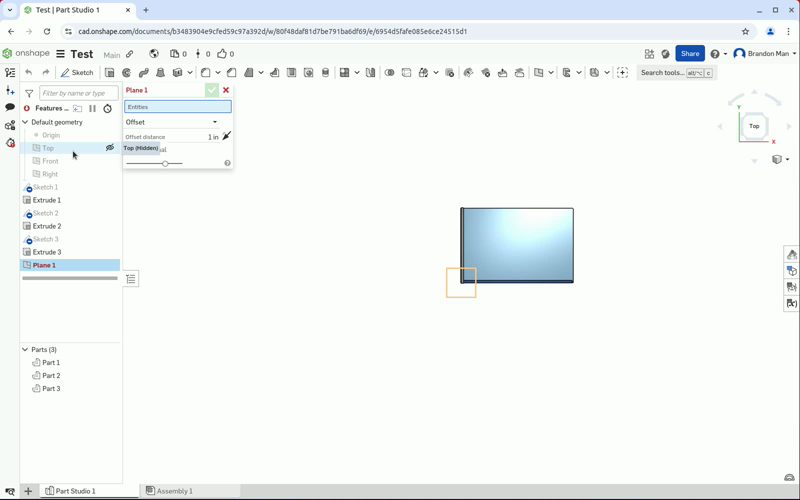
click(73, 150)
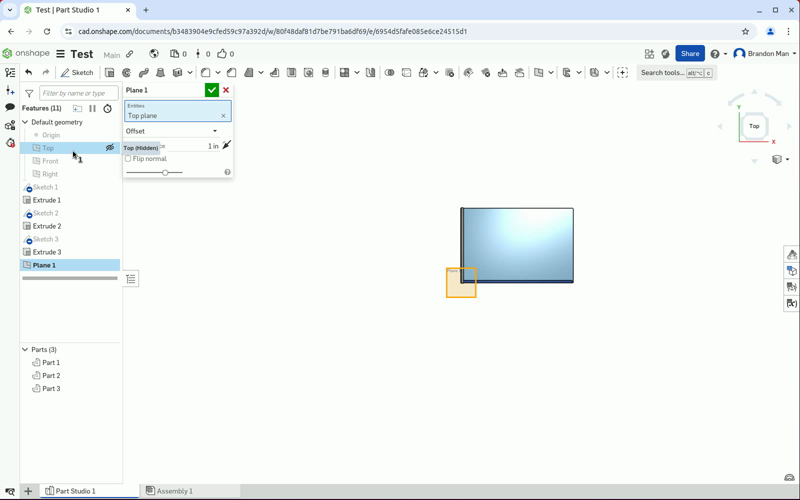
key(tab, 2)
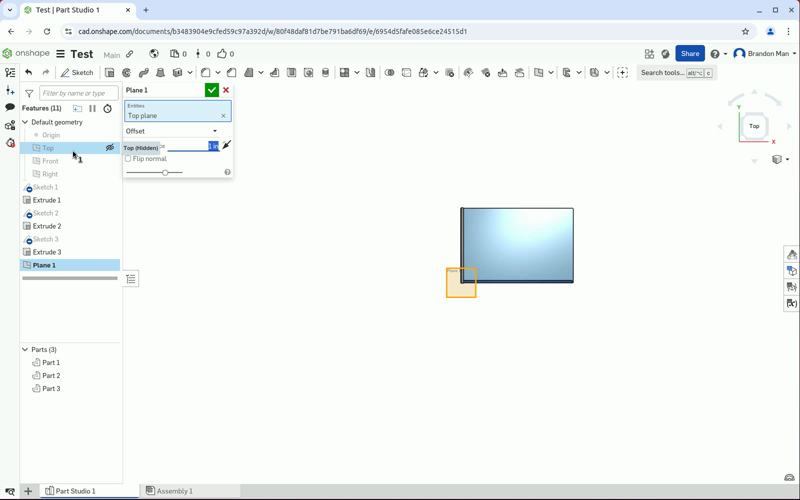
text(3.851)
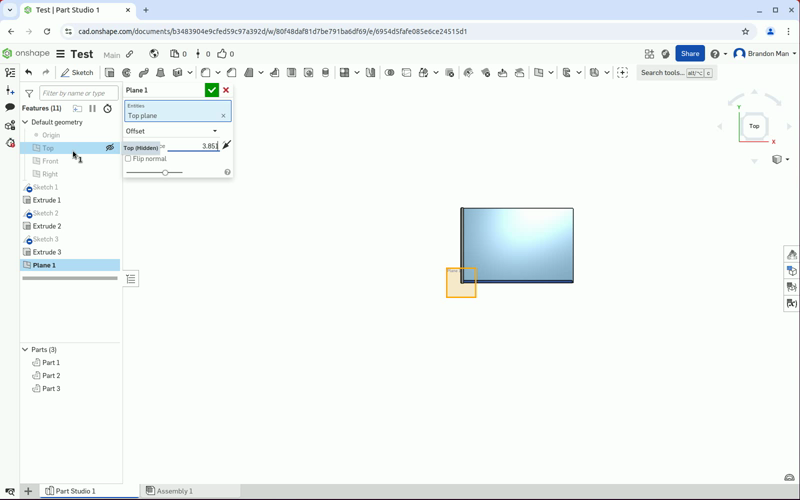
key(enter, 2)
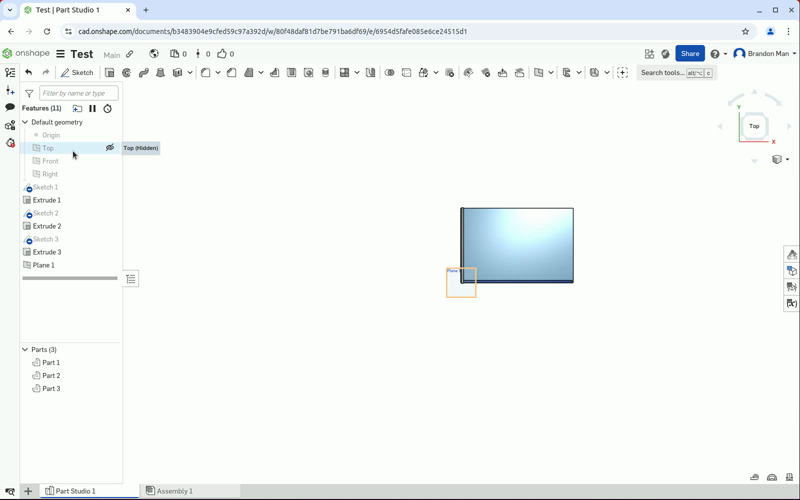
key(shift+s)
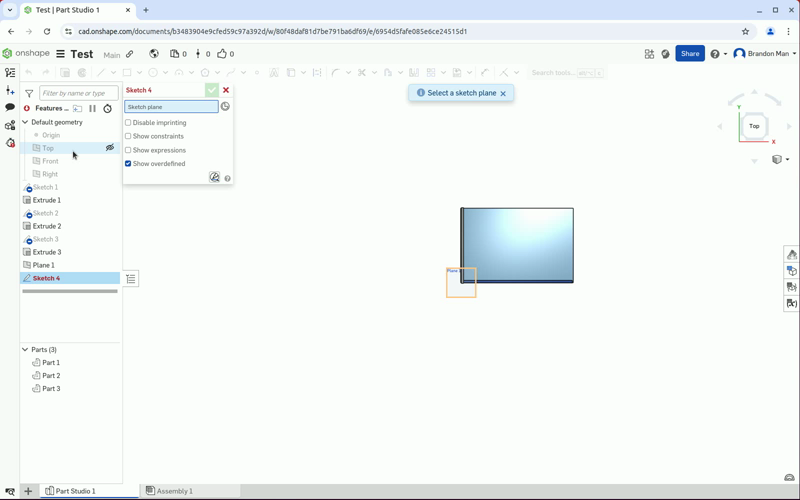
mouse_move(73, 267)
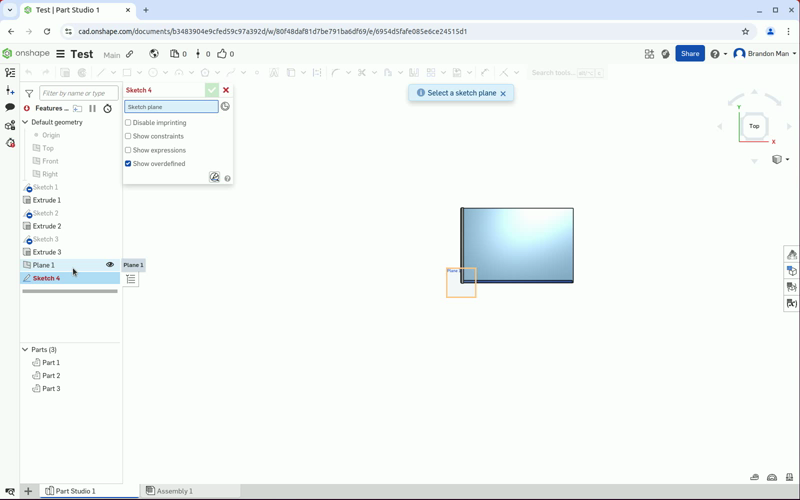
click(73, 267)
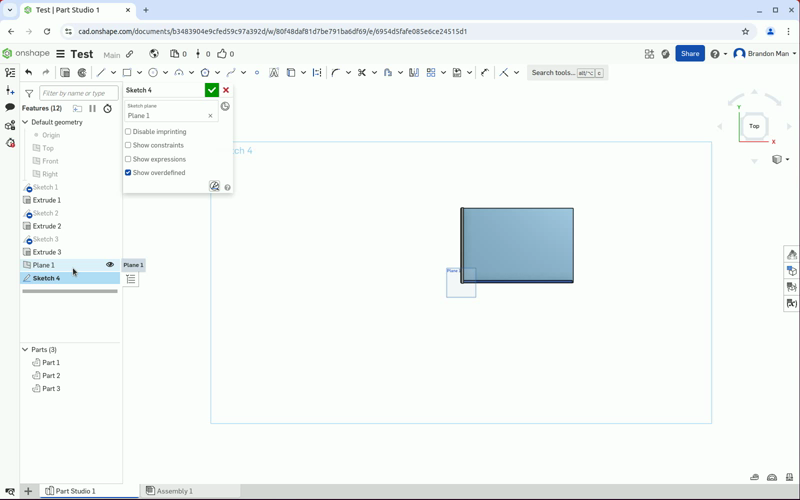
mouse_move(73, 352)
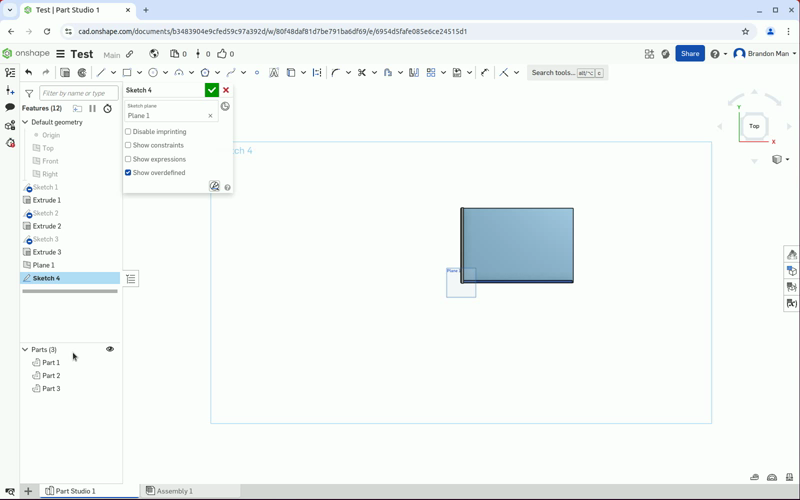
key(y)
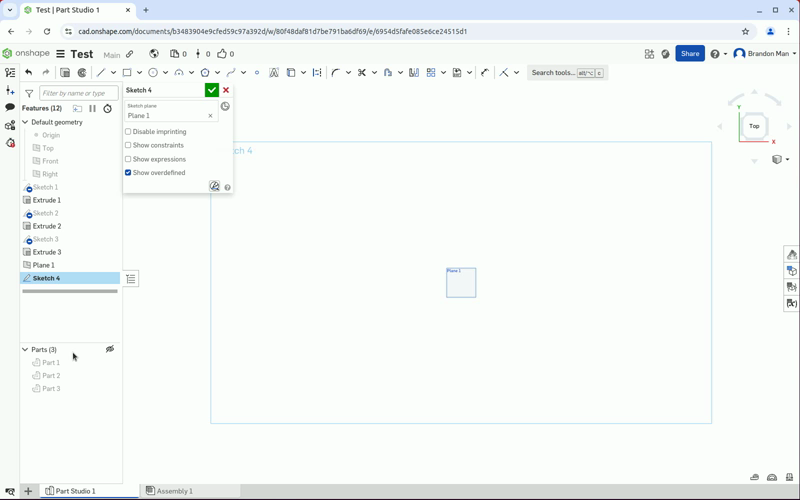
key(l)
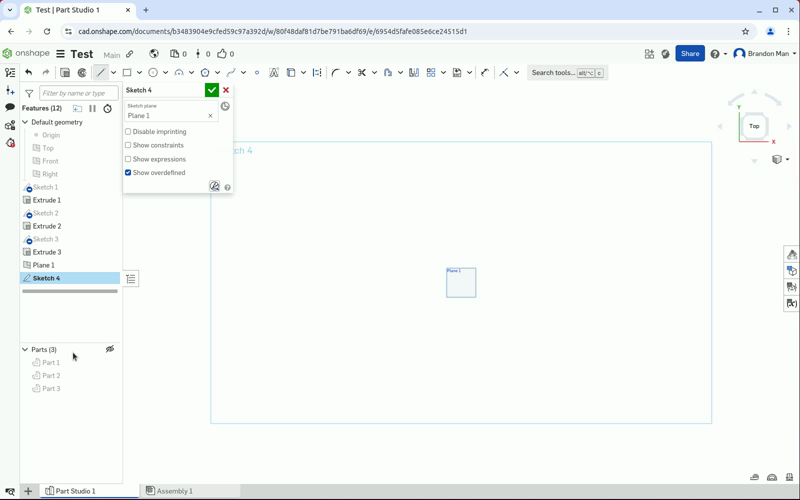
key_down(shift)
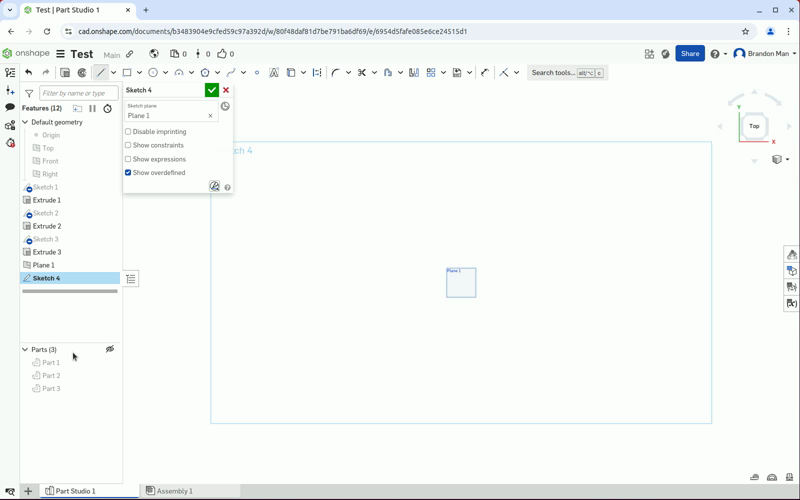
mouse_move(460, 282)
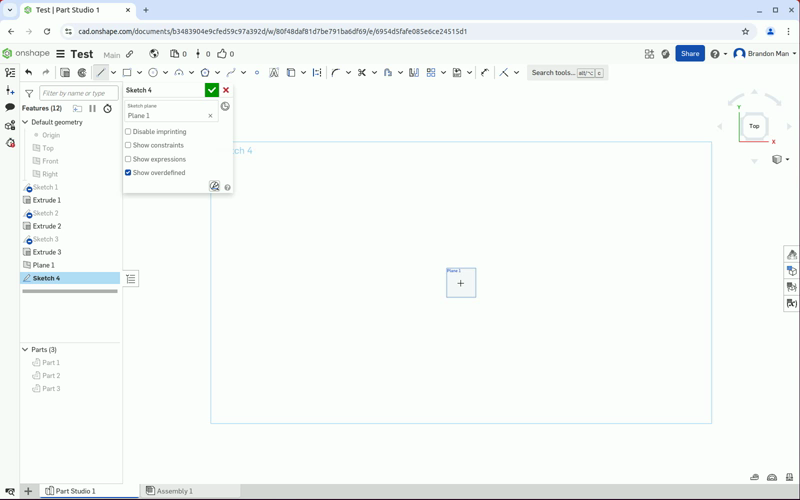
click(460, 282)
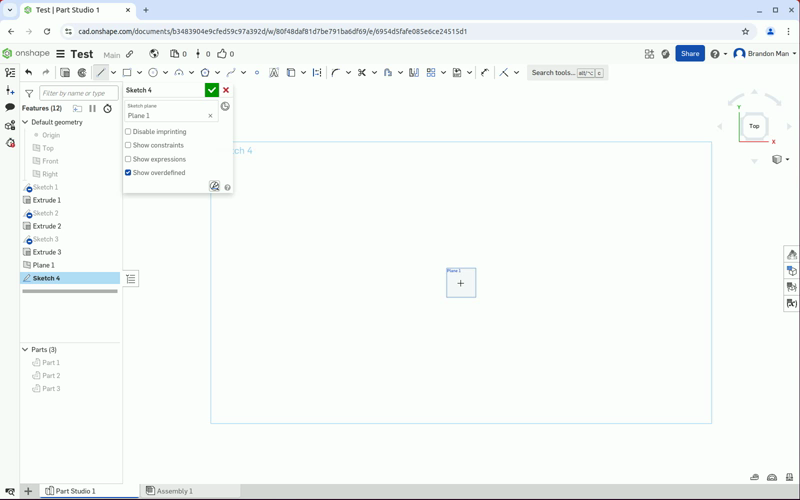
key_up(shift)
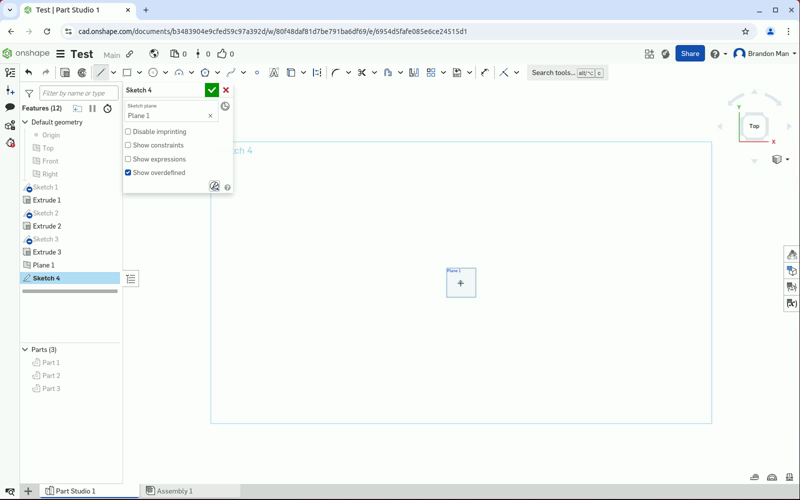
key_down(shift)
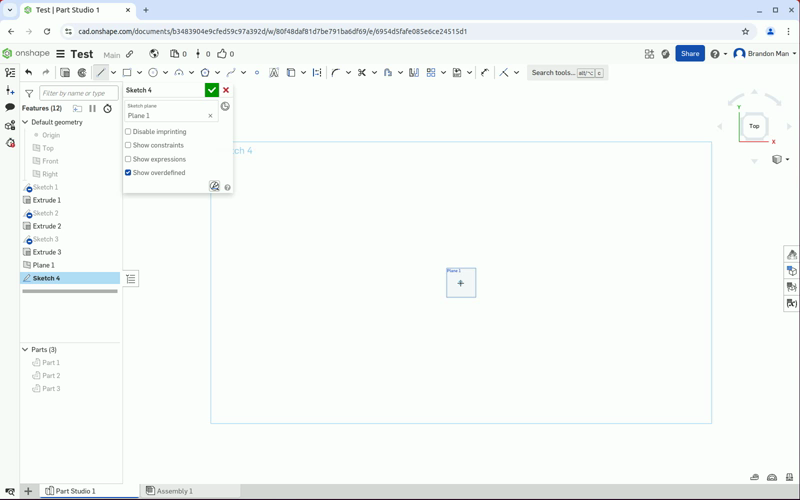
mouse_move(490, 282)
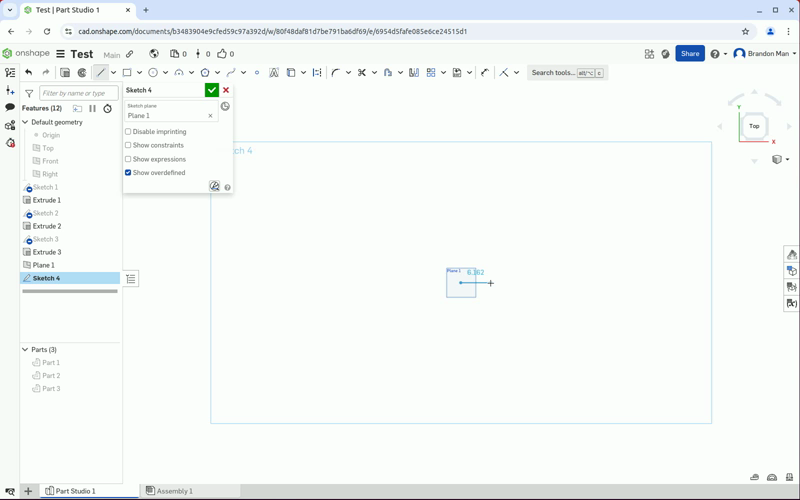
mouse_move(462, 282)
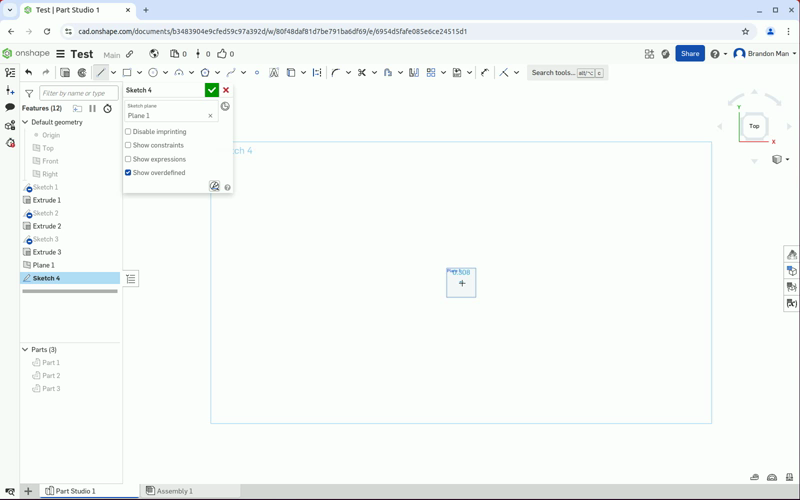
scroll(6)
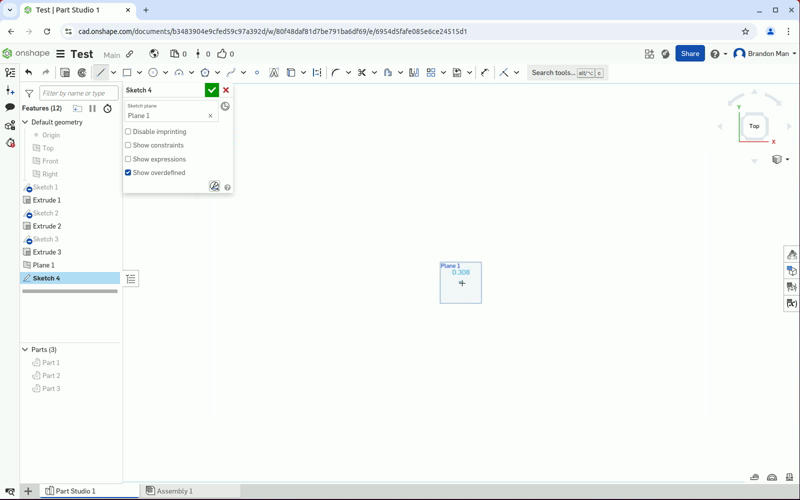
scroll(6)
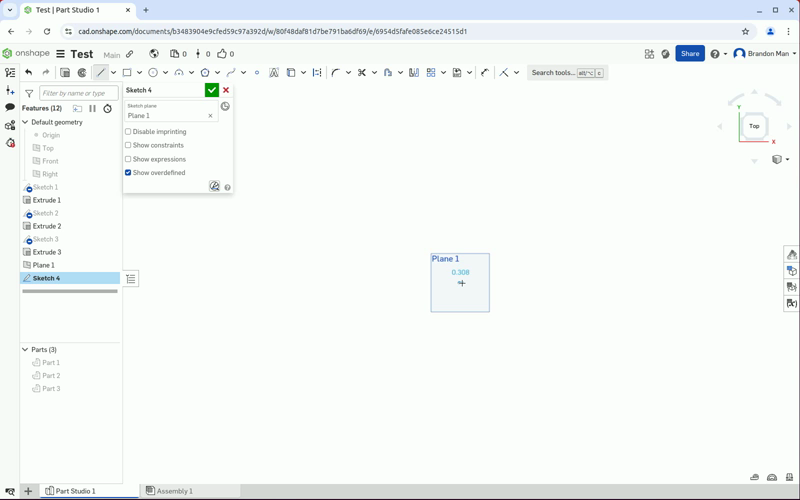
scroll(6)
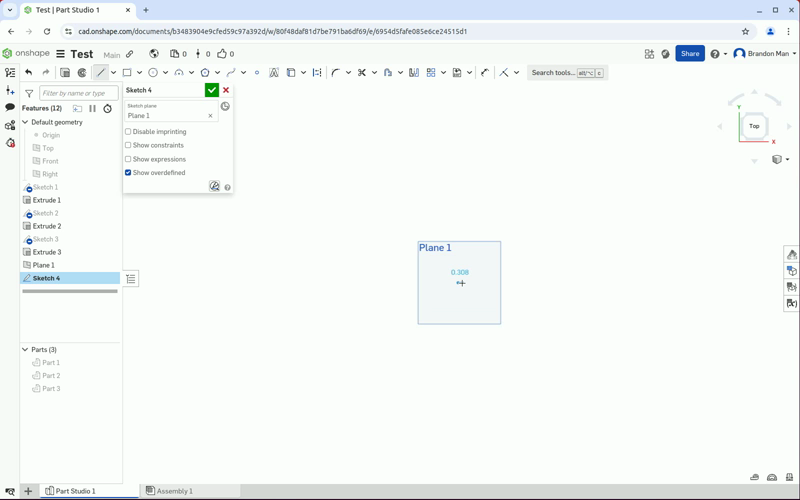
scroll(6)
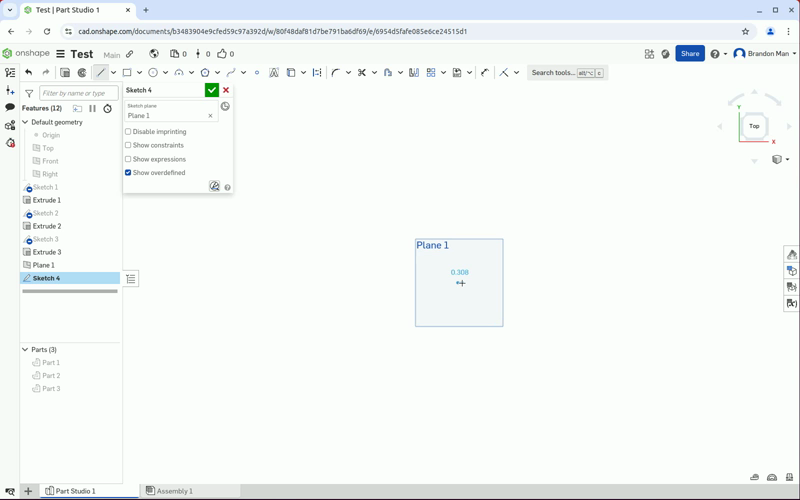
scroll(6)
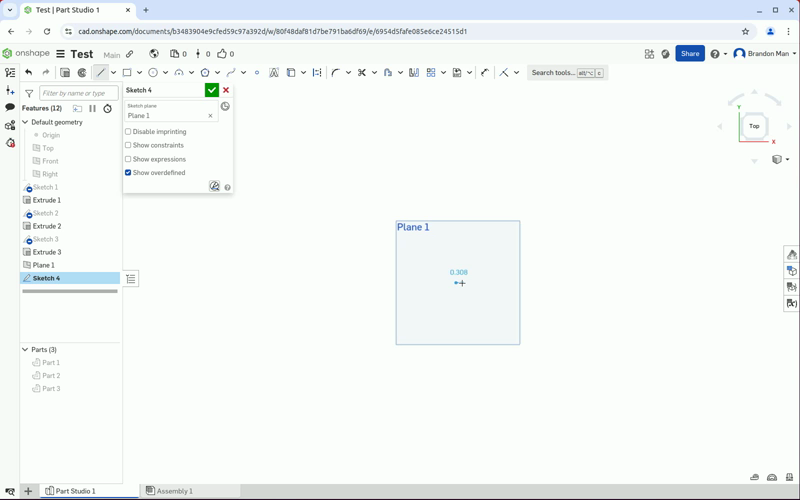
scroll(6)
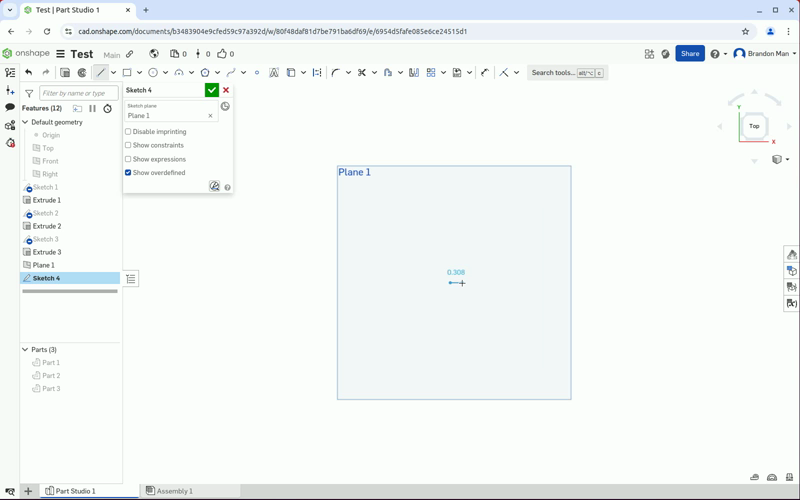
scroll(6)
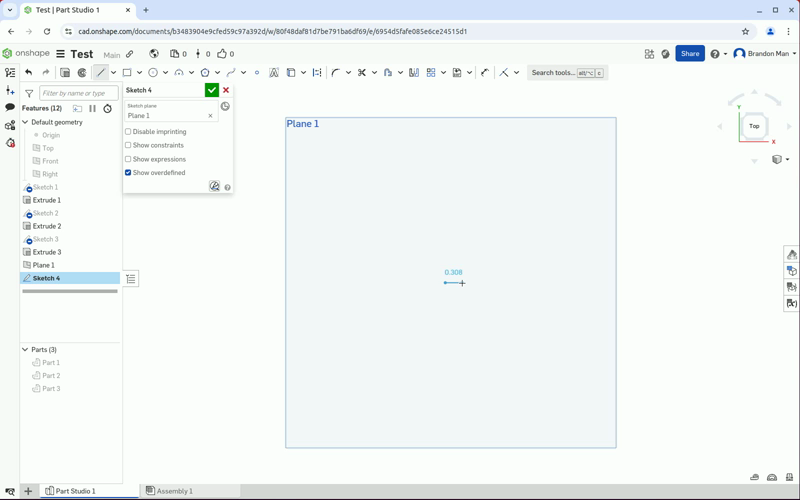
click(462, 282)
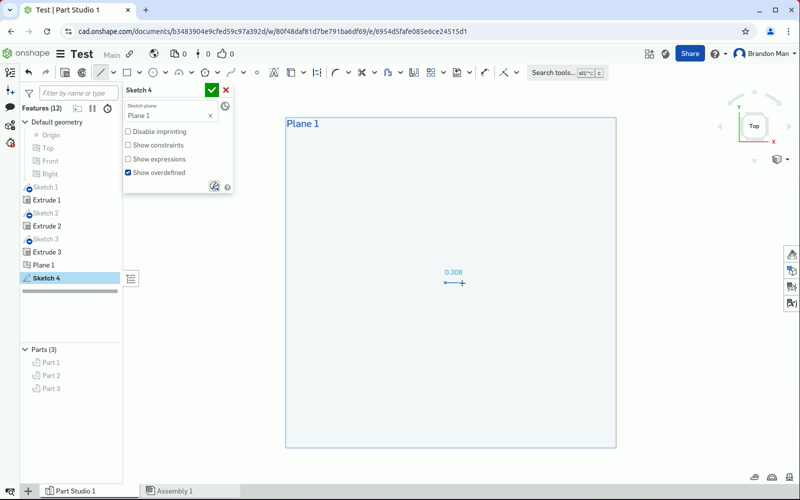
scroll(-6)
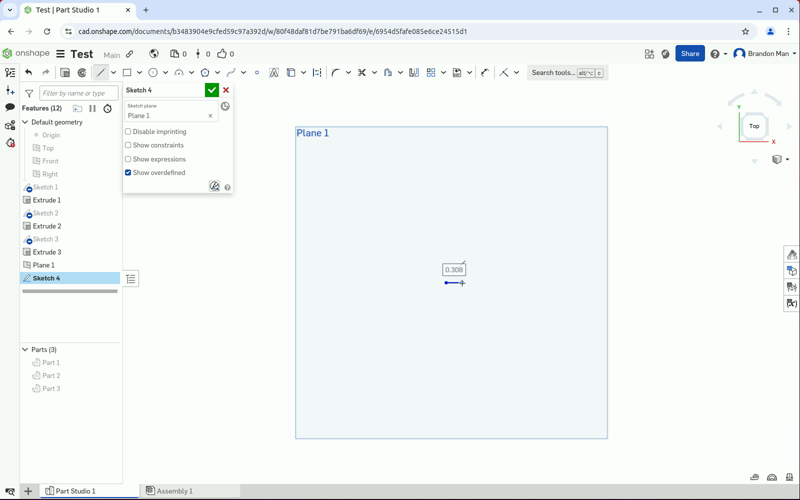
scroll(-6)
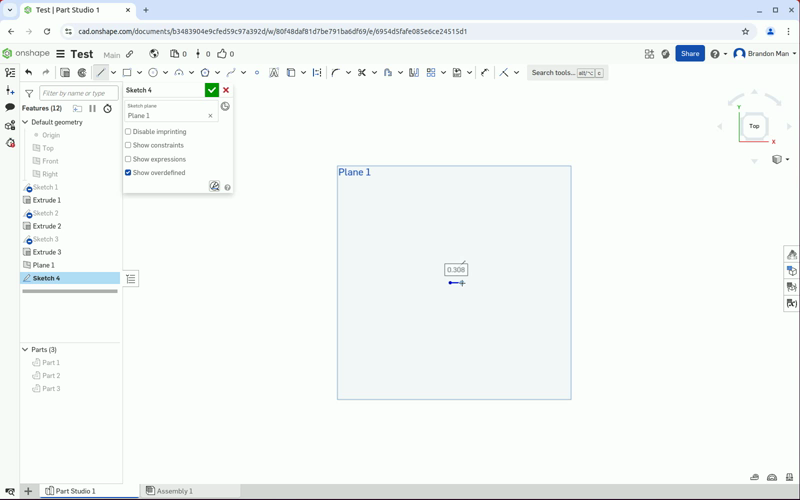
scroll(-6)
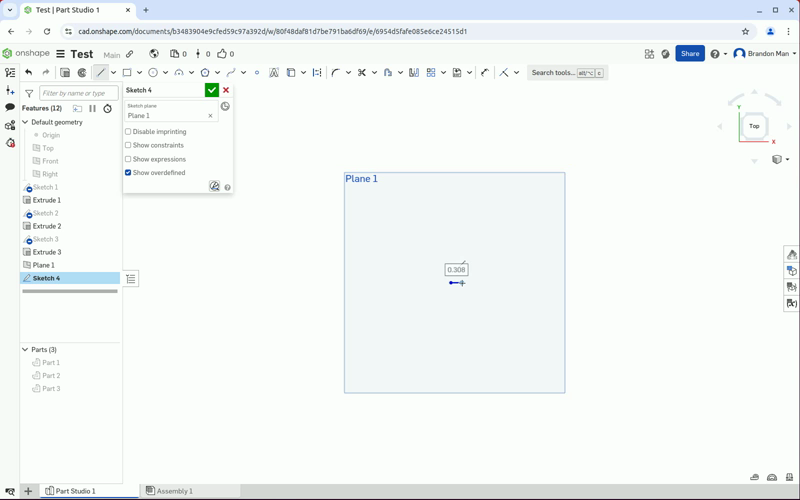
scroll(-6)
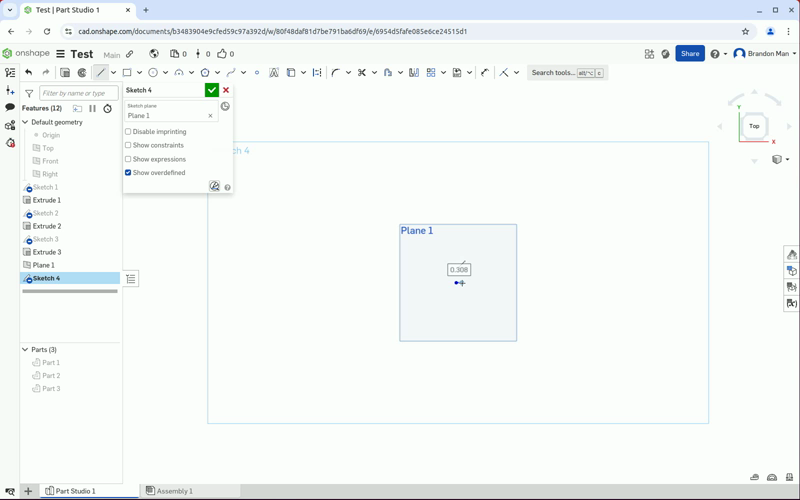
scroll(-6)
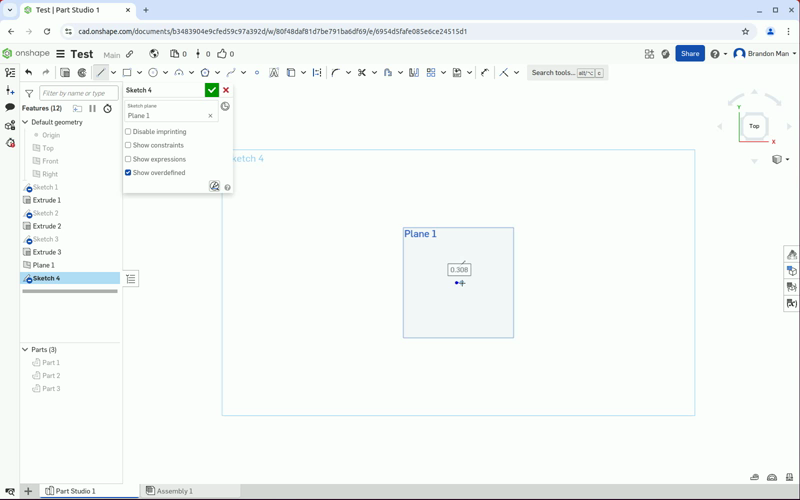
scroll(-6)
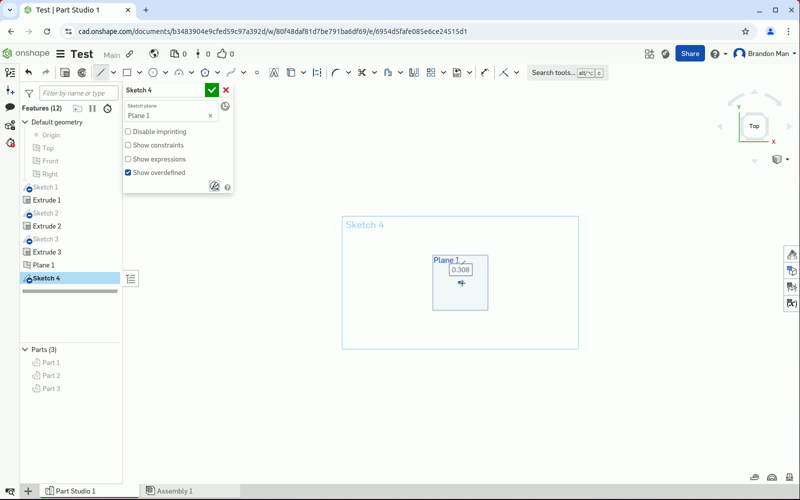
scroll(-6)
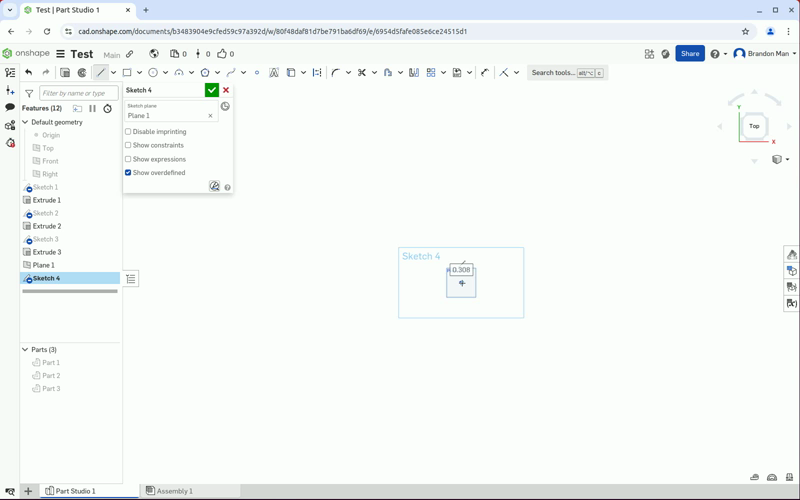
key_up(shift)
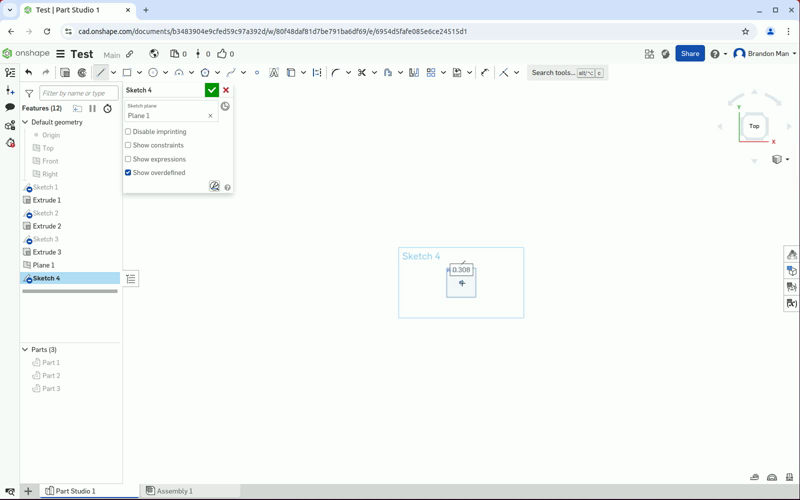
key_down(shift)
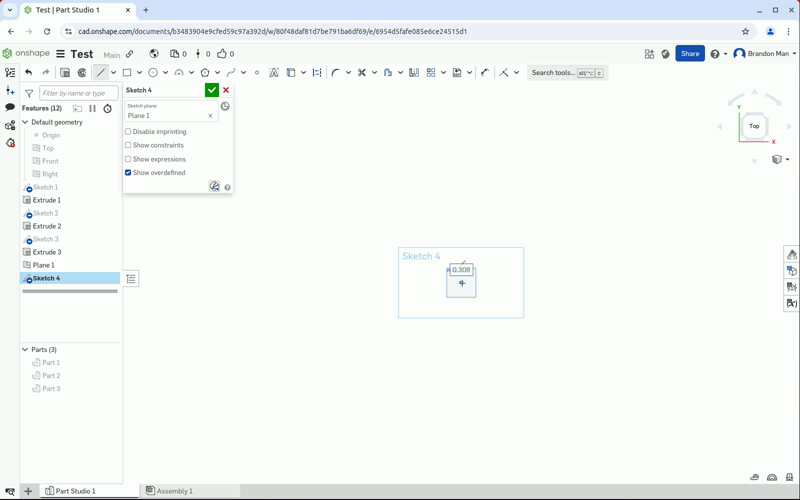
mouse_move(462, 207)
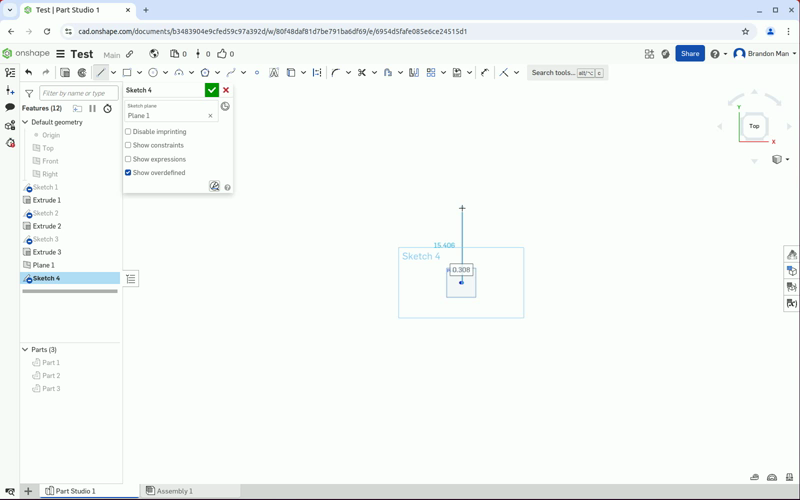
click(462, 207)
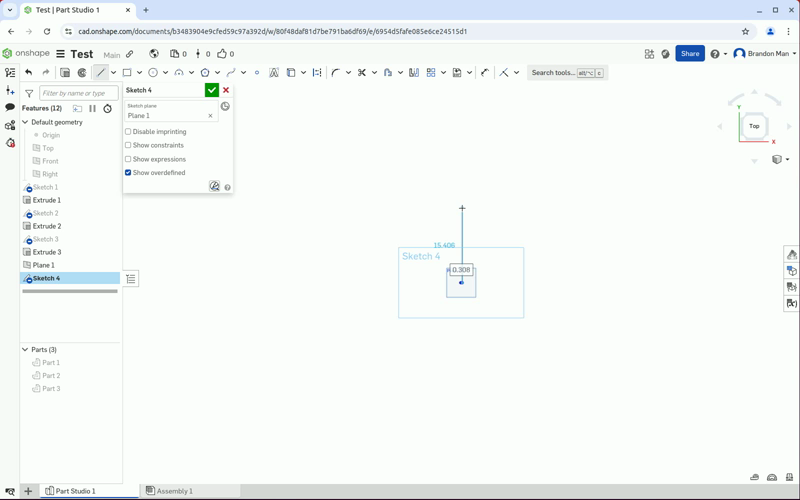
key_up(shift)
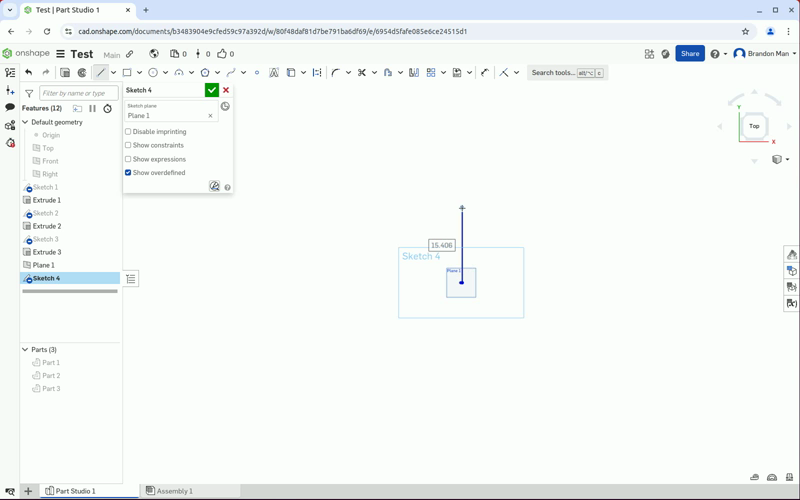
key_down(shift)
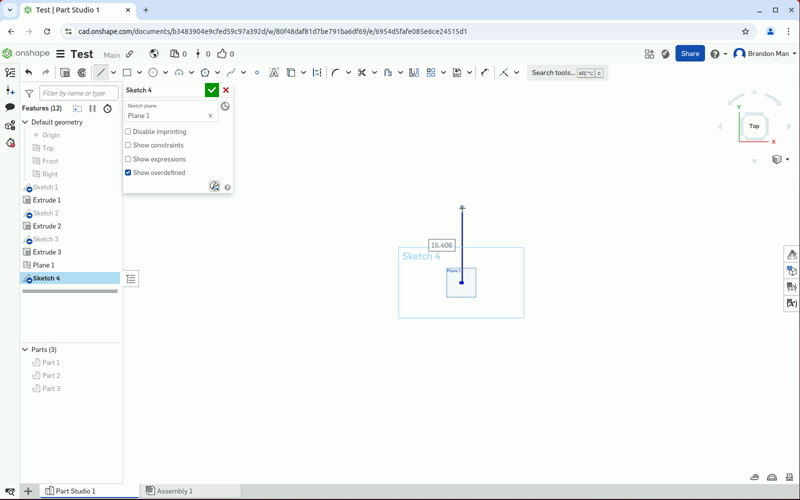
mouse_move(492, 207)
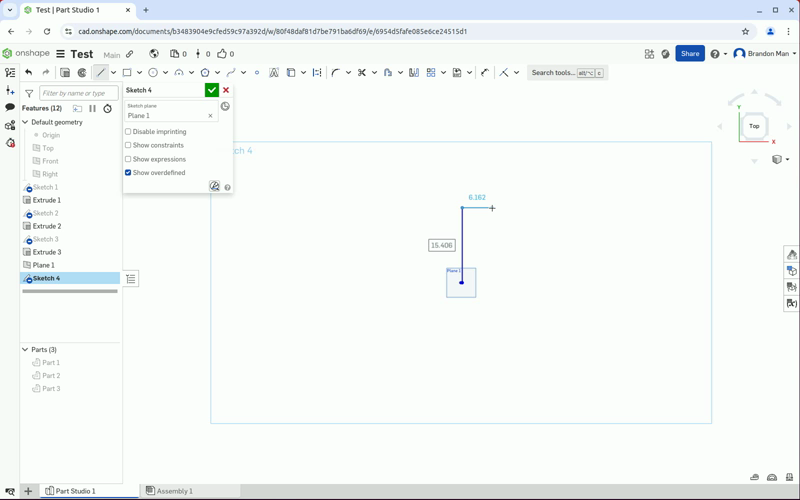
mouse_move(460, 207)
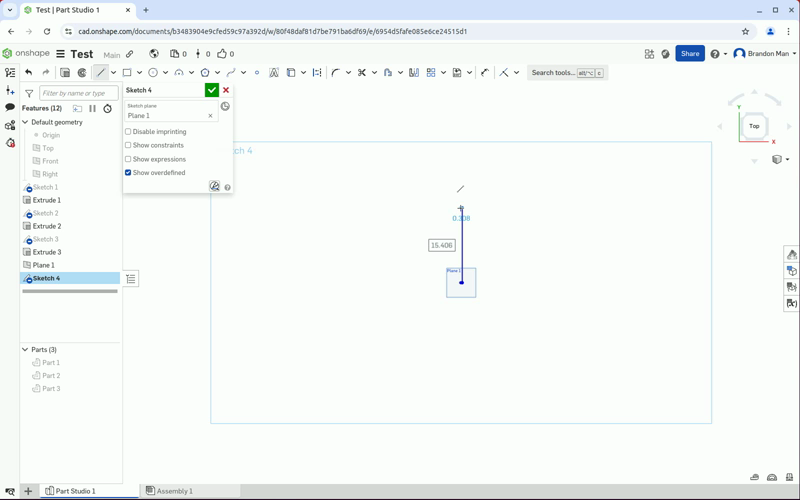
scroll(6)
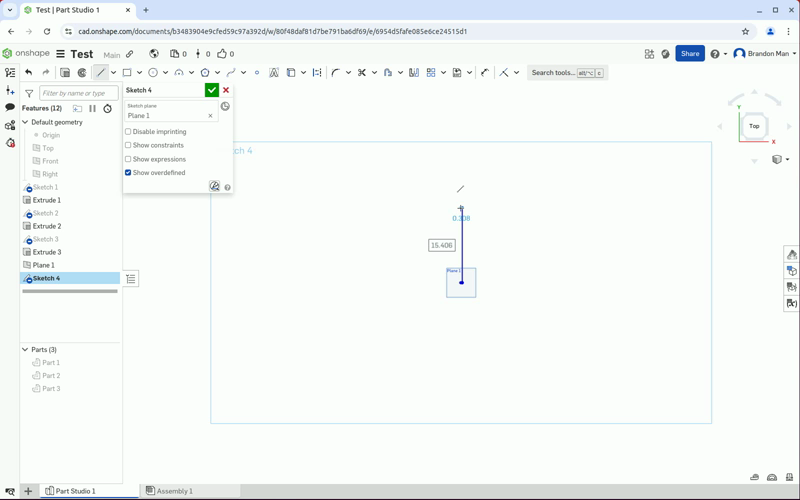
scroll(6)
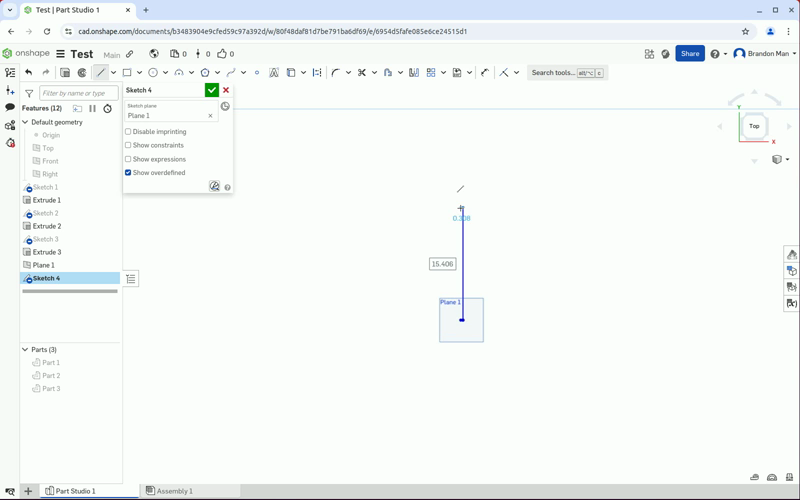
scroll(6)
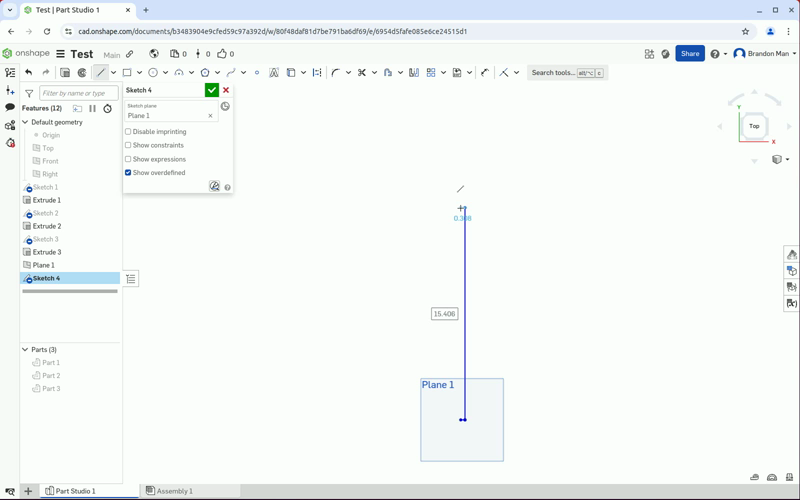
scroll(6)
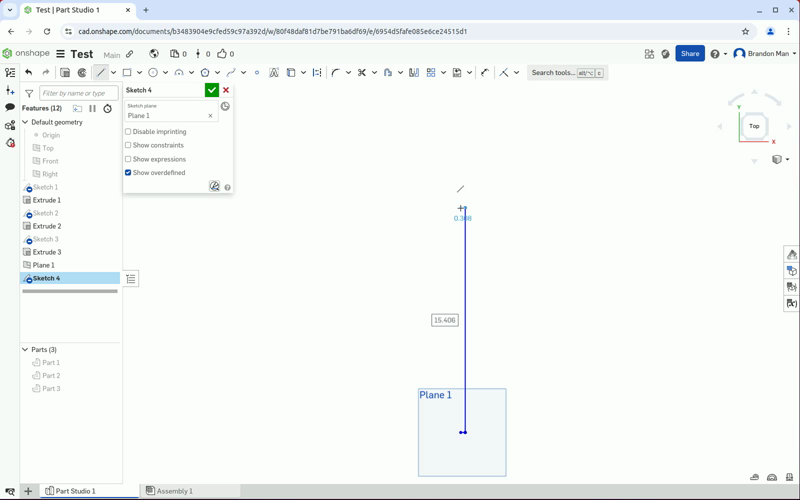
scroll(6)
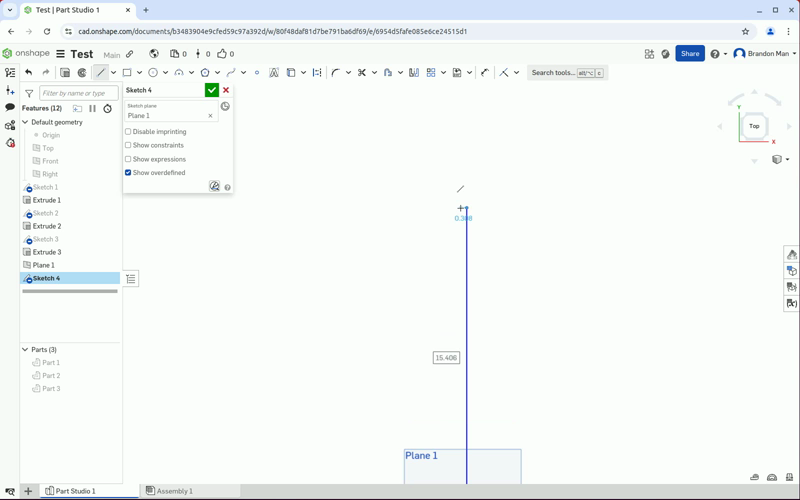
scroll(6)
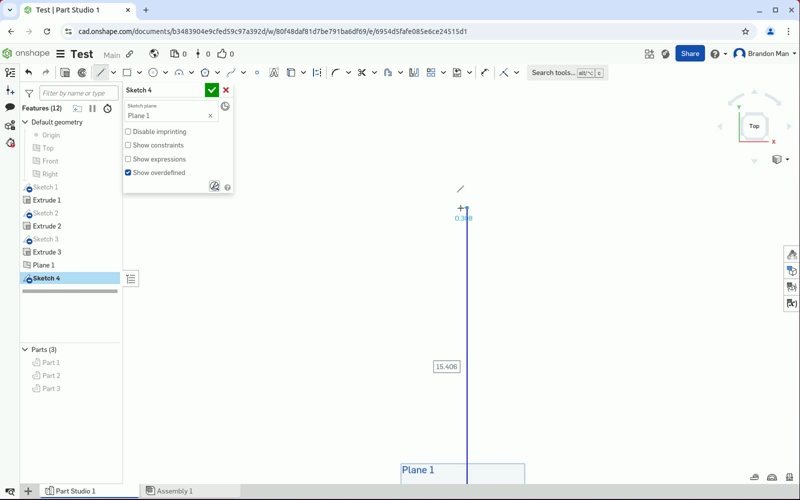
scroll(6)
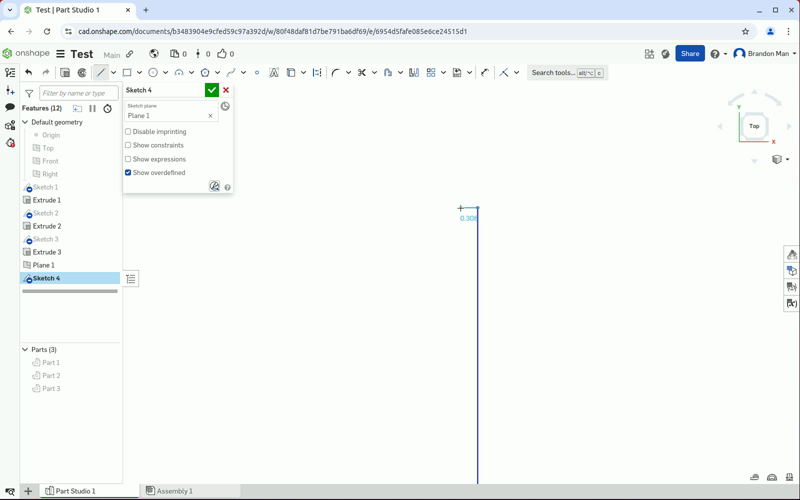
click(460, 207)
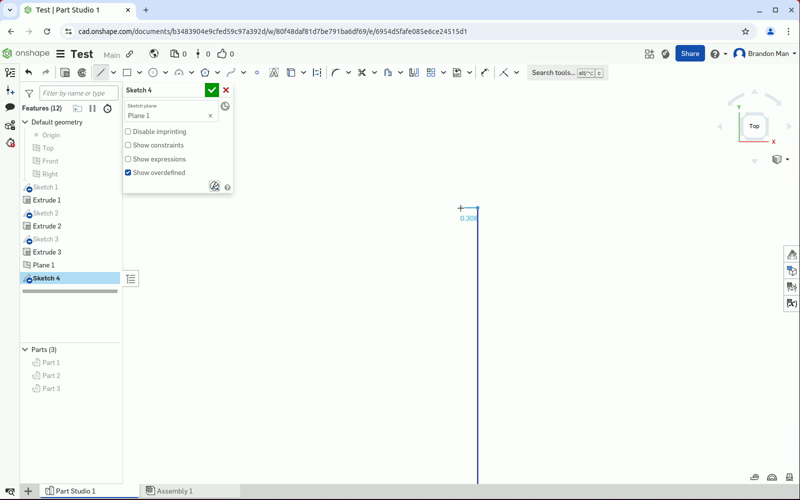
scroll(-6)
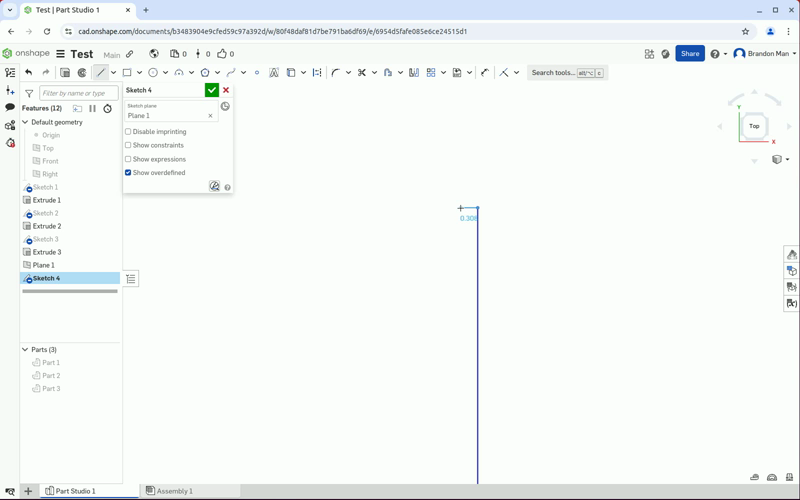
scroll(-6)
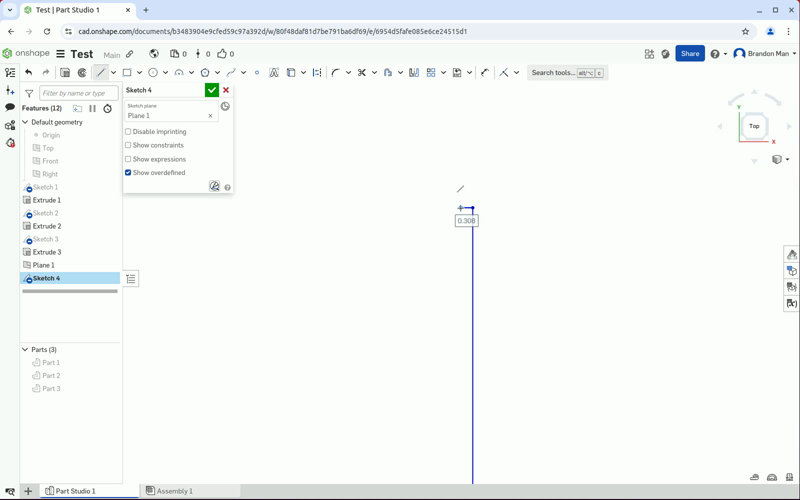
scroll(-6)
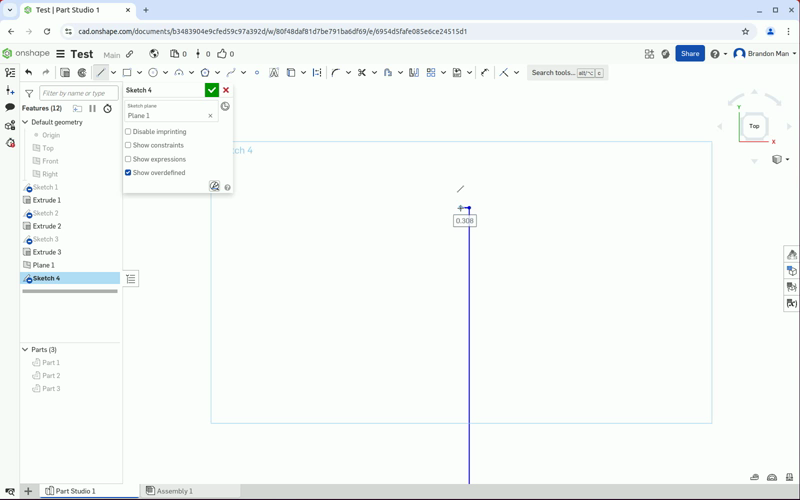
scroll(-6)
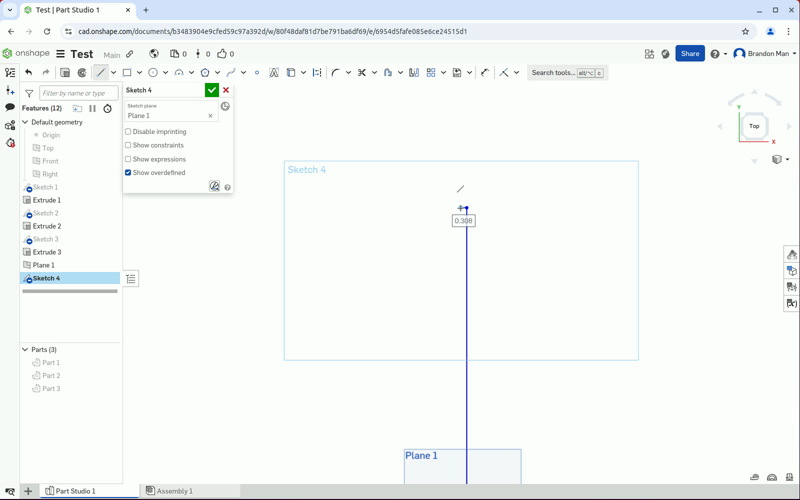
scroll(-6)
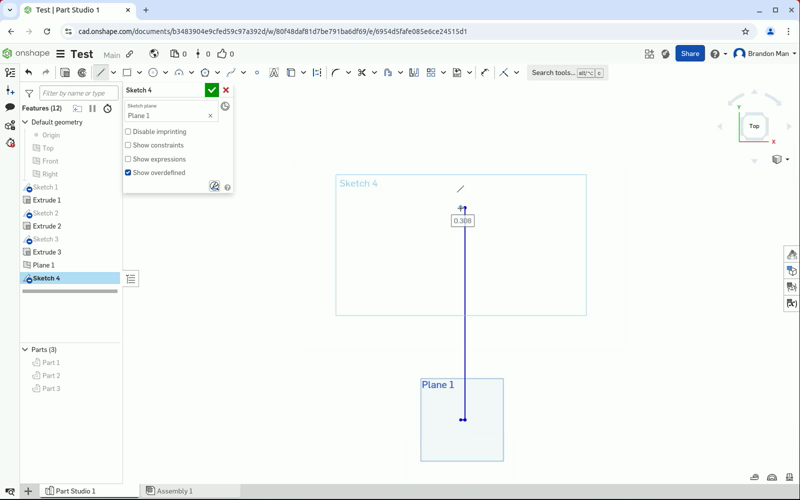
scroll(-6)
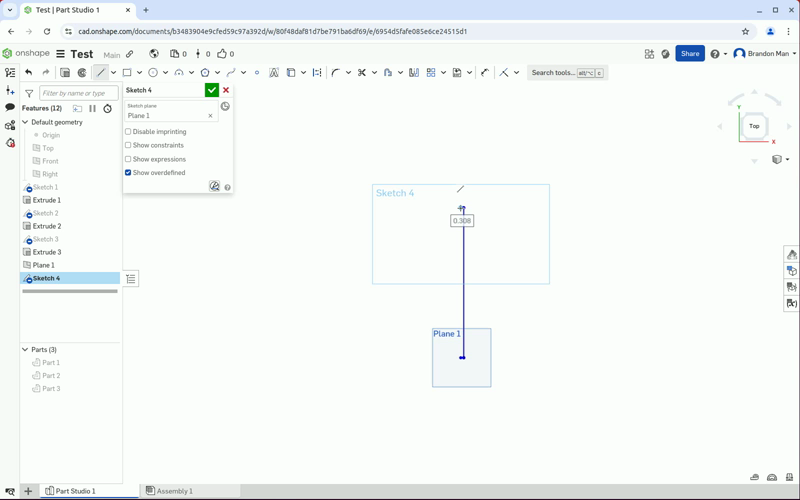
scroll(-6)
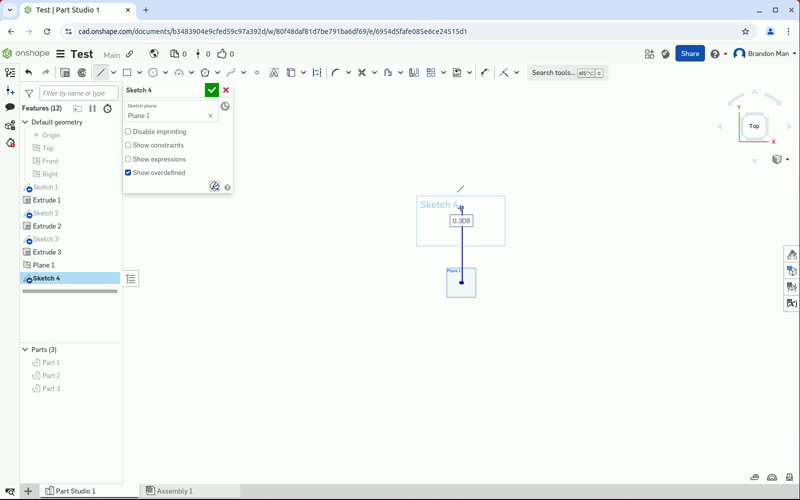
key_up(shift)
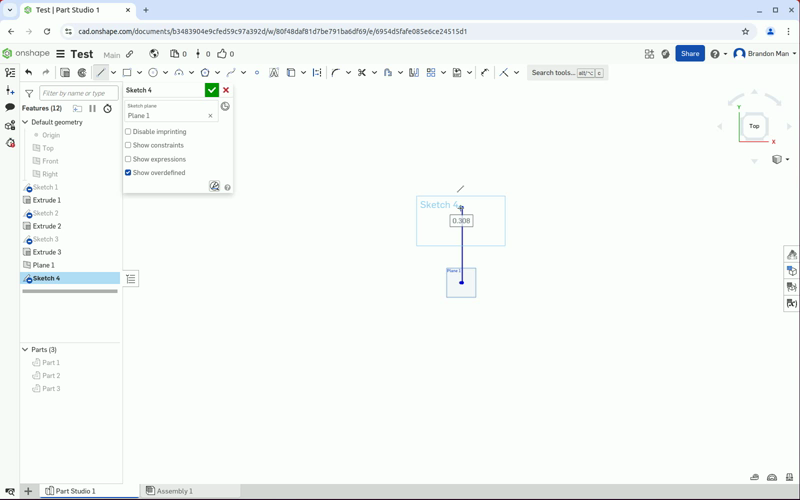
key_down(shift)
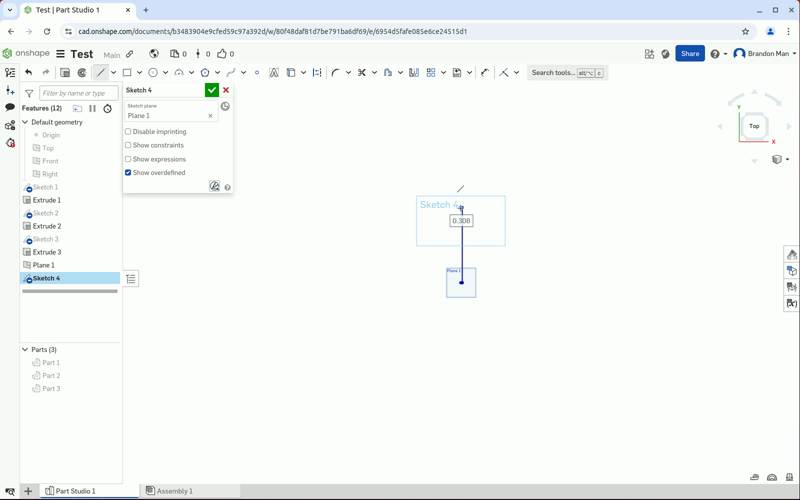
mouse_move(460, 282)
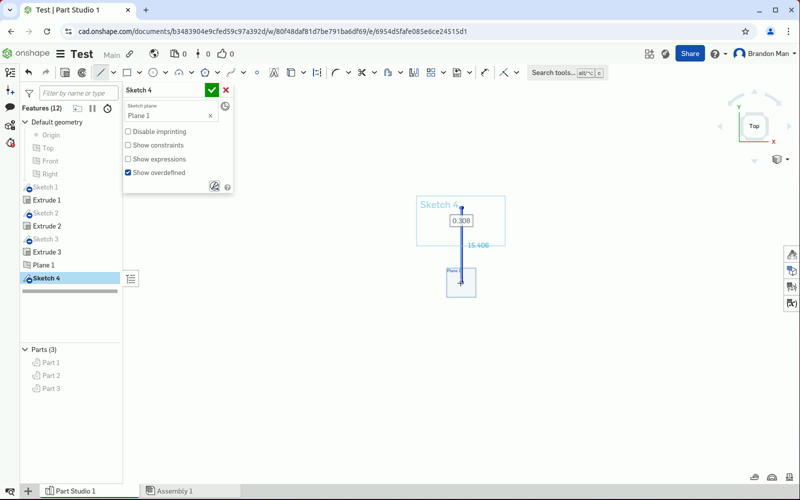
scroll(6)
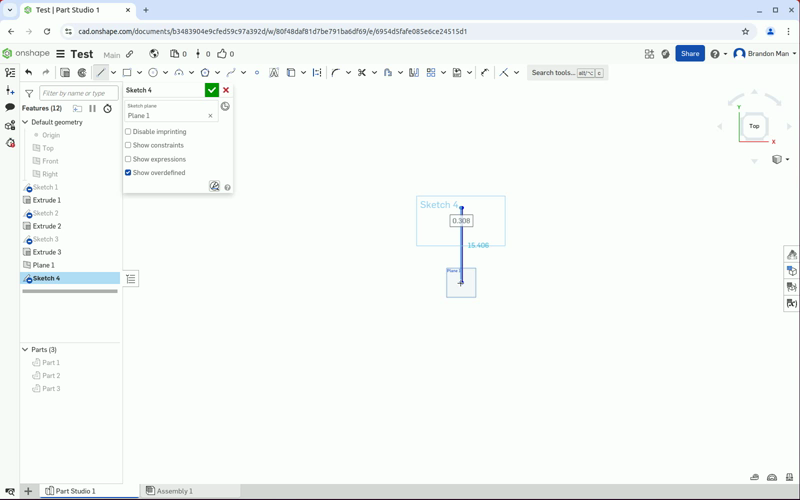
scroll(6)
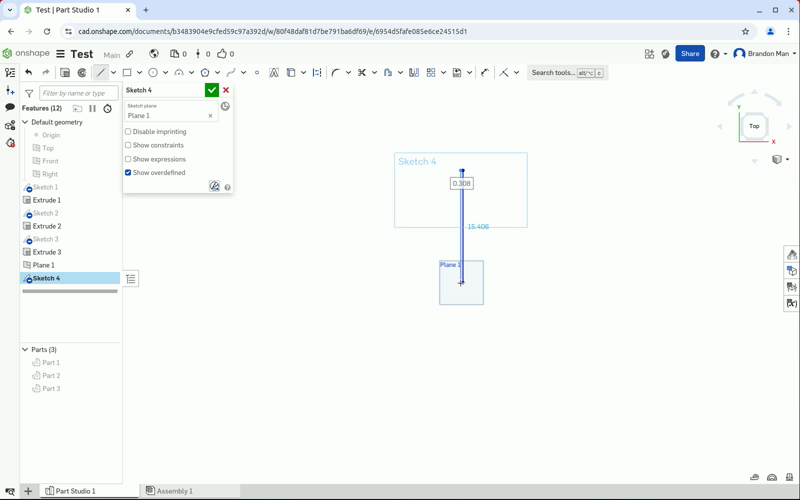
scroll(6)
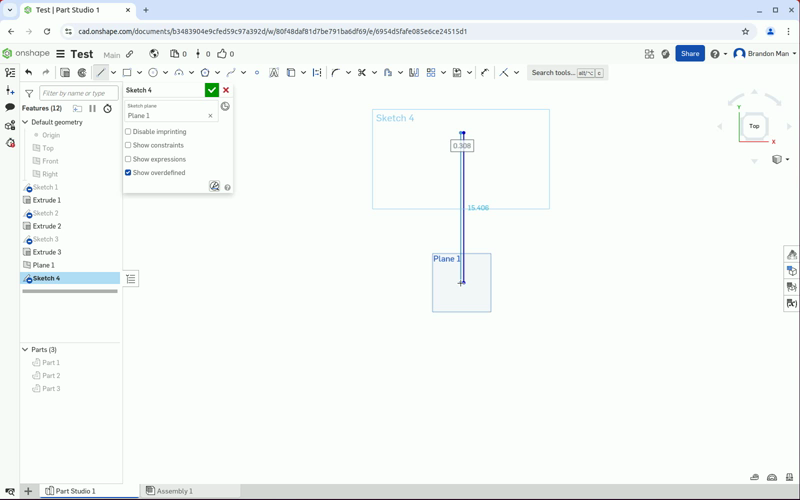
scroll(6)
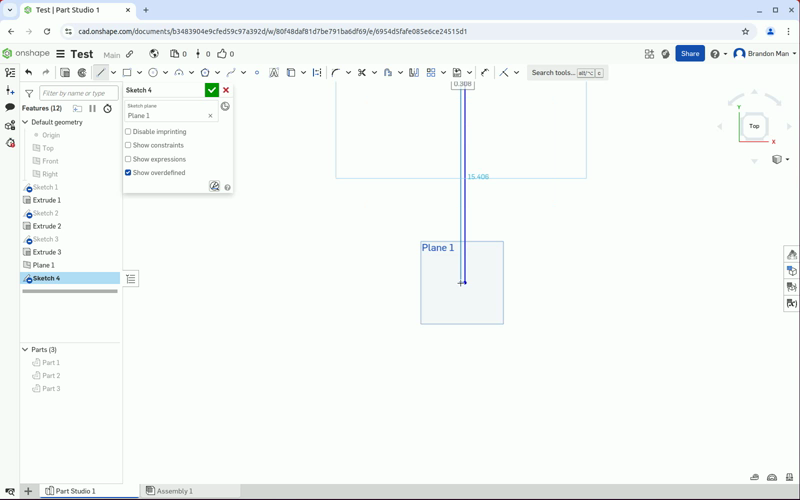
scroll(6)
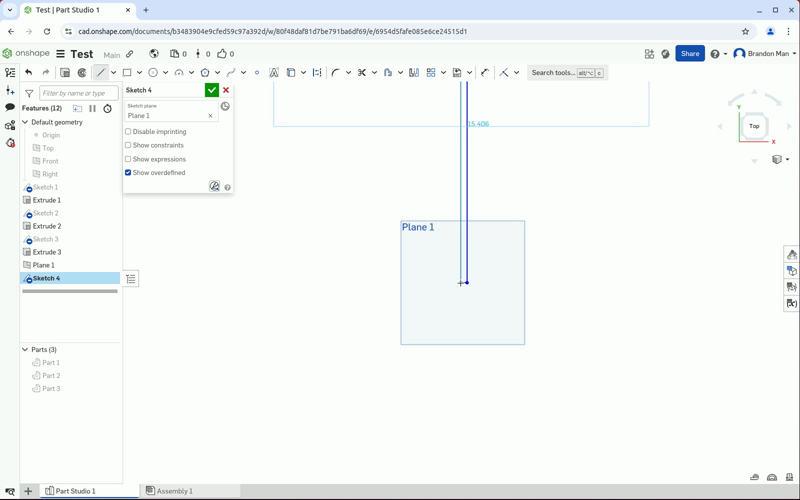
scroll(6)
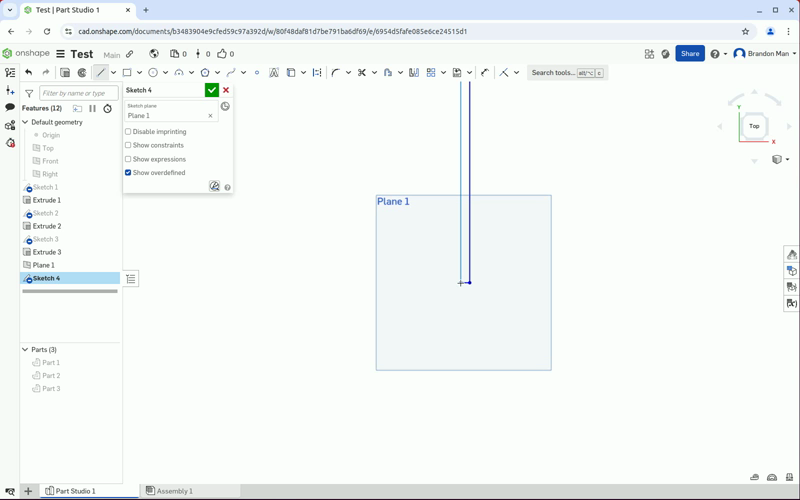
scroll(6)
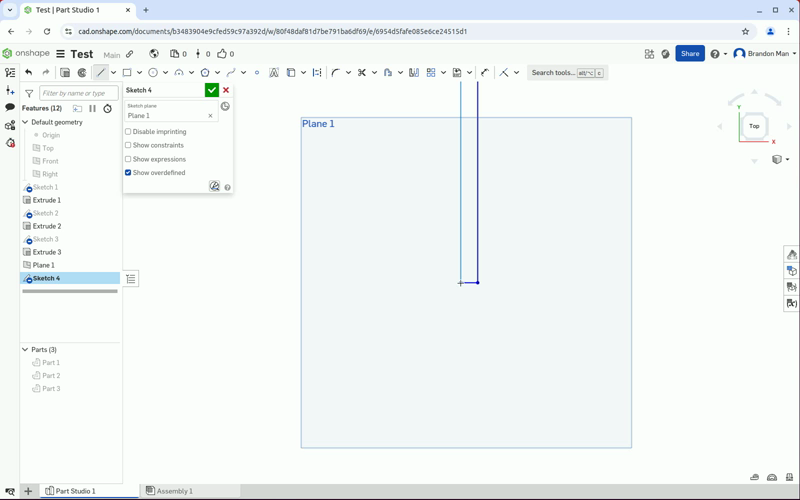
key_up(shift)
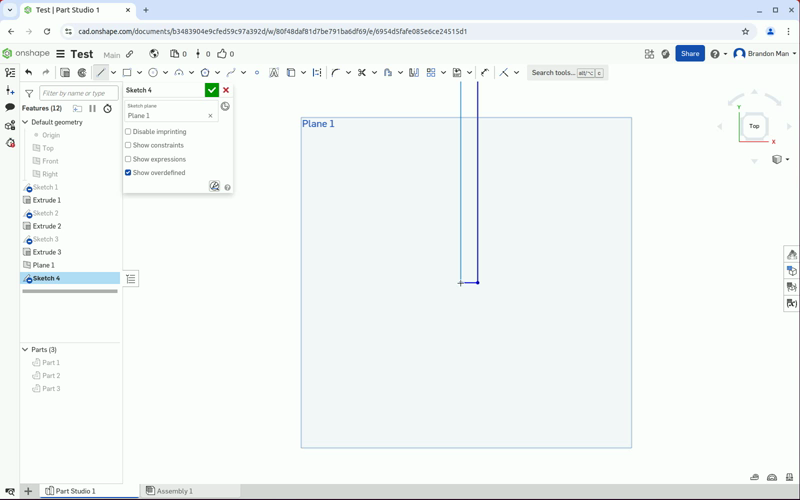
click(460, 282)
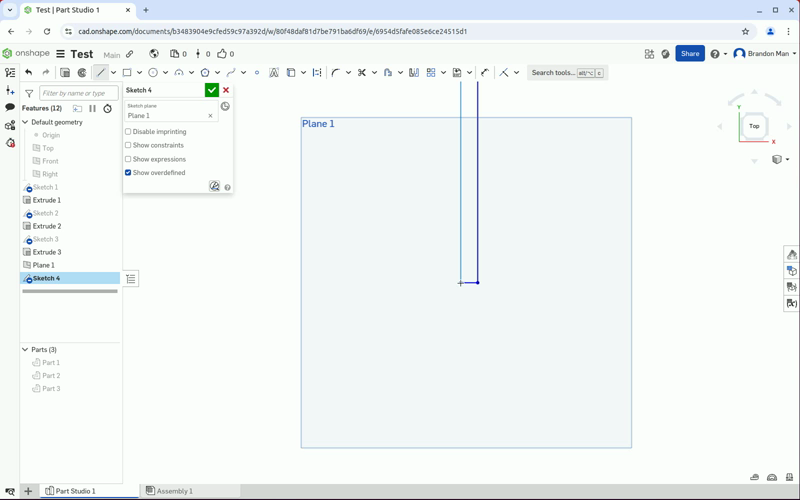
scroll(-6)
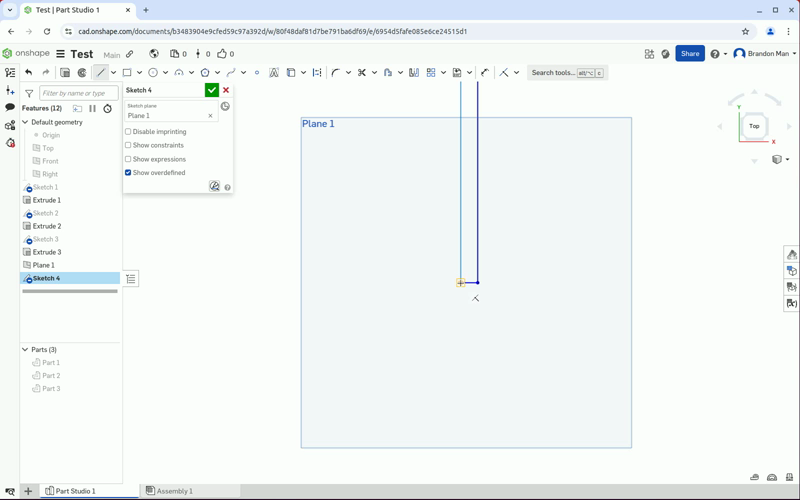
scroll(-6)
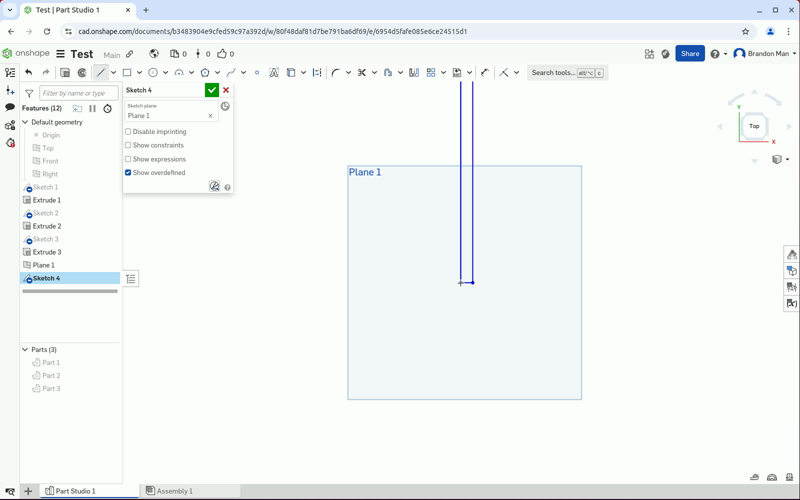
scroll(-6)
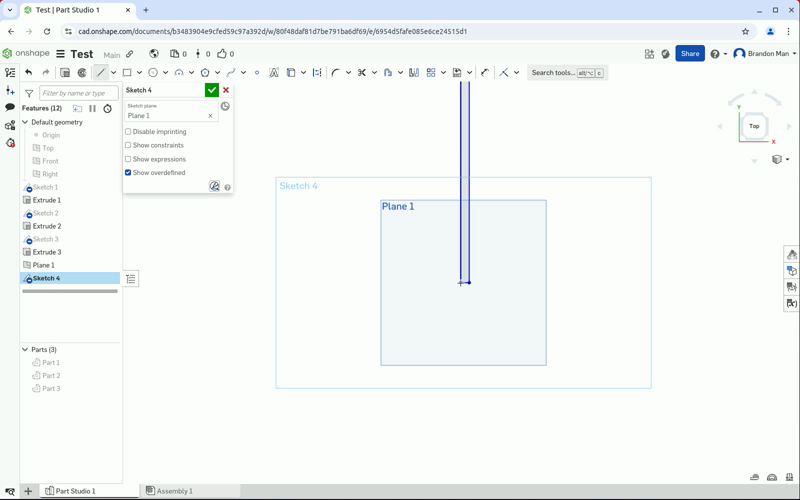
scroll(-6)
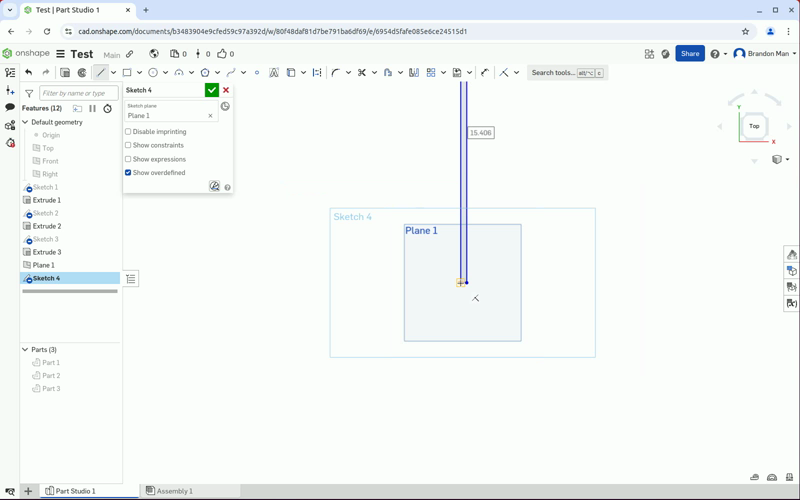
scroll(-6)
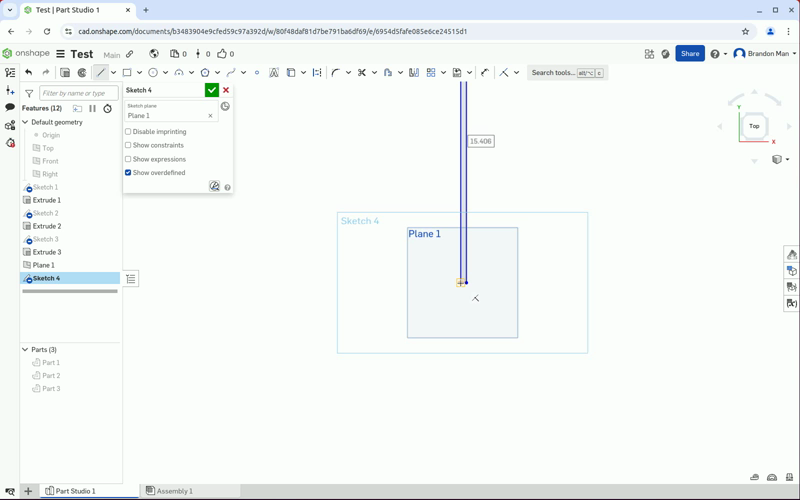
scroll(-6)
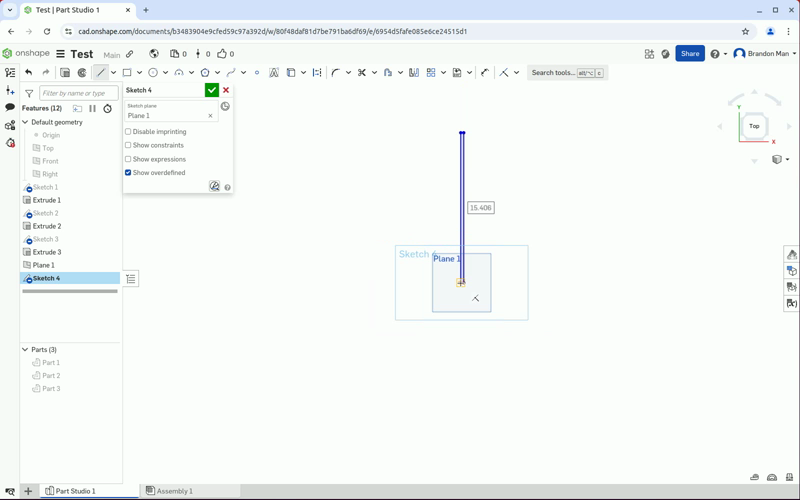
scroll(-6)
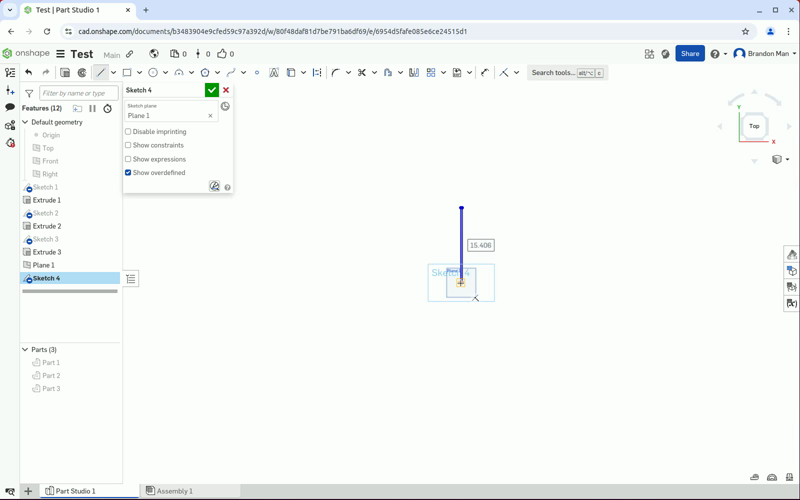
key(esc)
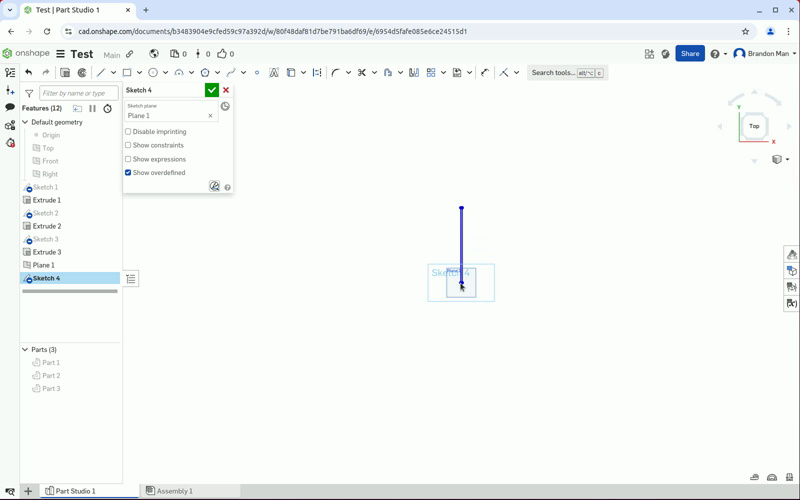
mouse_move(461, 279)
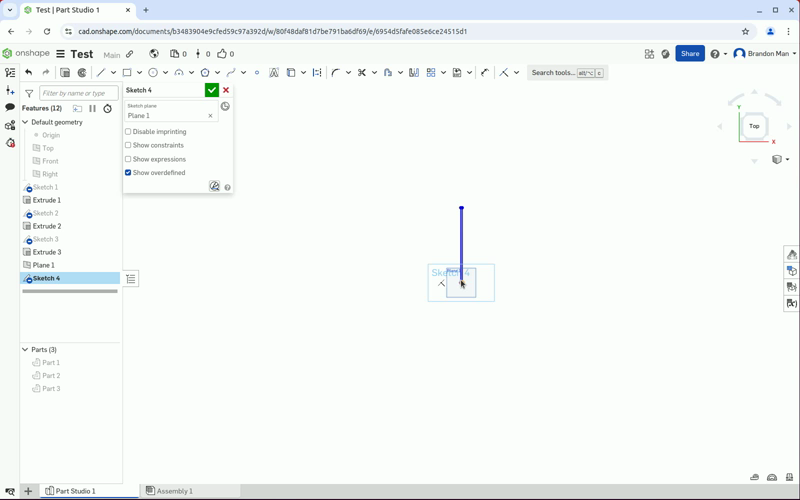
scroll(6)
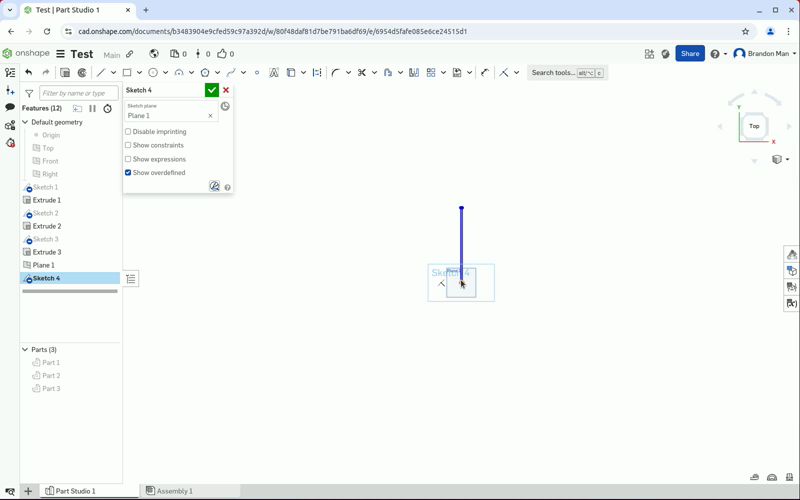
scroll(6)
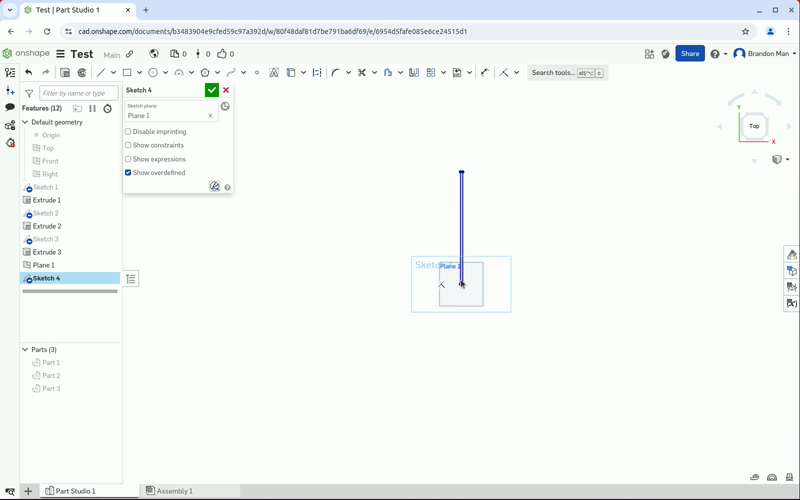
scroll(6)
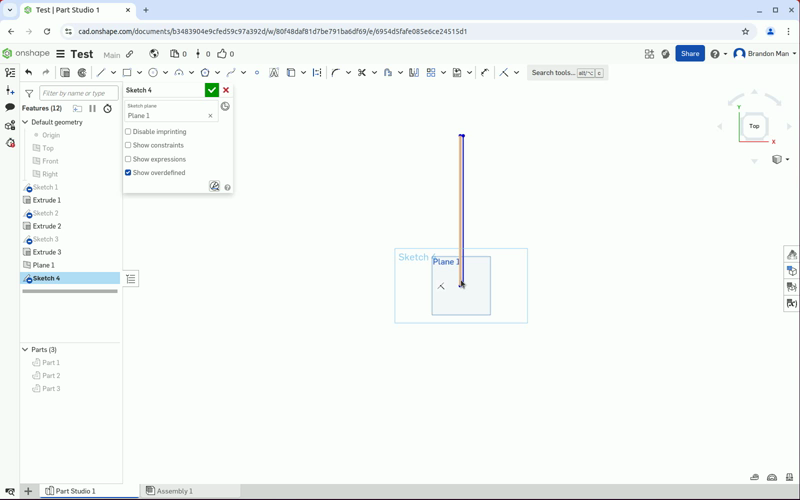
scroll(6)
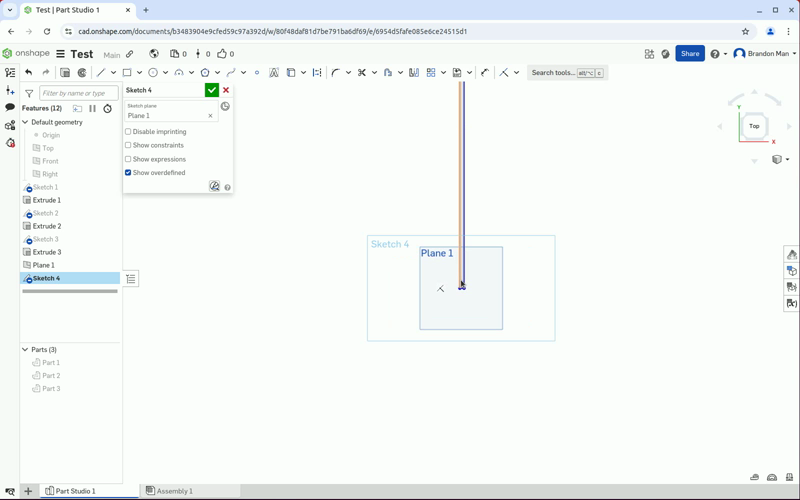
scroll(6)
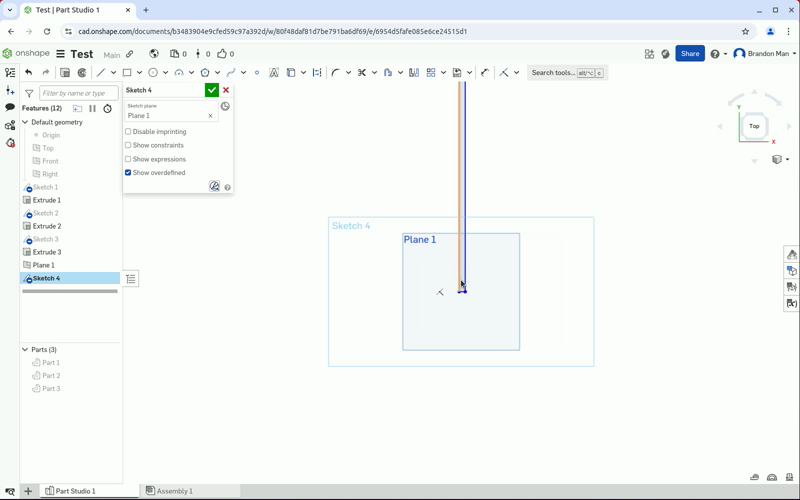
scroll(6)
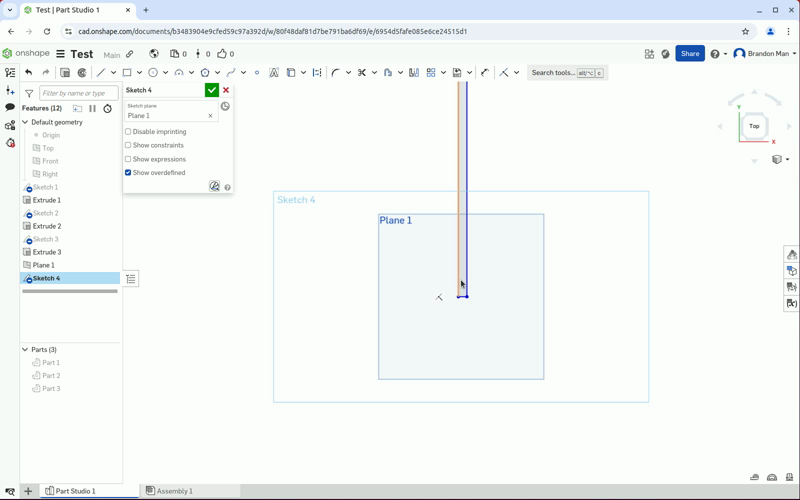
scroll(6)
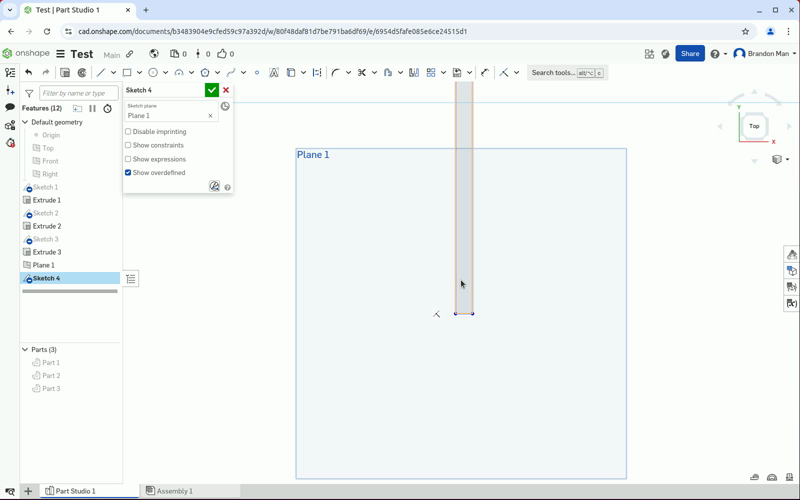
click(461, 279)
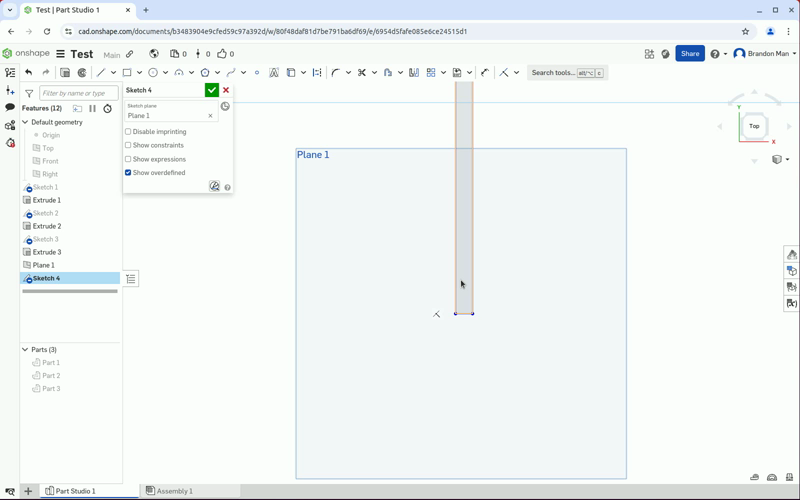
scroll(-6)
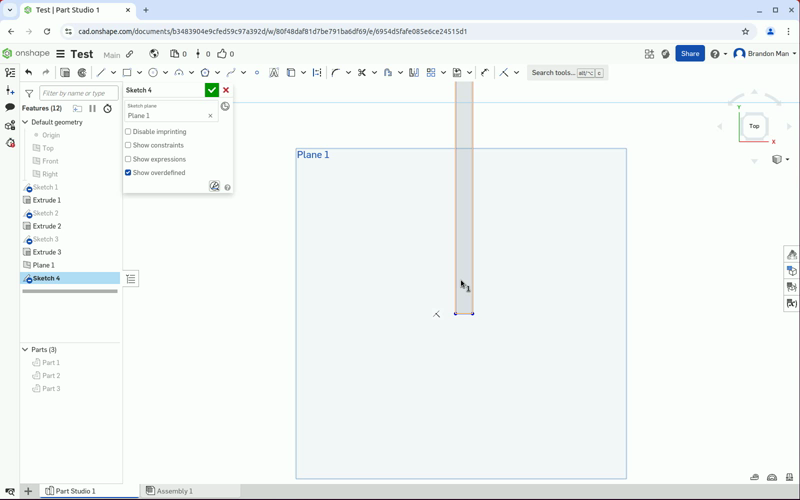
scroll(-6)
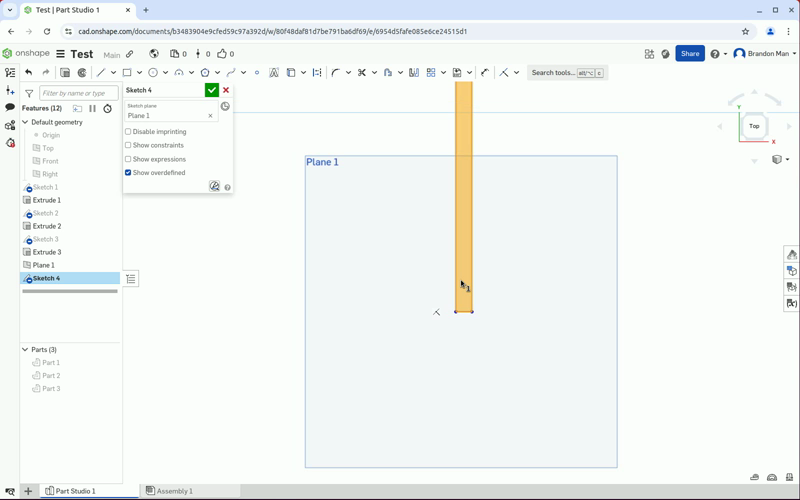
scroll(-6)
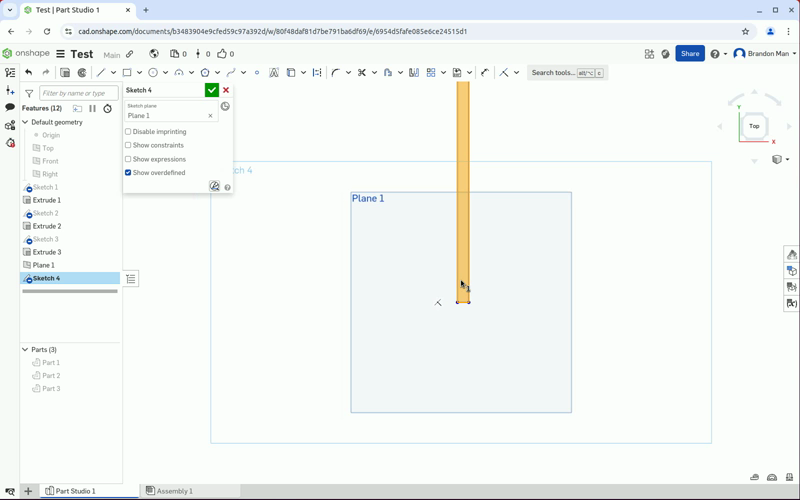
scroll(-6)
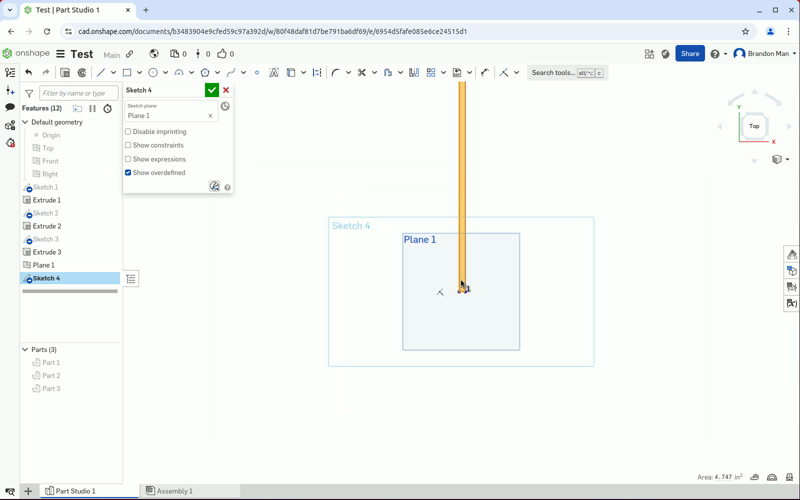
scroll(-6)
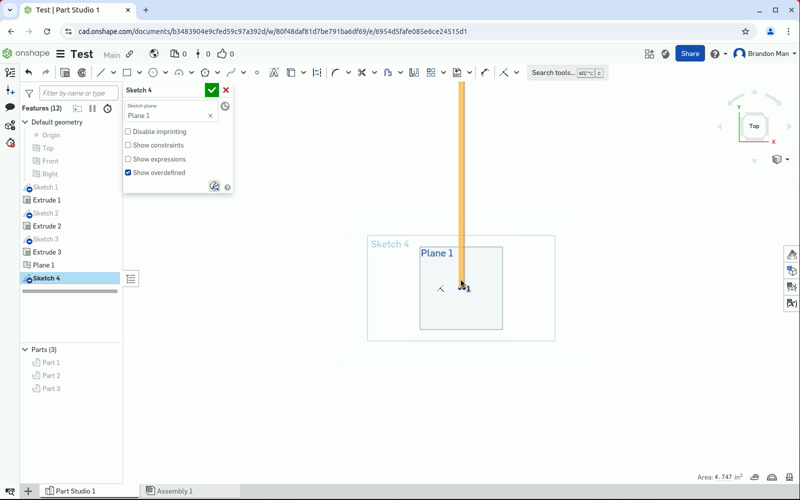
scroll(-6)
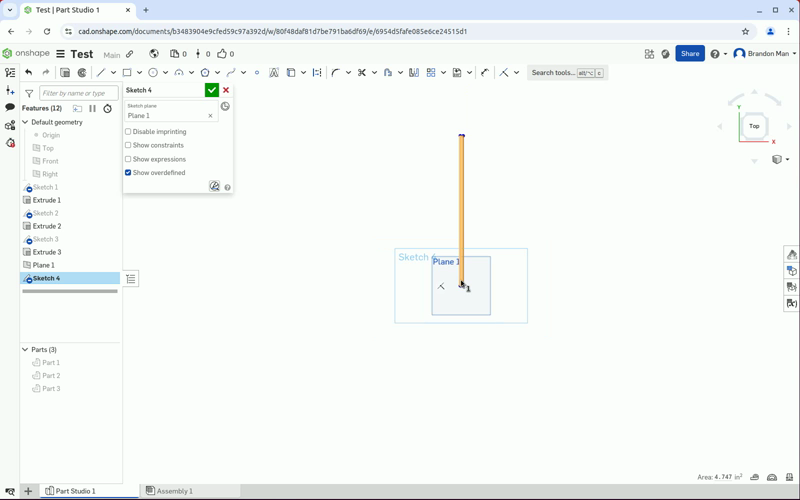
scroll(-6)
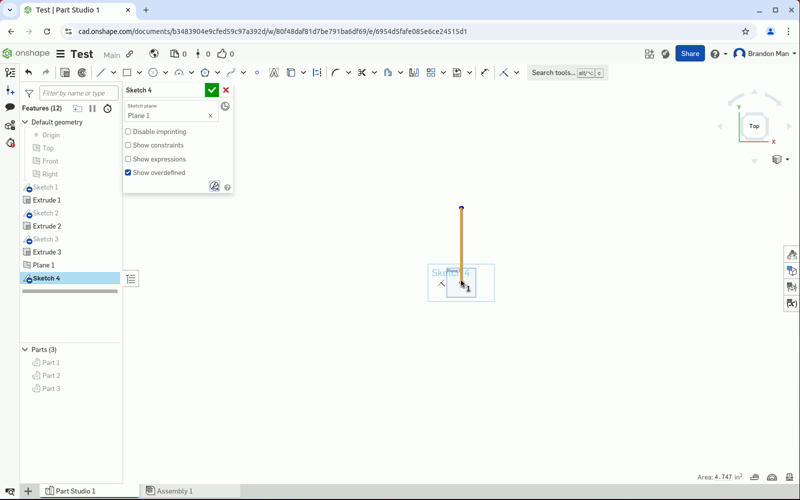
mouse_move(73, 352)
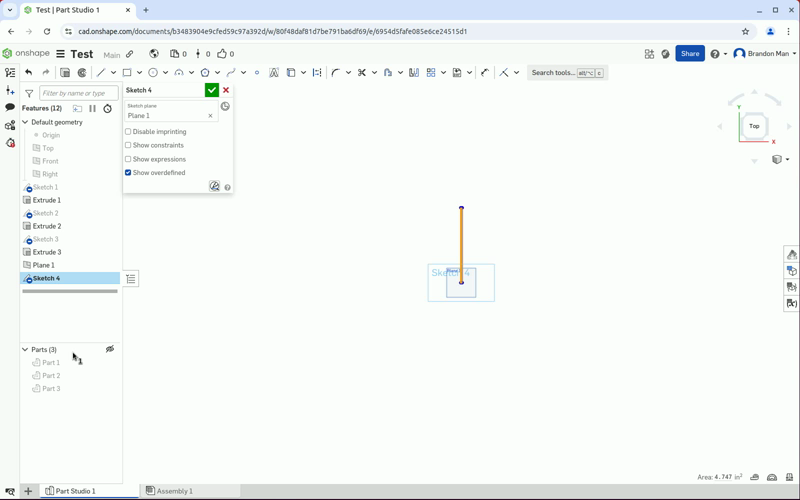
key(shift+y)
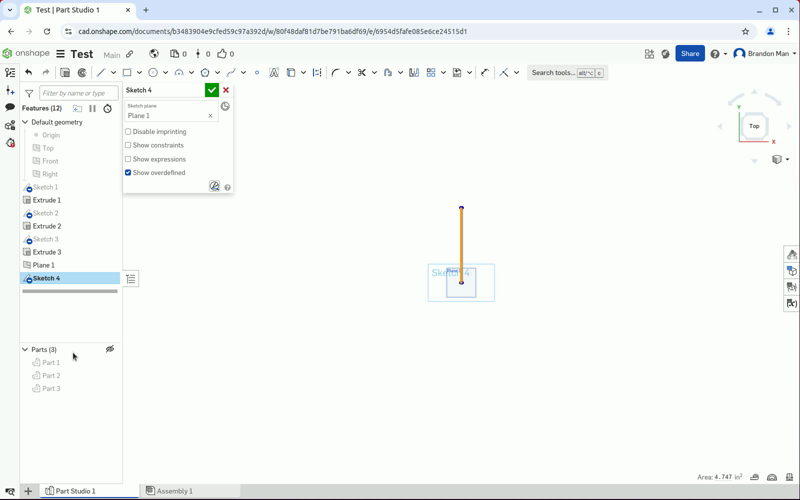
key(shift+e)
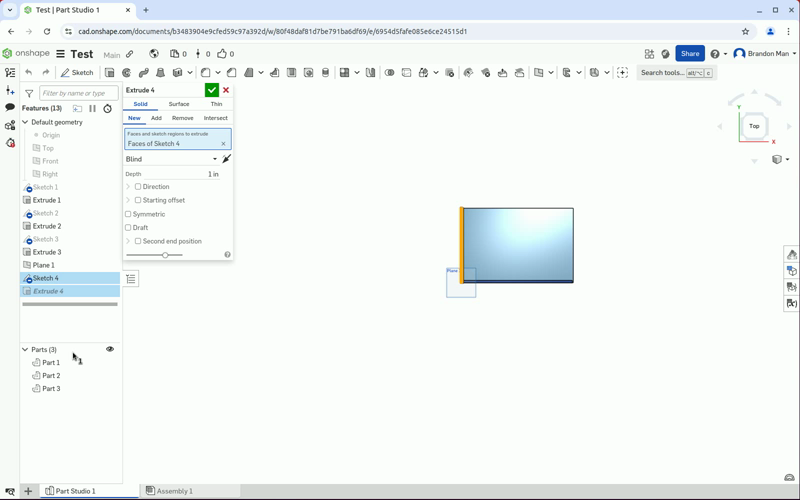
mouse_move(143, 106)
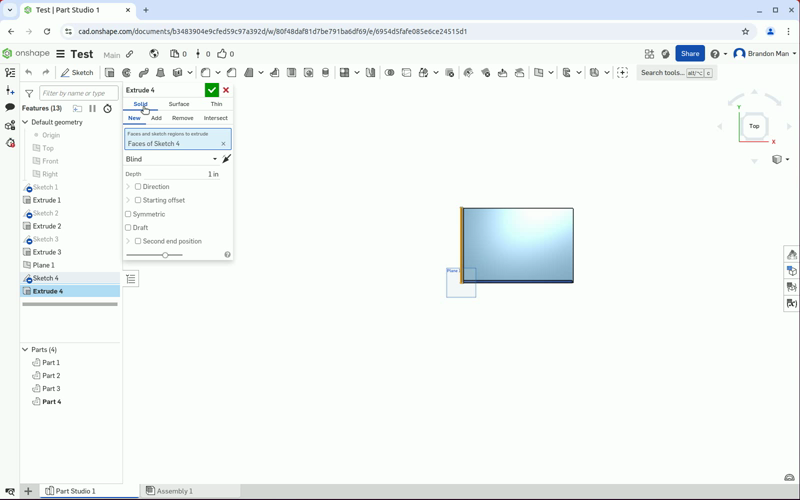
click(143, 106)
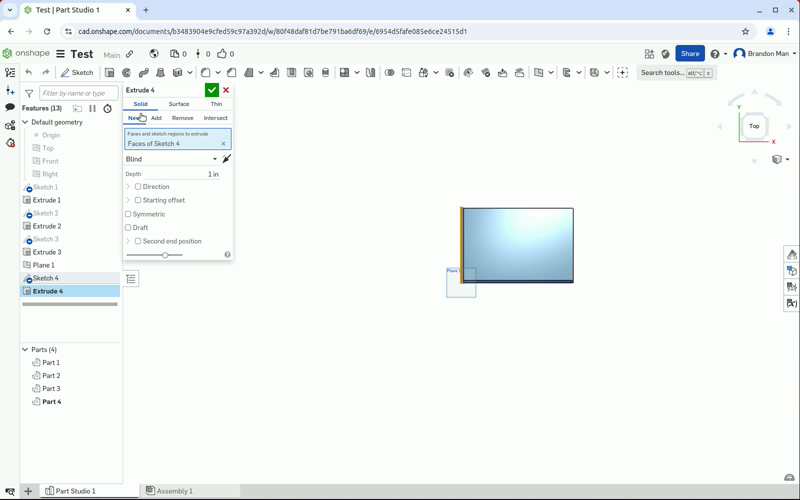
mouse_move(137, 120)
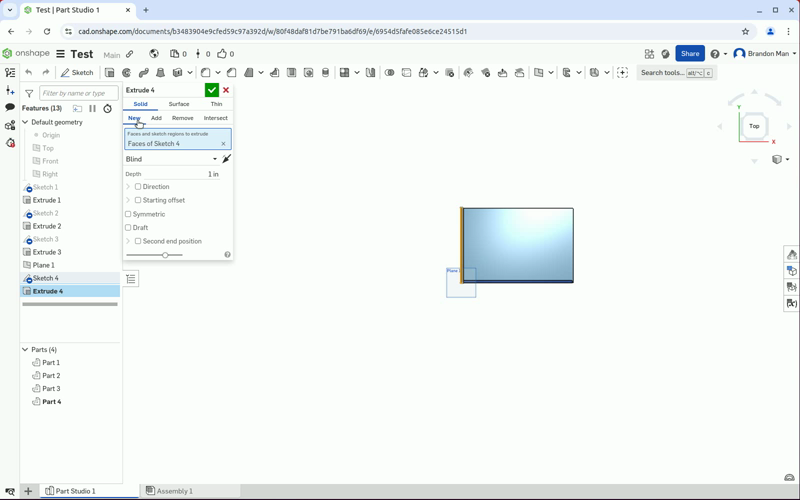
click(137, 120)
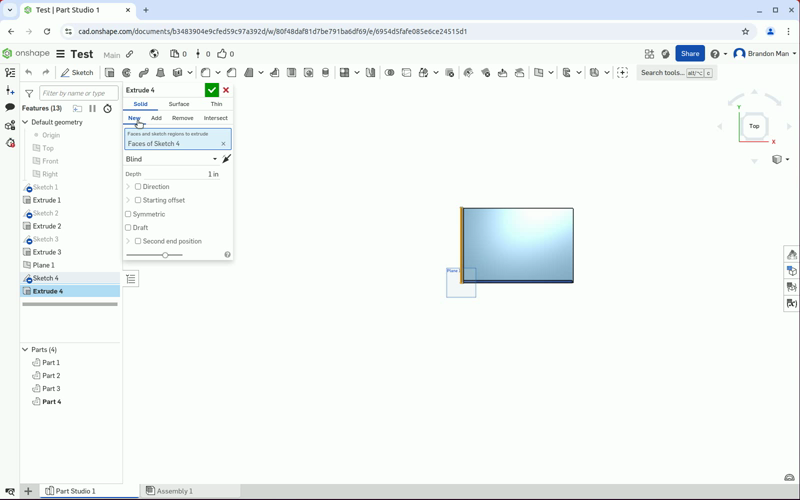
key(tab, 4)
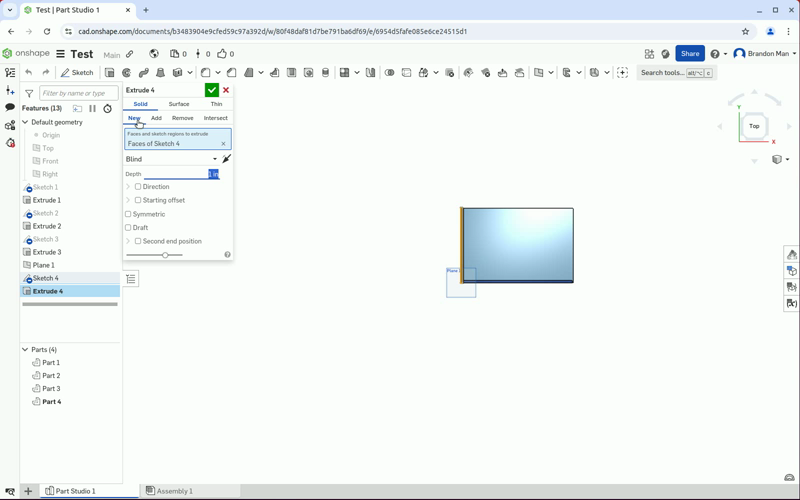
text(0.481)
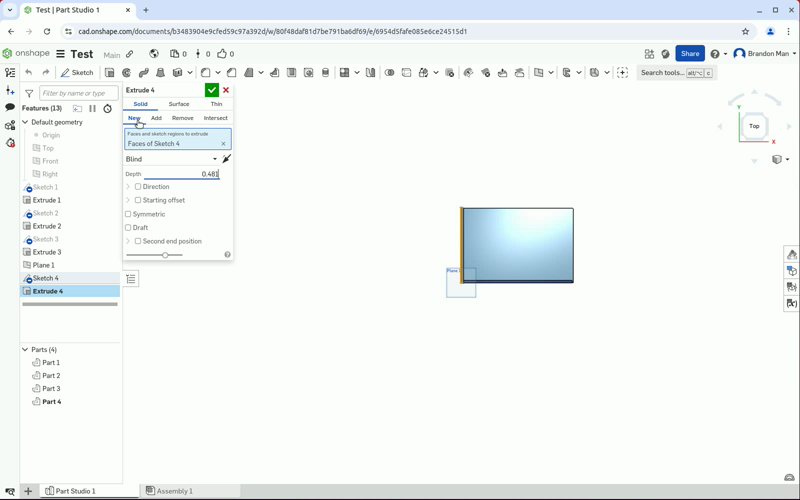
key(enter)
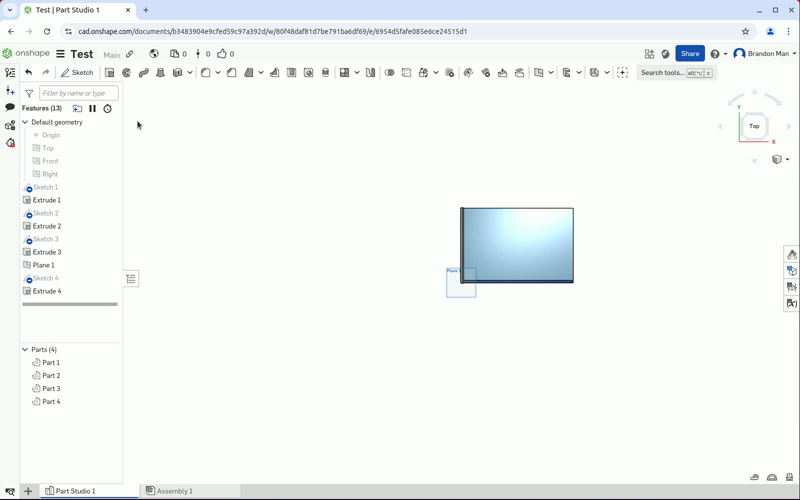
key(shift+h)
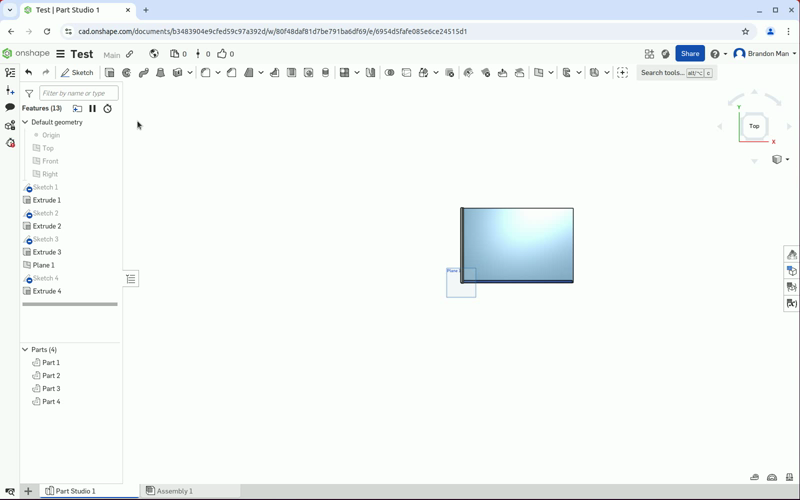
key(shift+h)
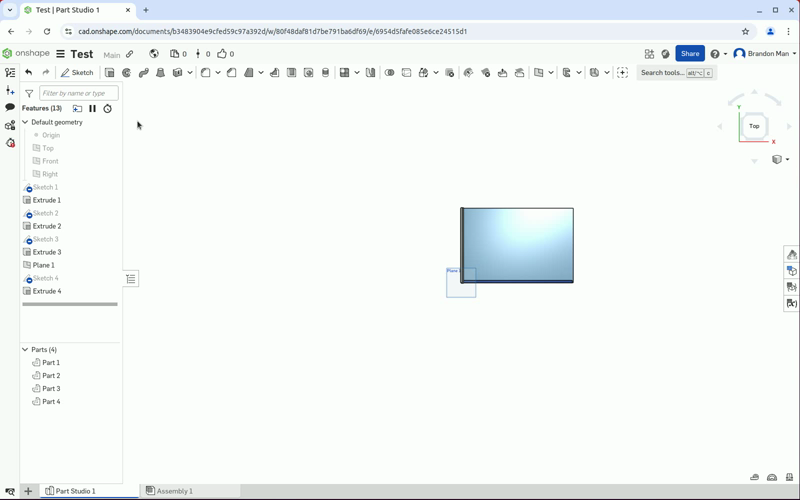
mouse_move(73, 189)
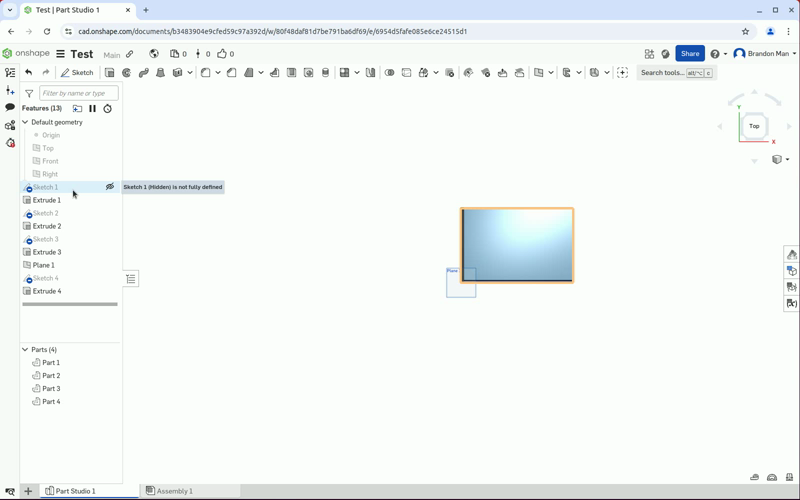
click(73, 189)
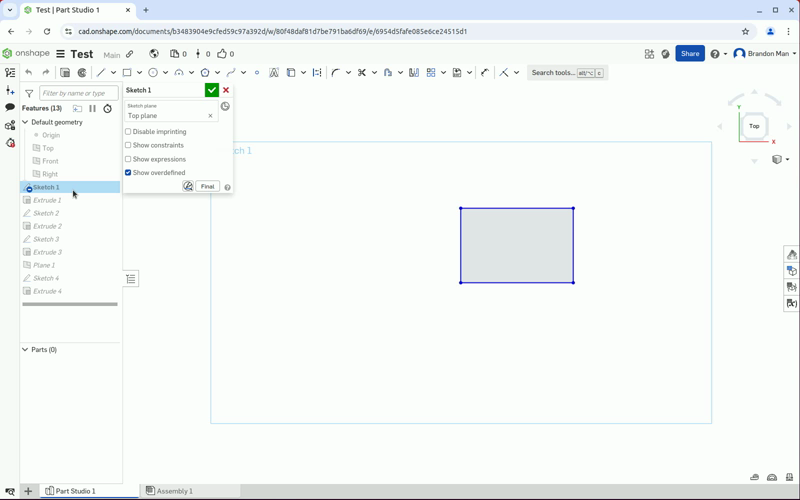
mouse_move(229, 92)
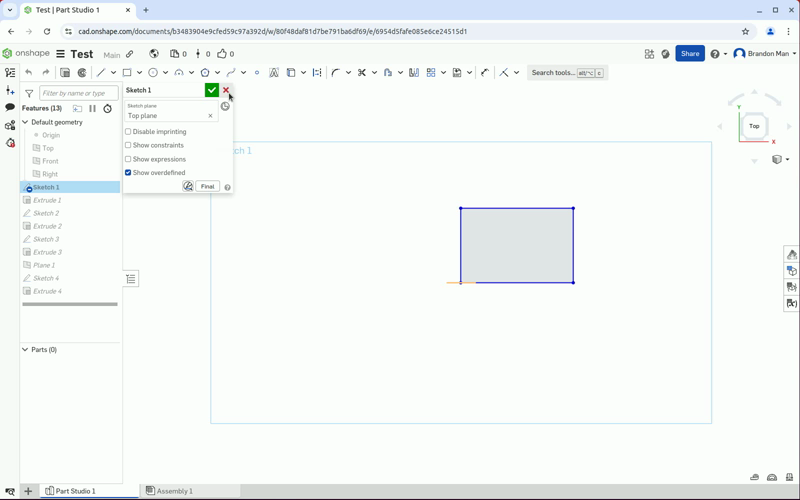
click(229, 92)
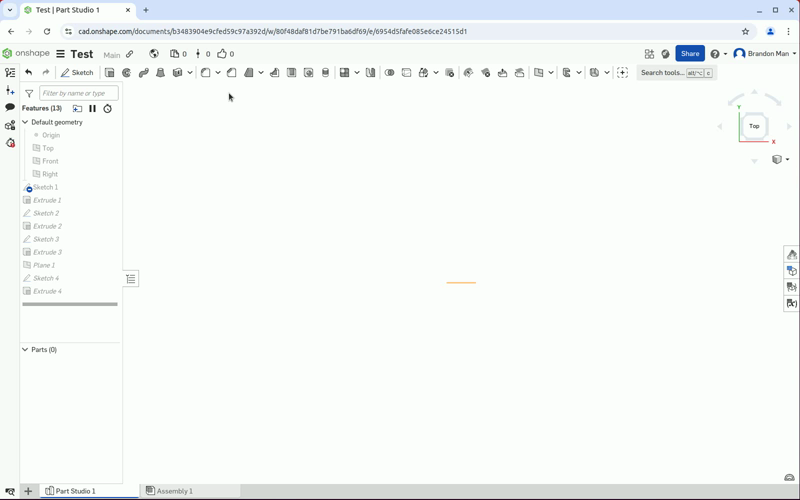
key(shift+s)
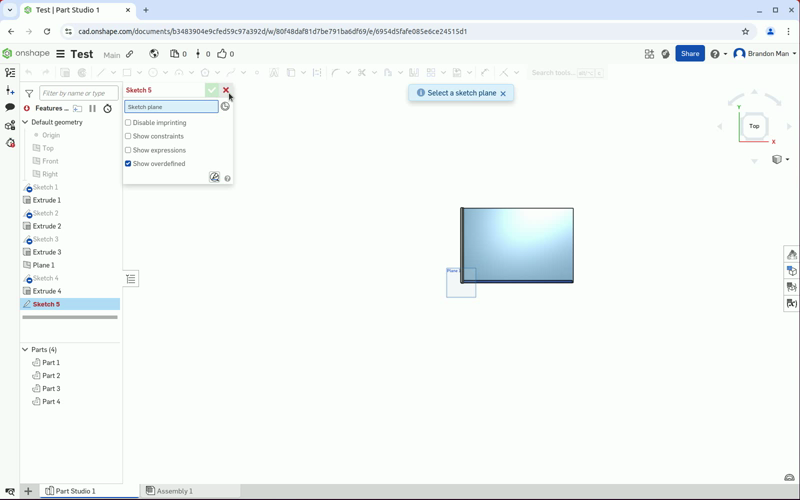
mouse_move(73, 267)
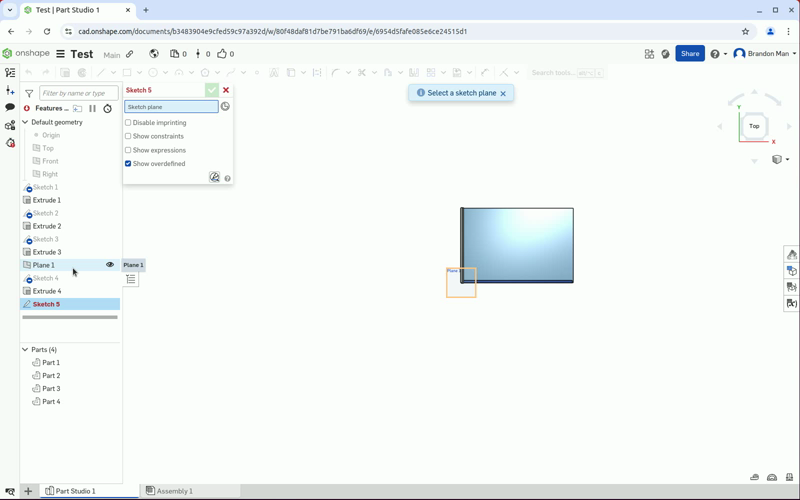
click(73, 267)
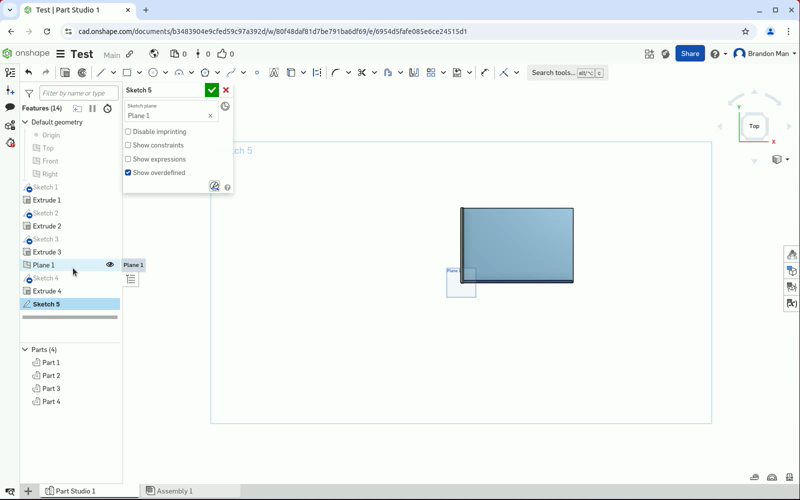
mouse_move(73, 352)
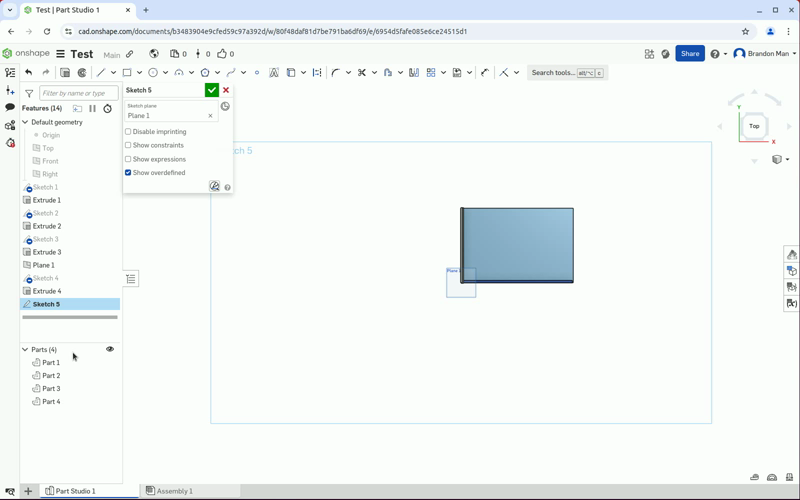
key(y)
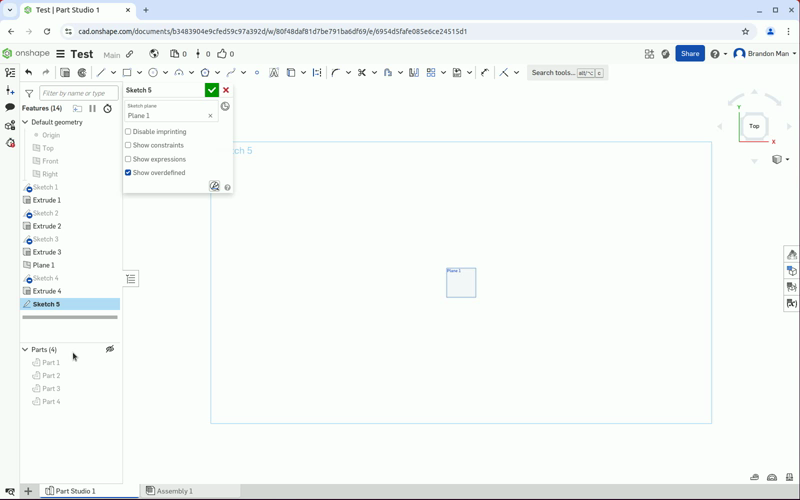
key(l)
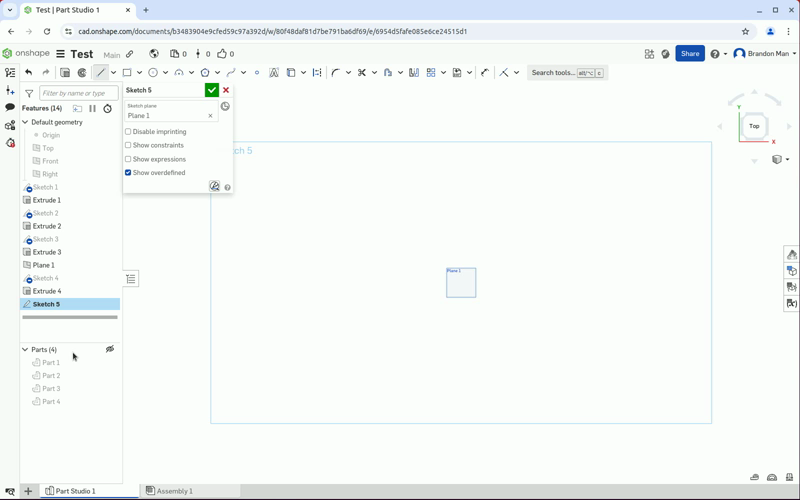
key_down(shift)
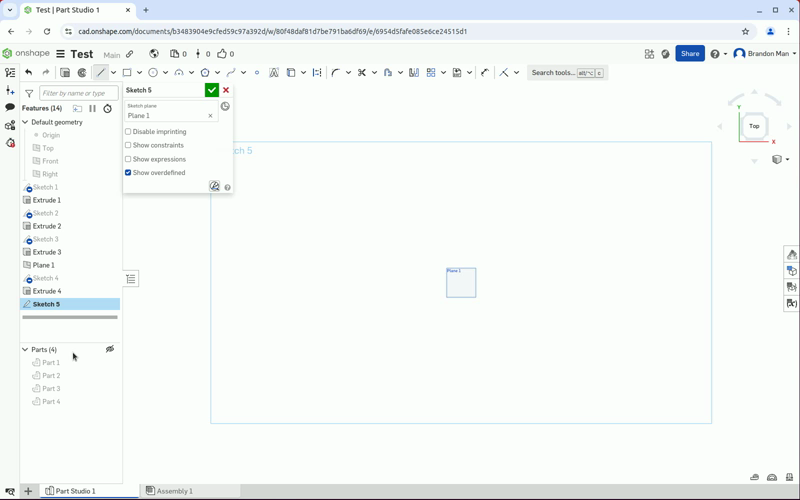
mouse_move(463, 282)
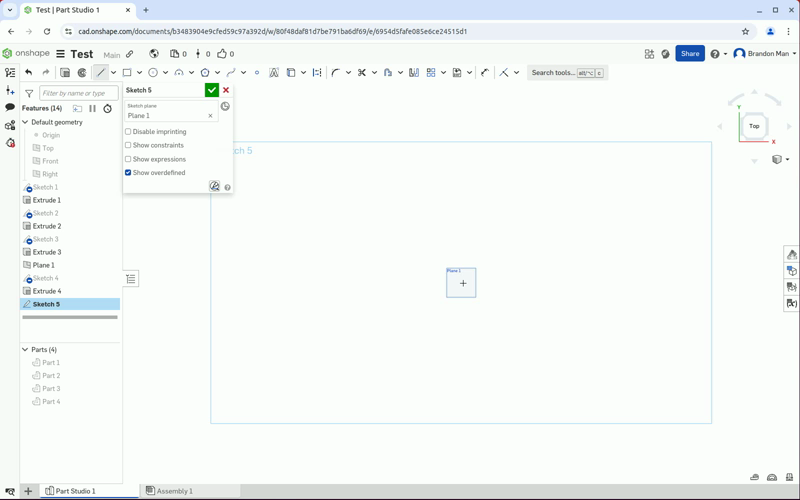
click(463, 282)
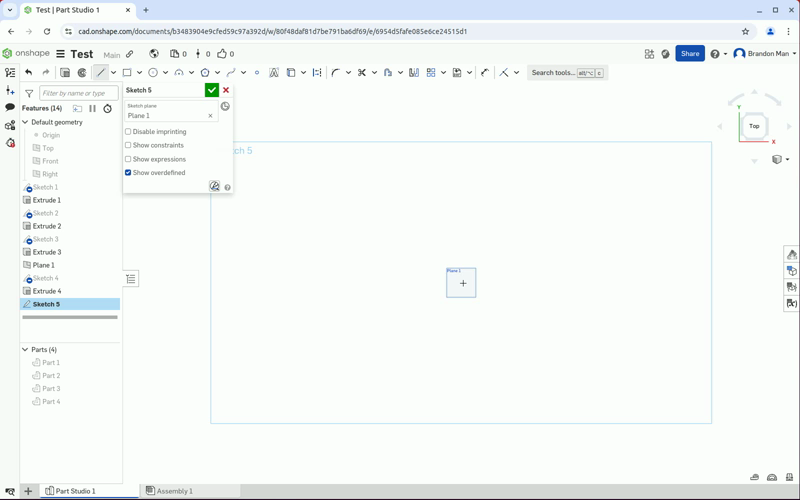
key_up(shift)
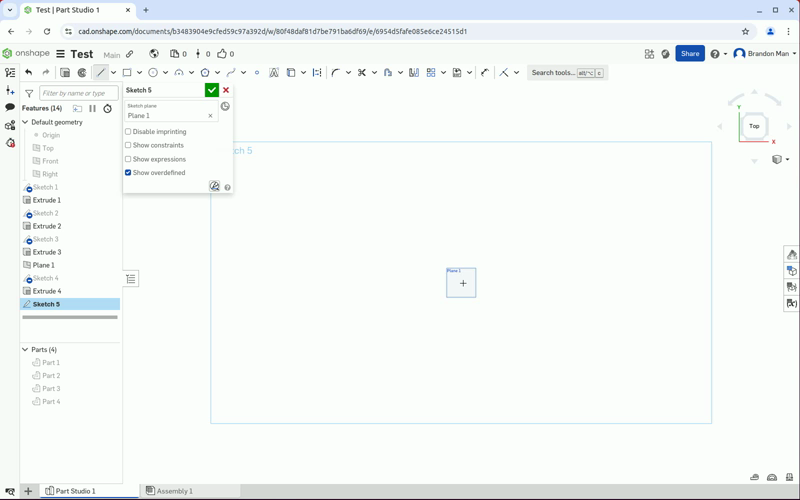
key_down(shift)
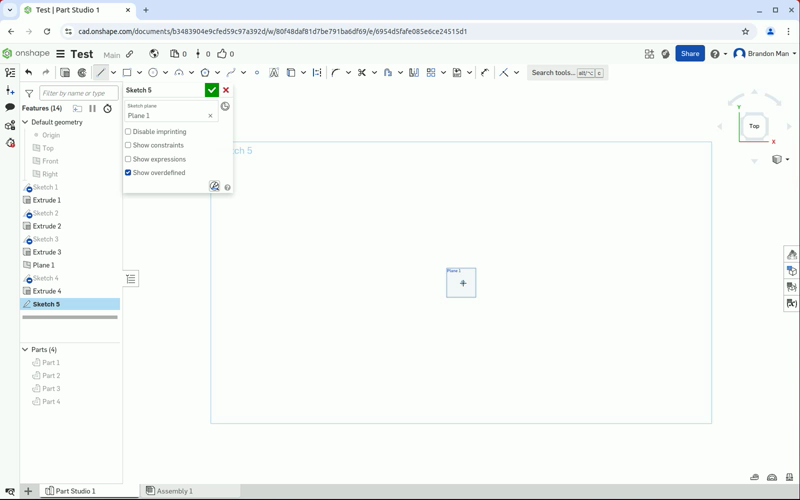
mouse_move(573, 282)
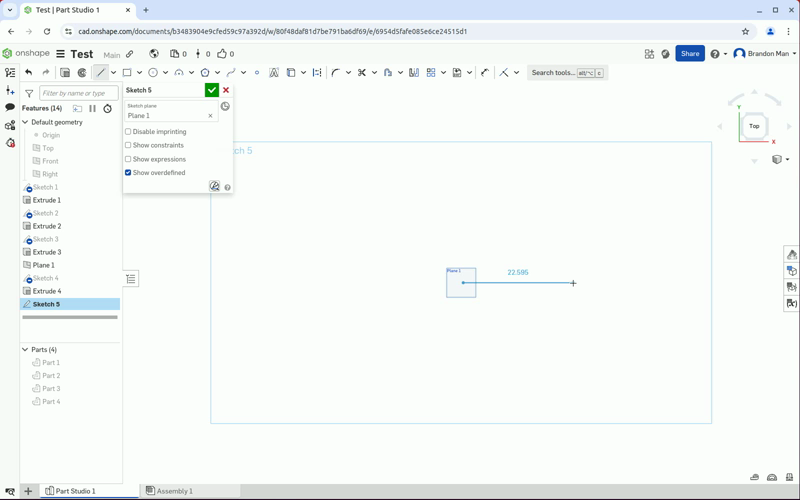
click(573, 282)
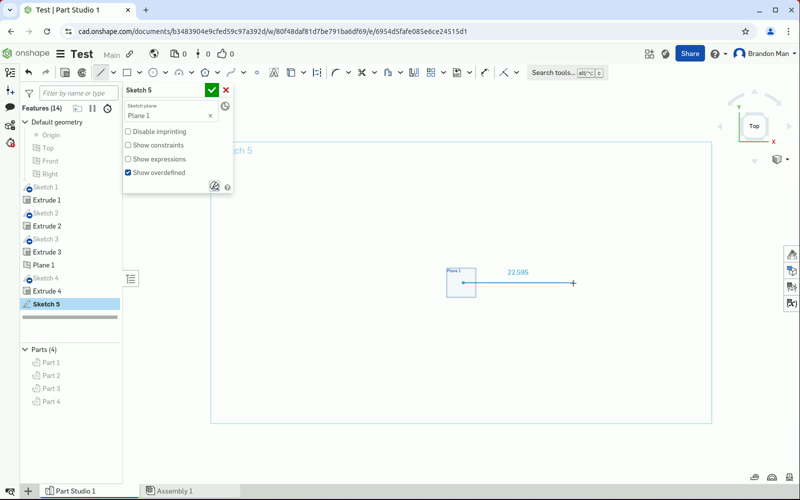
key_up(shift)
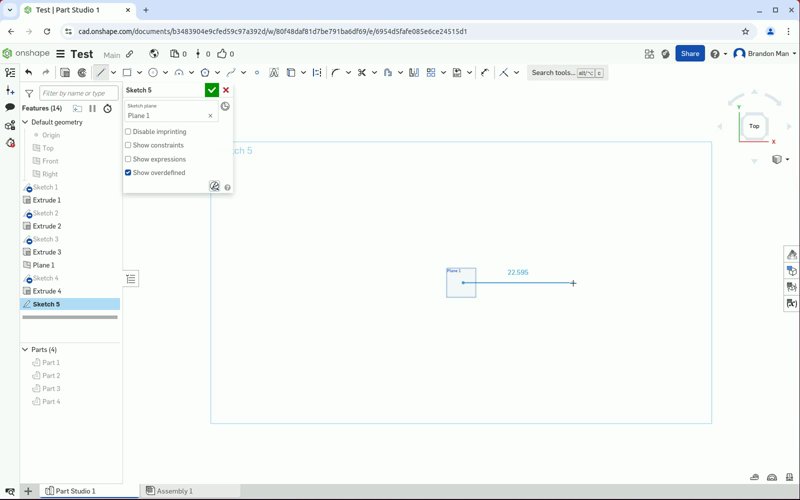
key_down(shift)
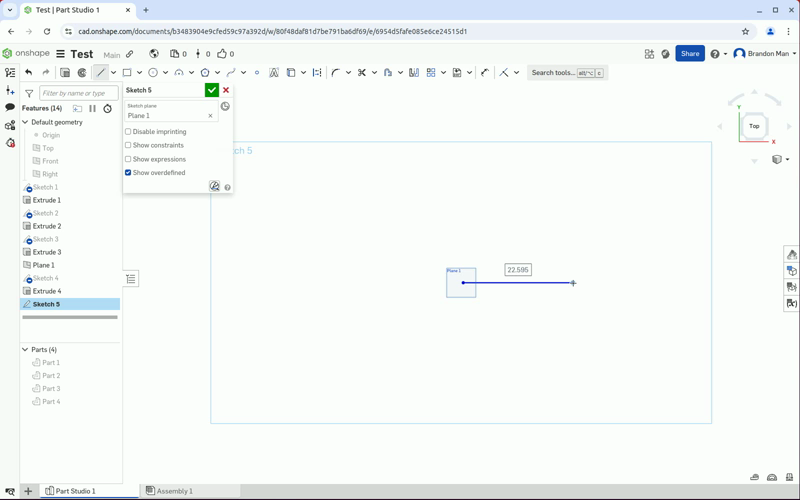
mouse_move(573, 208)
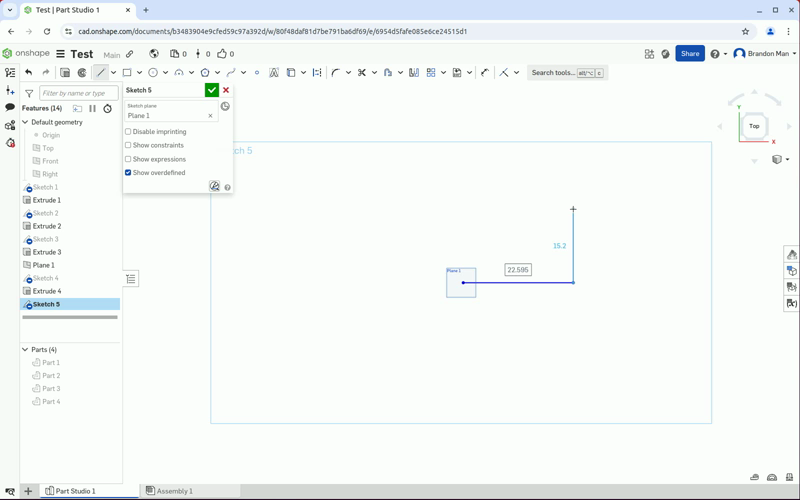
click(573, 208)
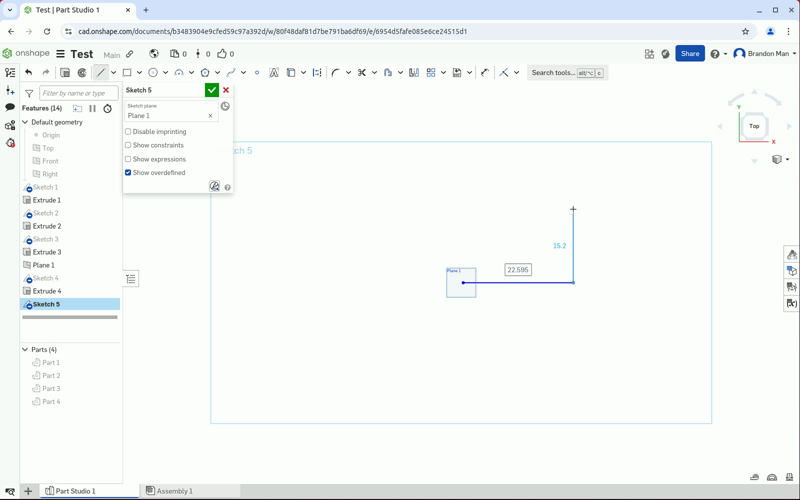
key_up(shift)
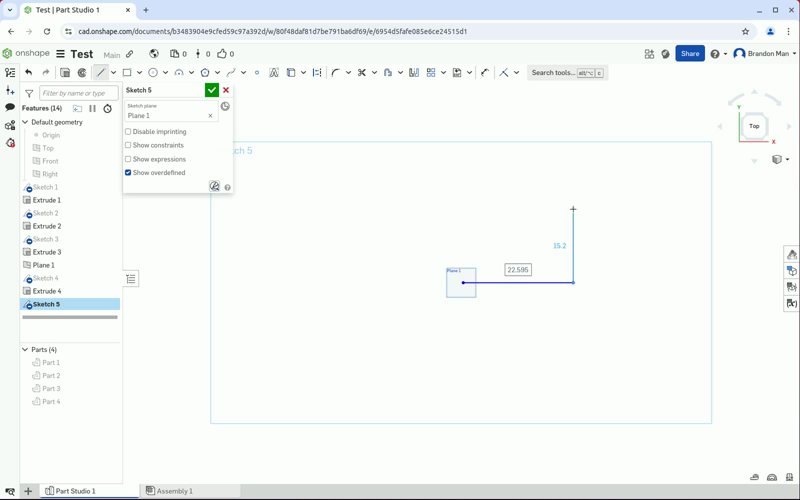
key_down(shift)
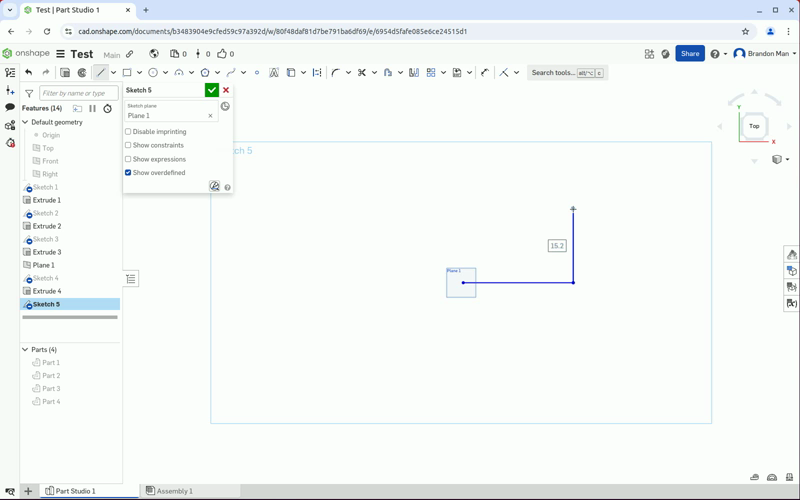
mouse_move(463, 208)
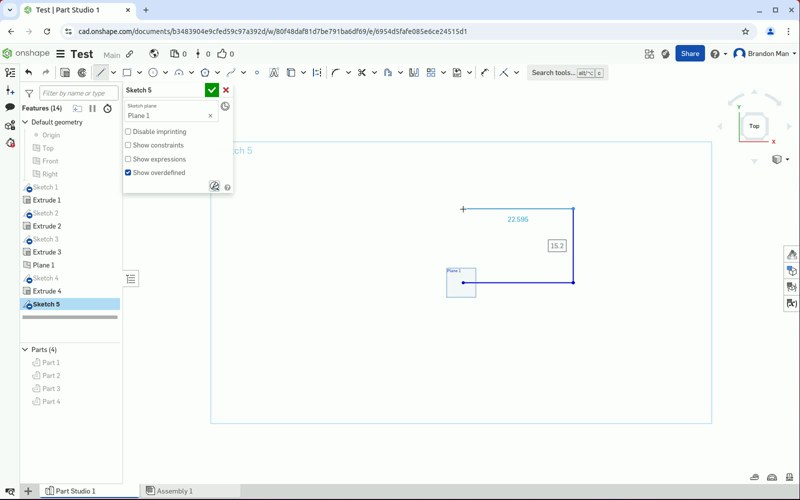
click(463, 208)
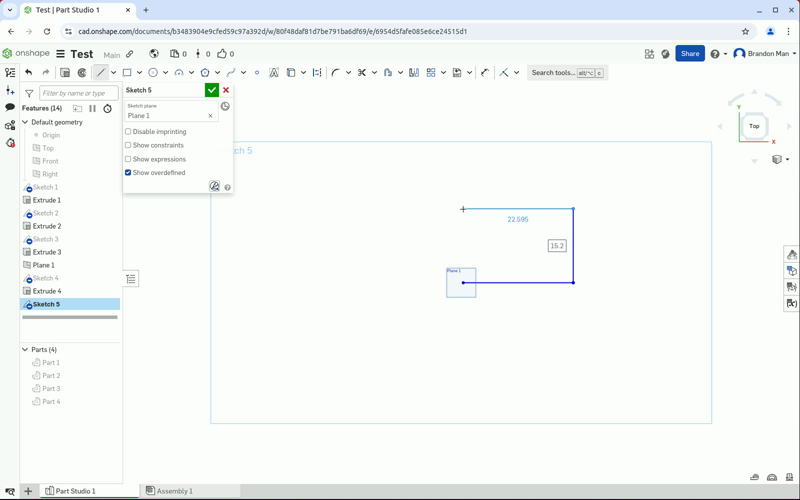
key_up(shift)
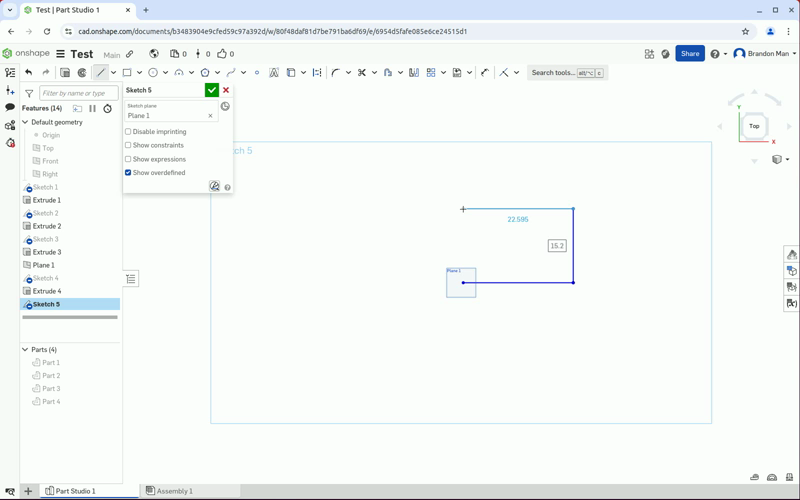
key_down(shift)
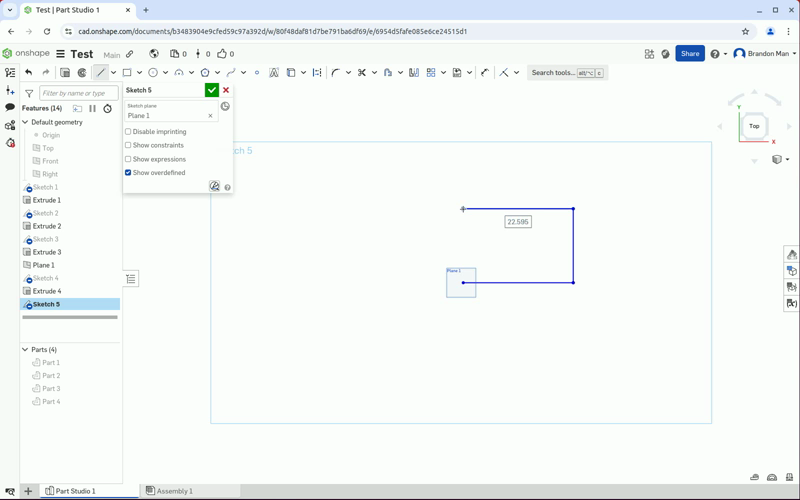
mouse_move(463, 282)
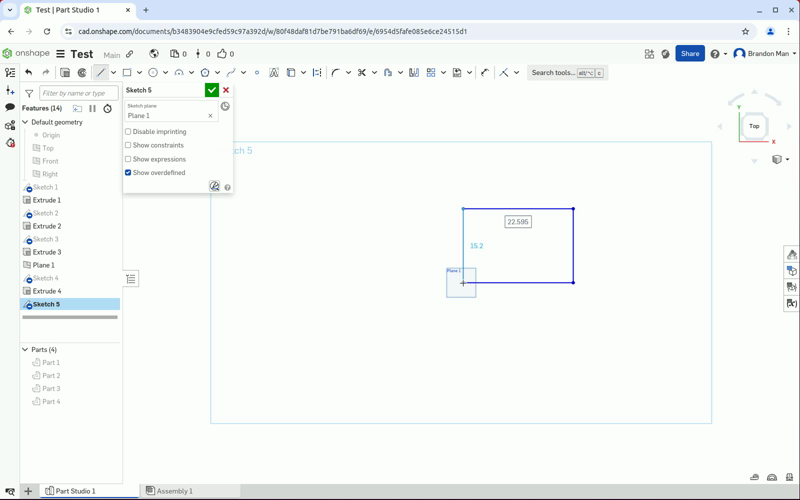
key_up(shift)
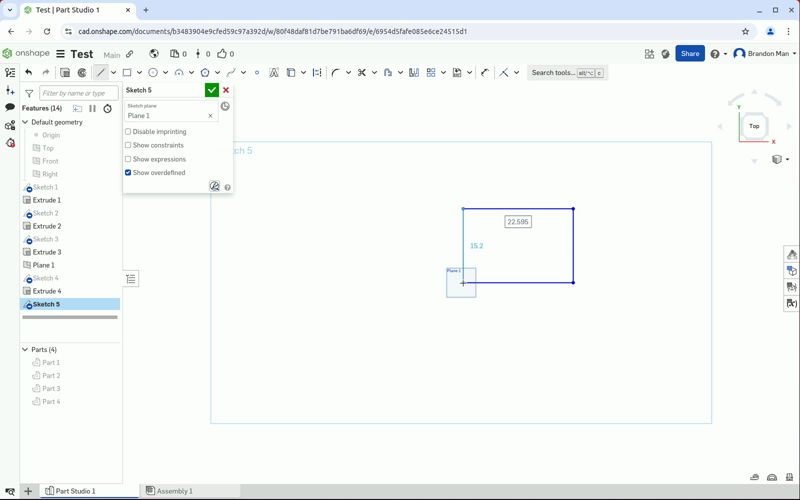
click(463, 282)
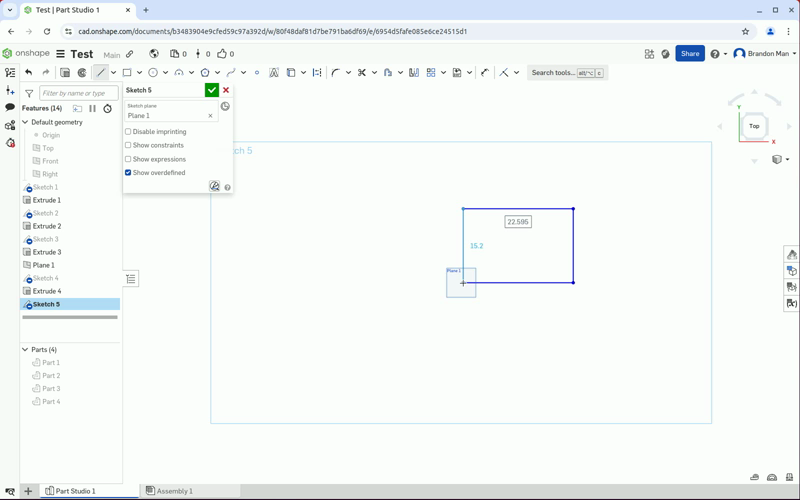
key(esc)
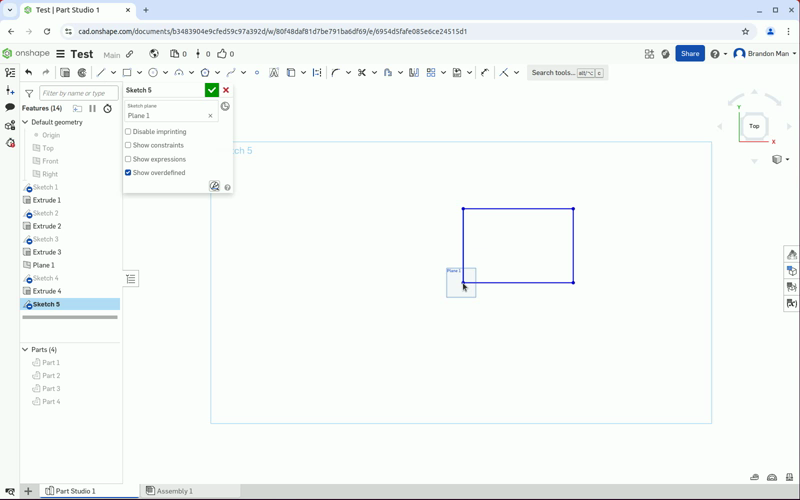
mouse_move(548, 276)
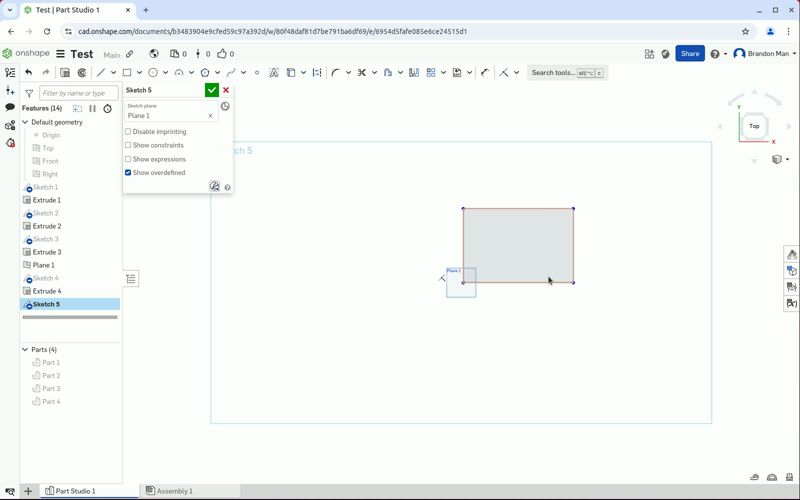
click(548, 276)
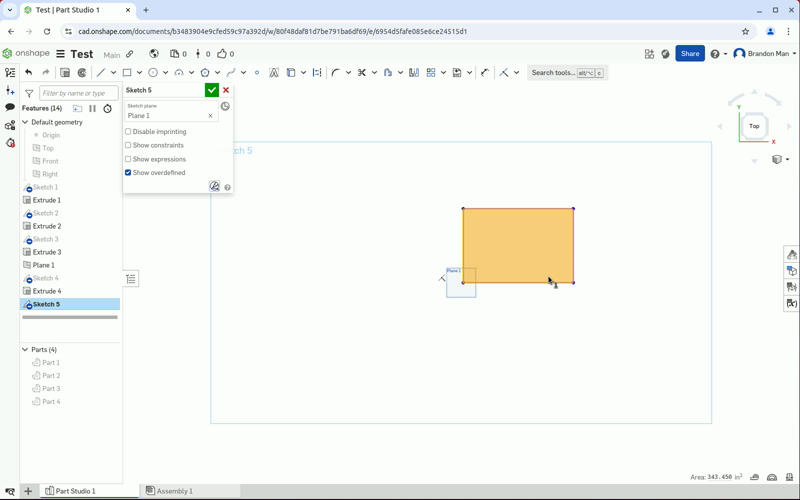
mouse_move(73, 352)
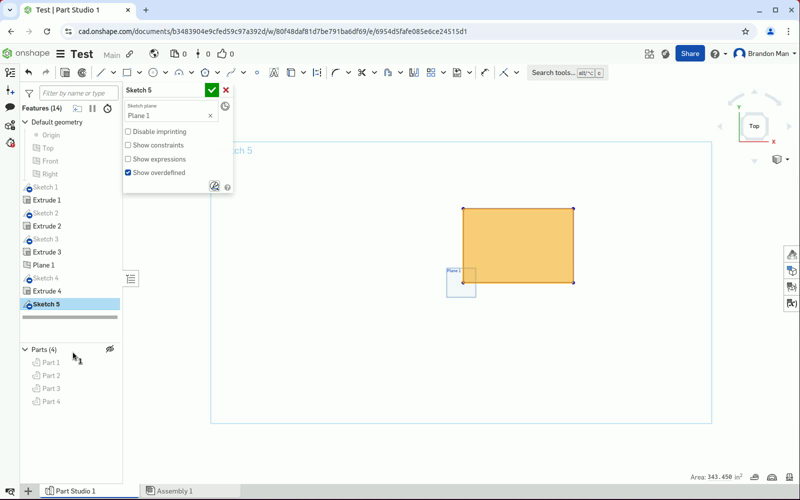
key(shift+y)
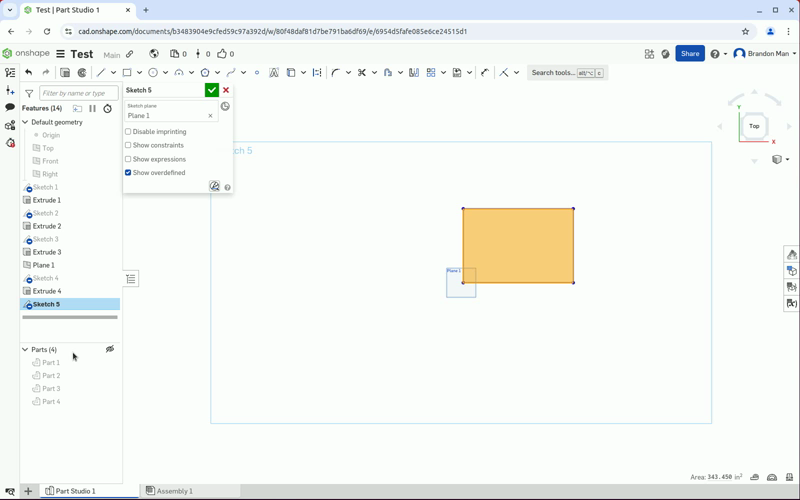
key(shift+e)
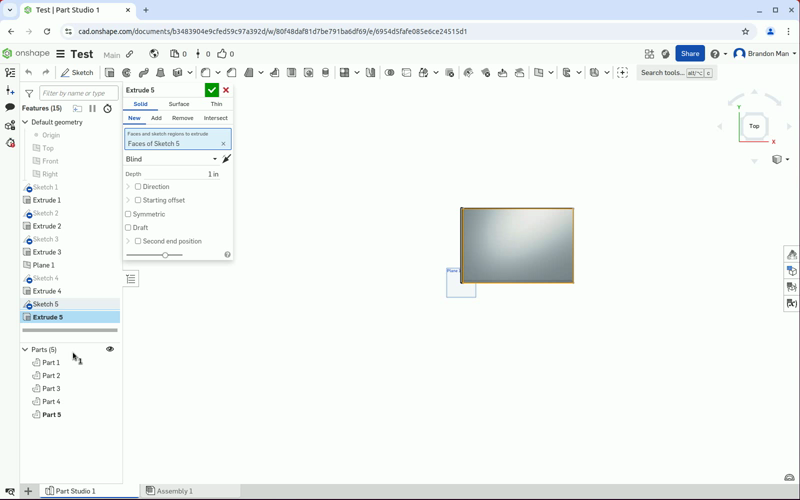
mouse_move(143, 106)
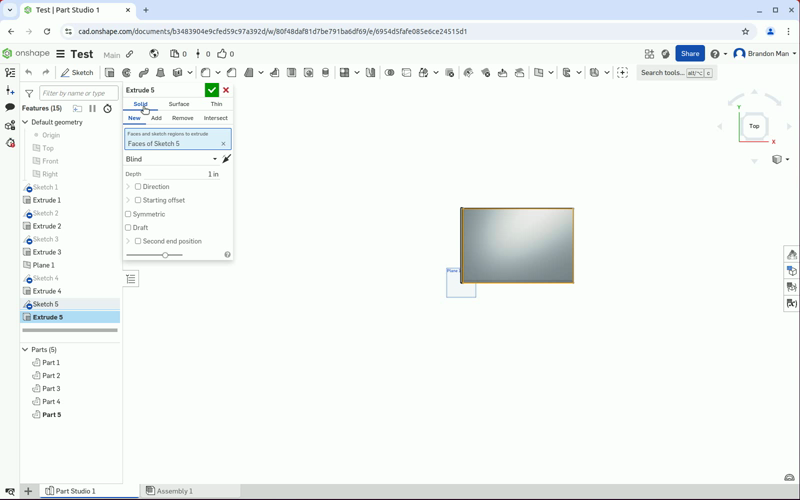
click(143, 106)
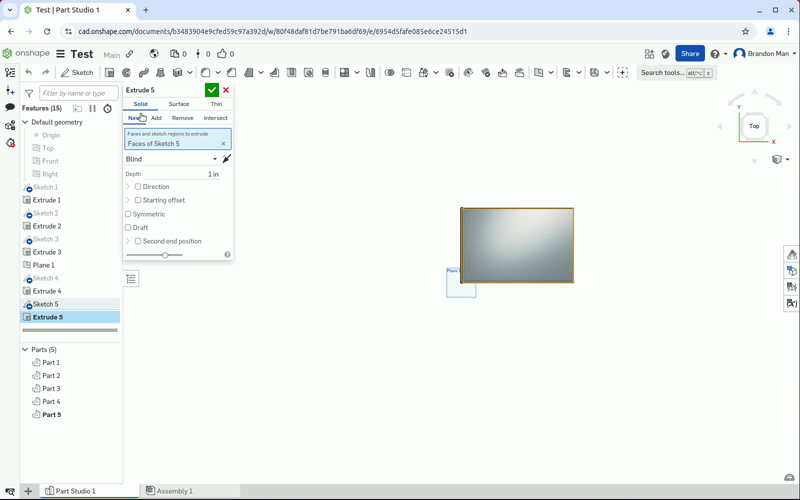
mouse_move(137, 120)
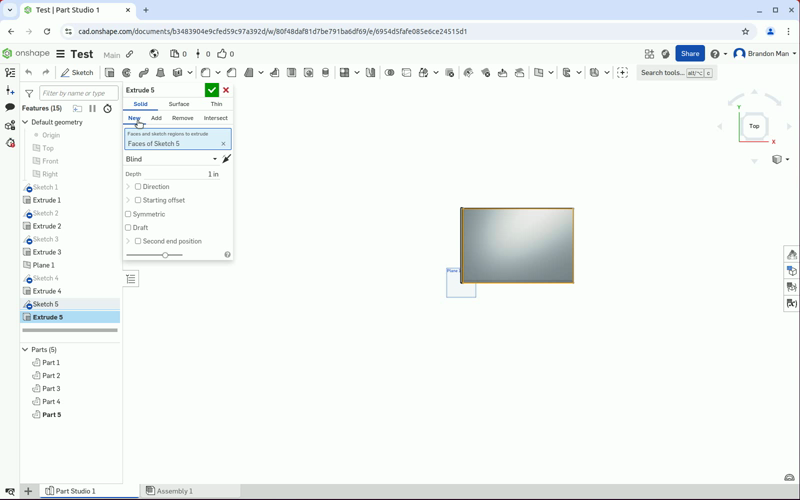
click(137, 120)
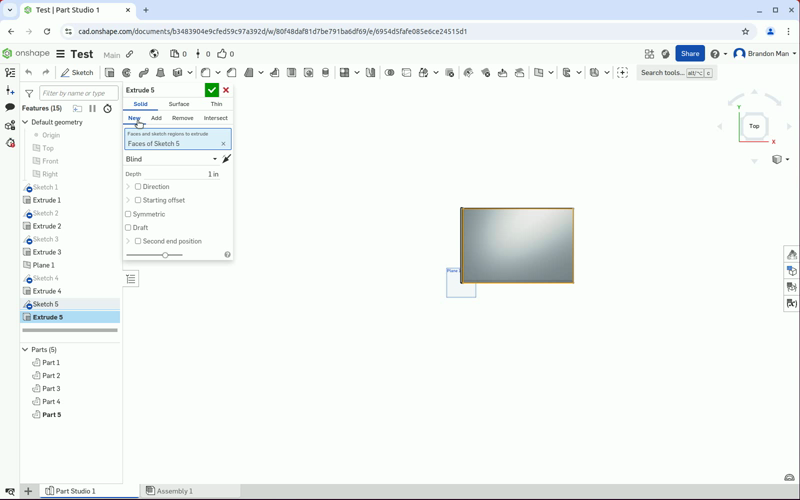
key(tab, 4)
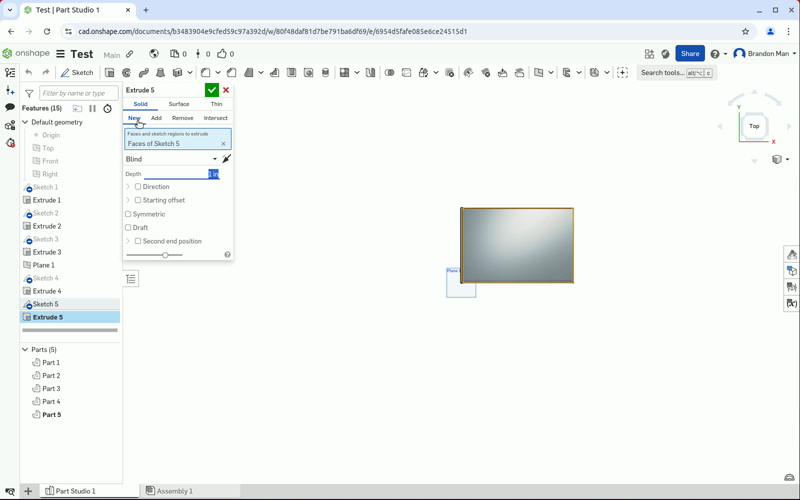
text(0.481)
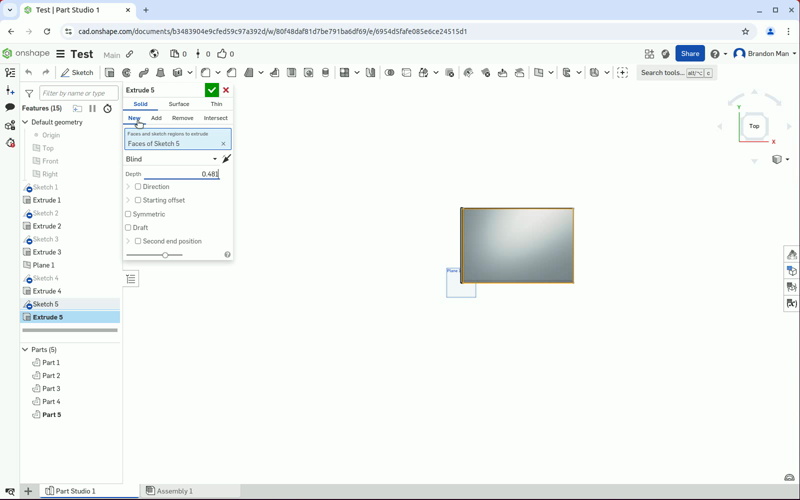
key(enter)
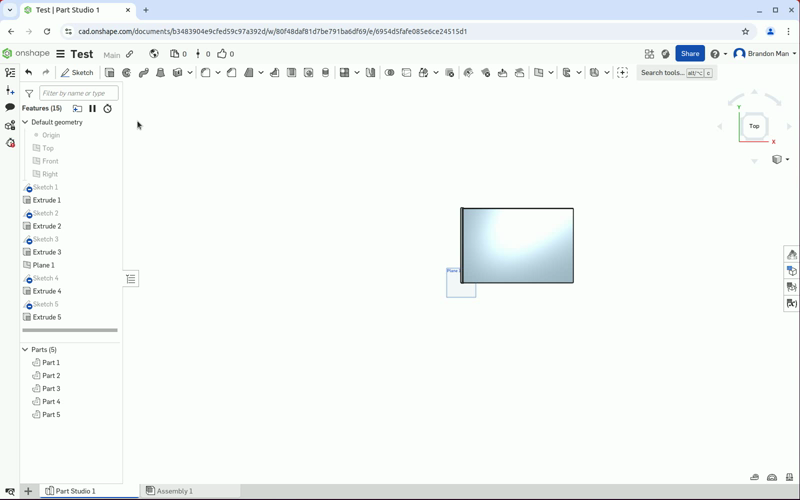
key(shift+h)
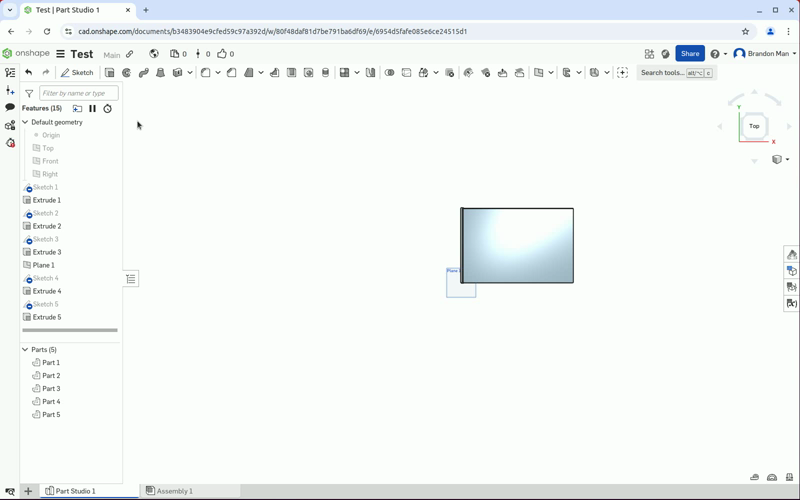
key(shift+h)
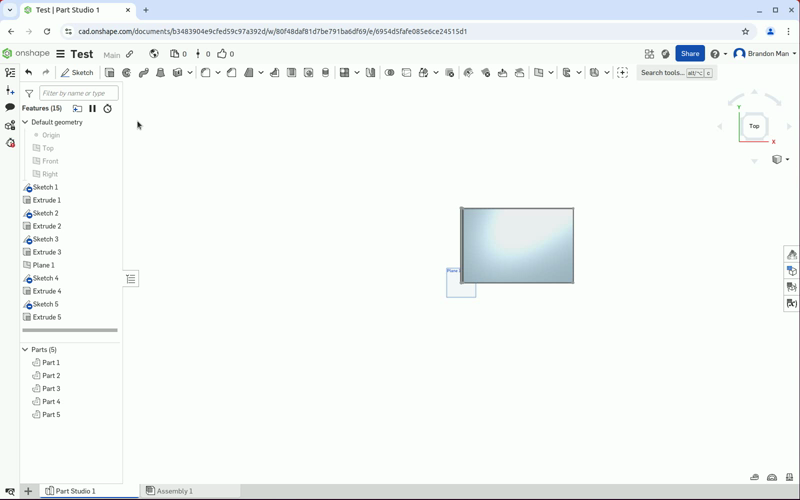
key(shift+7)
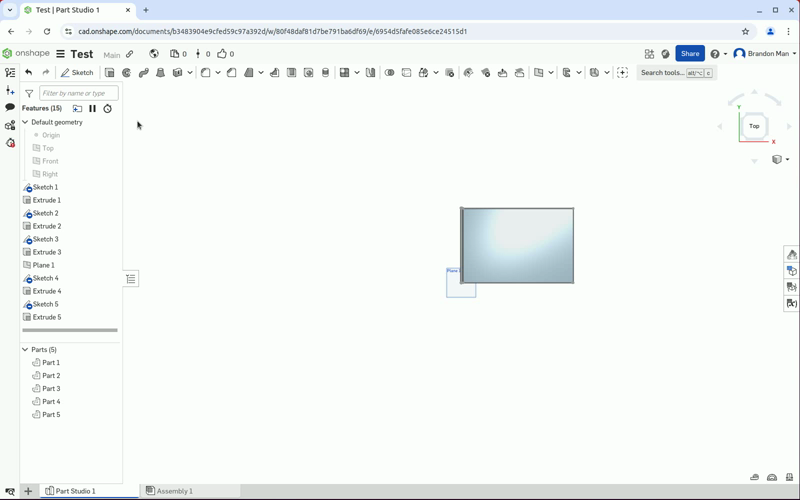
key(up, 3)
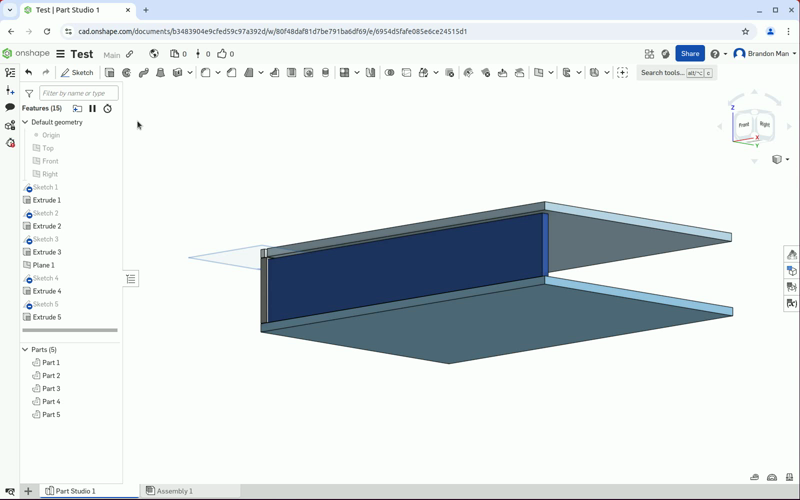
key(left, 3)
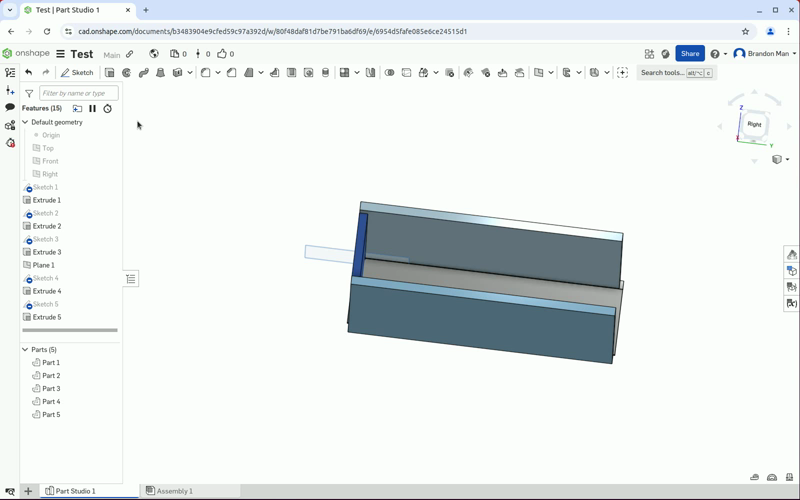
key(right, 3)
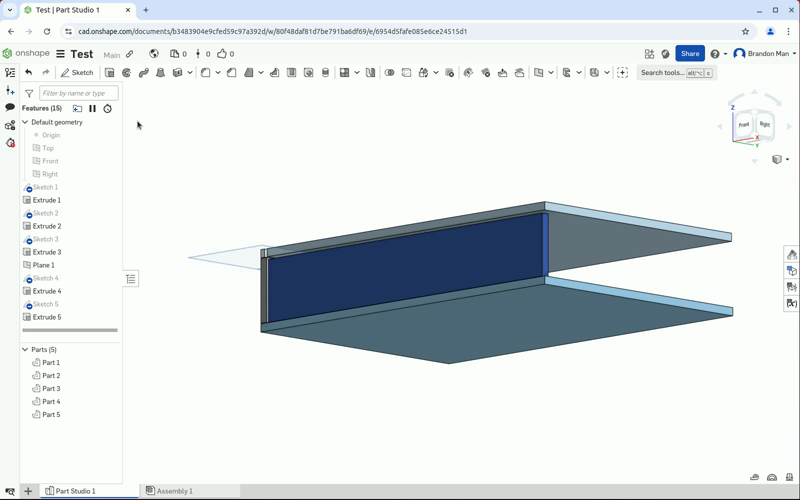
key(down, 3)
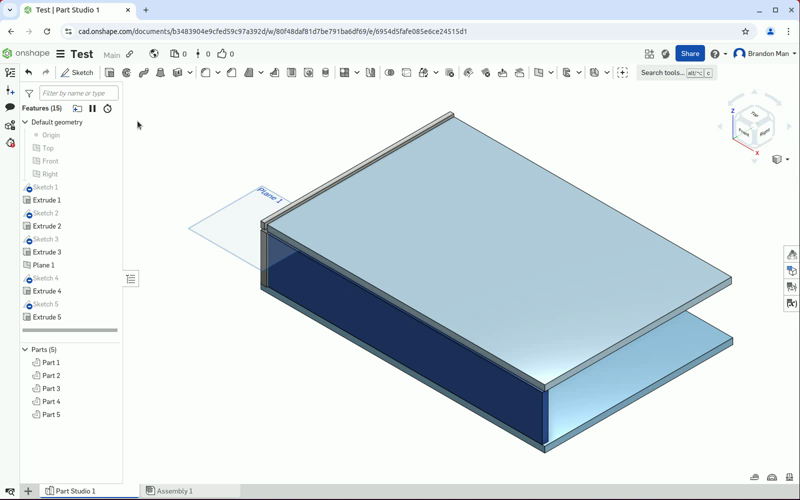
mouse_move(73, 189)
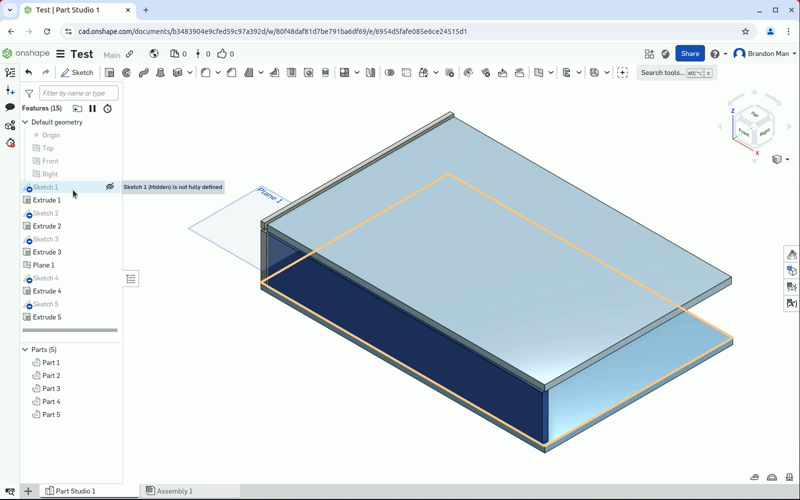
click(73, 189)